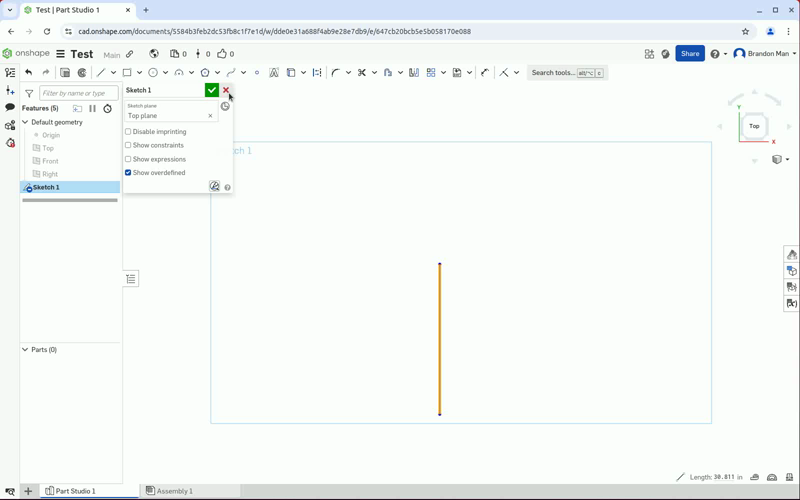
key(shift+h)
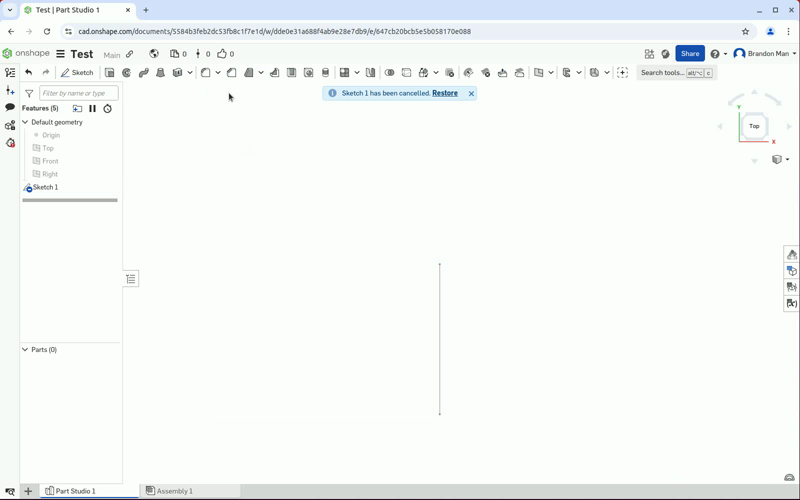
key(shift+s)
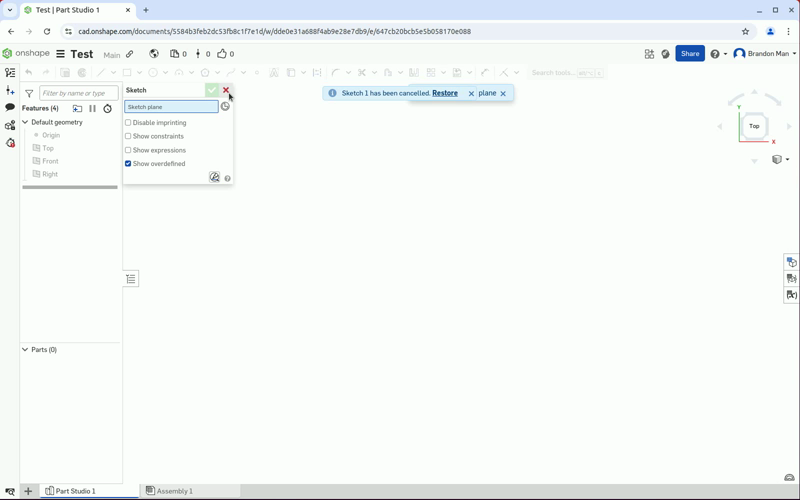
mouse_move(73, 150)
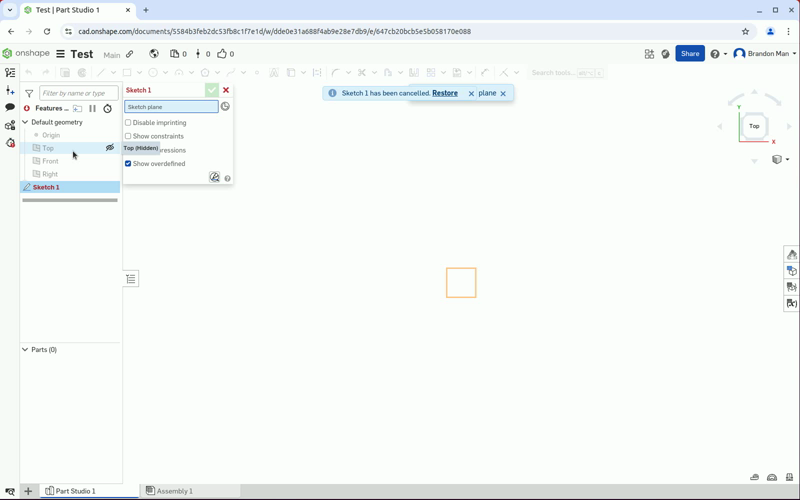
click(73, 150)
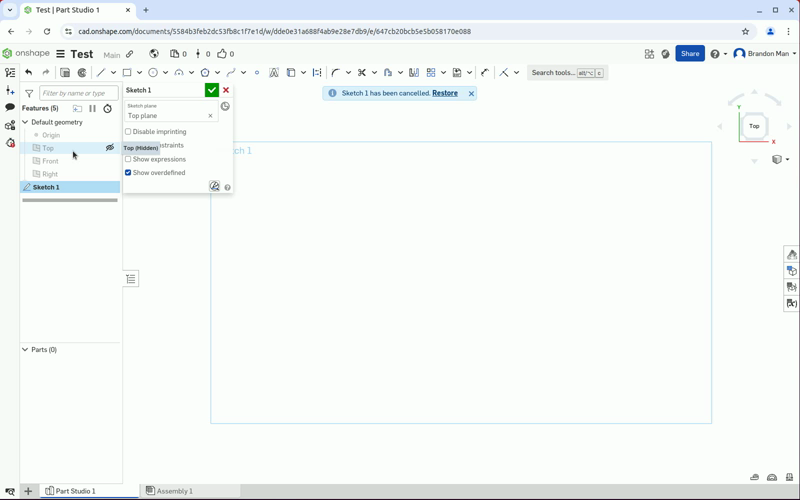
mouse_move(73, 352)
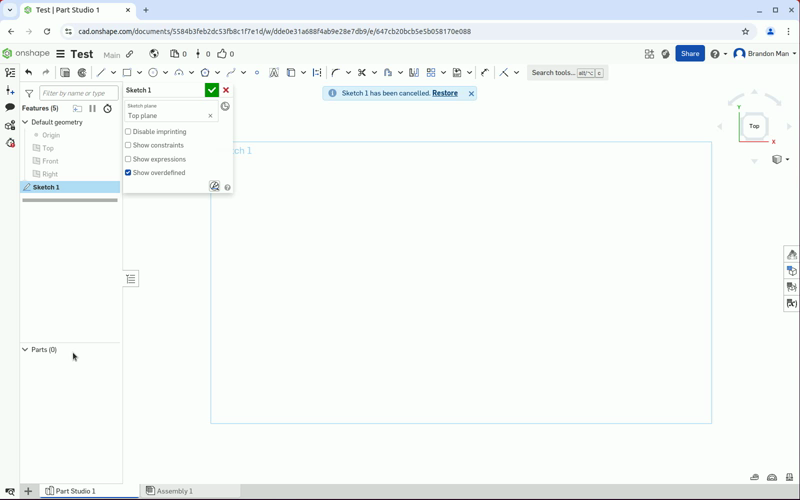
key(y)
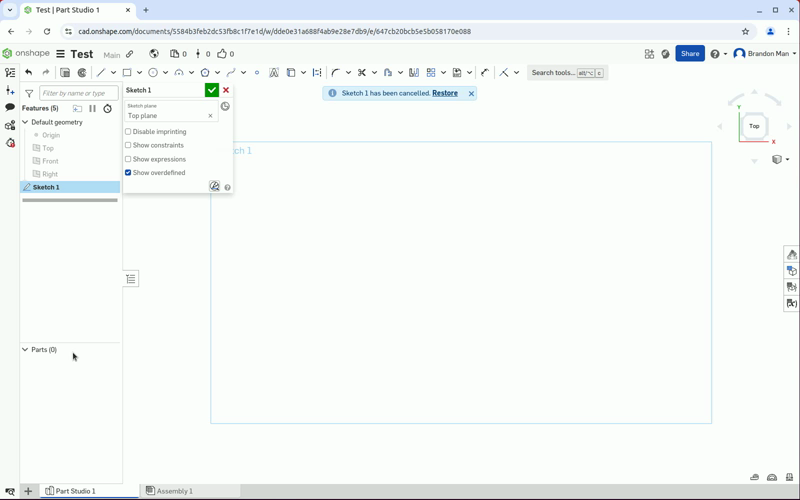
key(l)
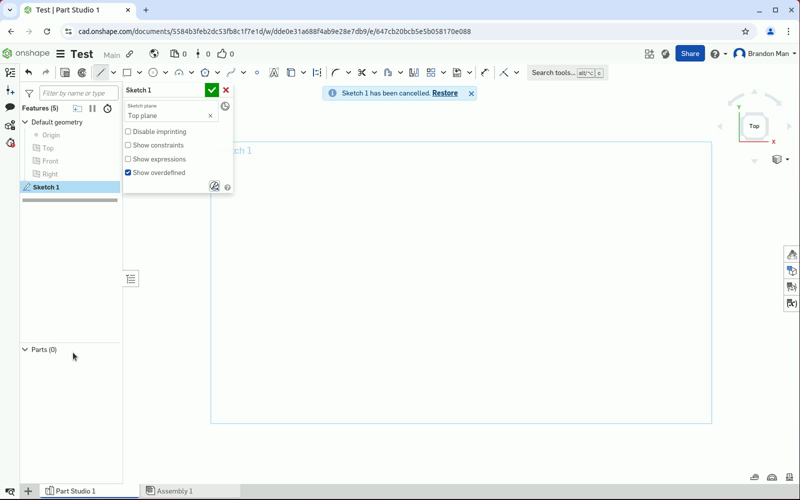
key_down(shift)
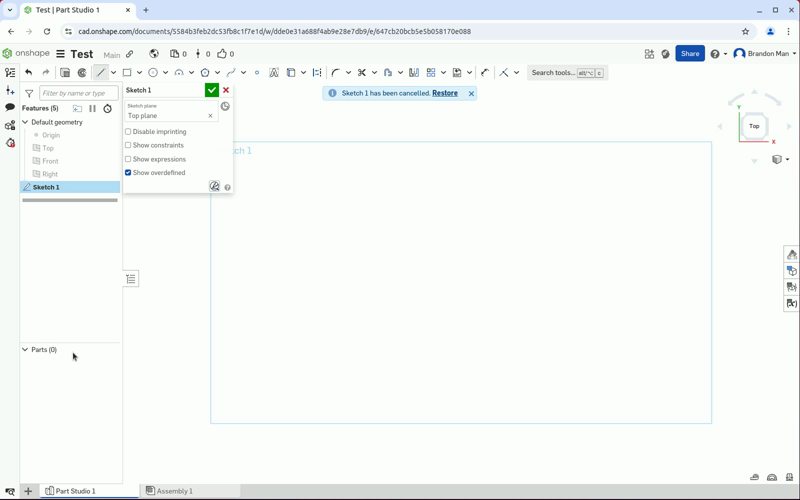
mouse_move(390, 245)
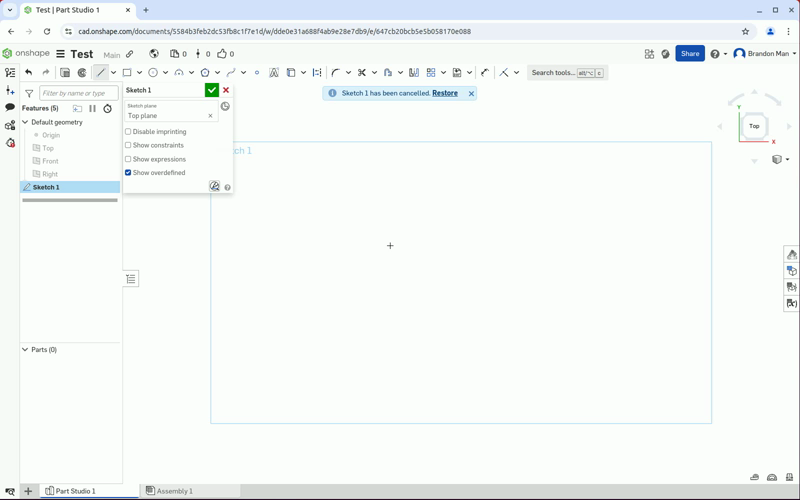
click(390, 245)
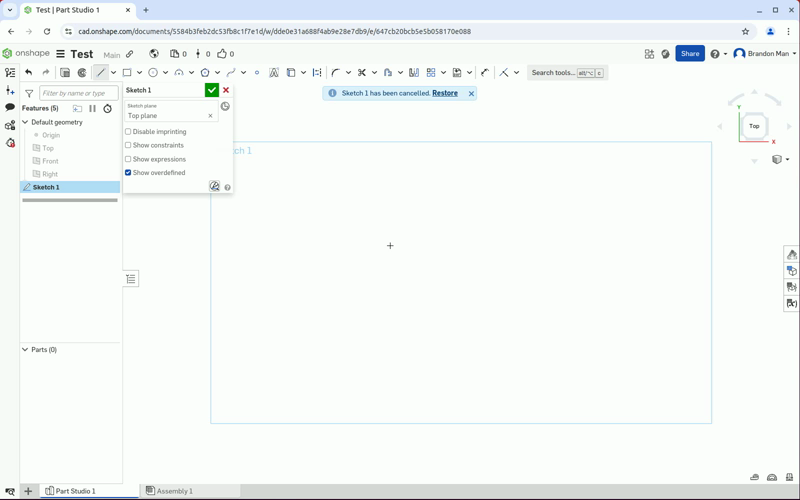
key_up(shift)
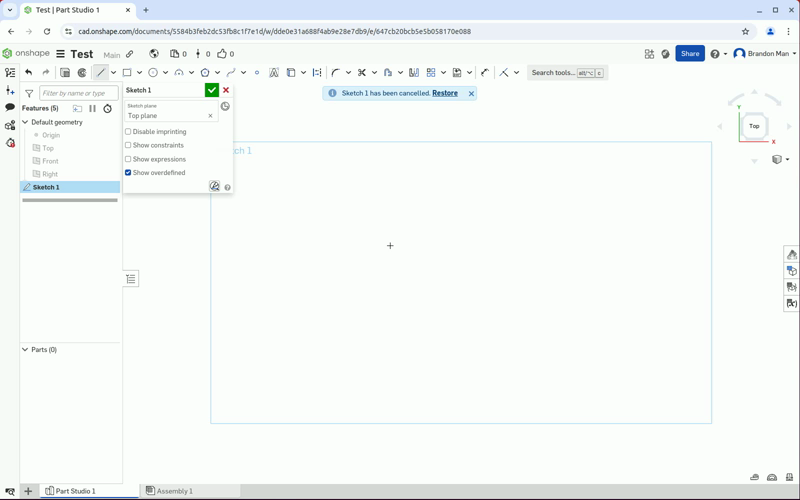
key_down(shift)
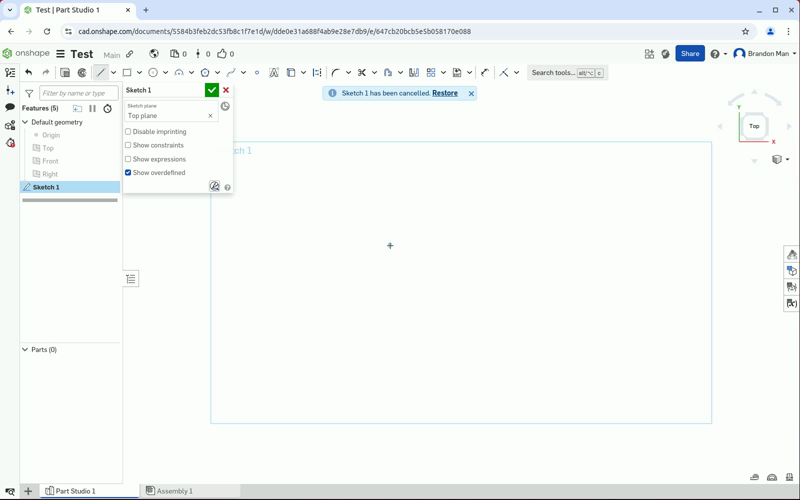
mouse_move(465, 245)
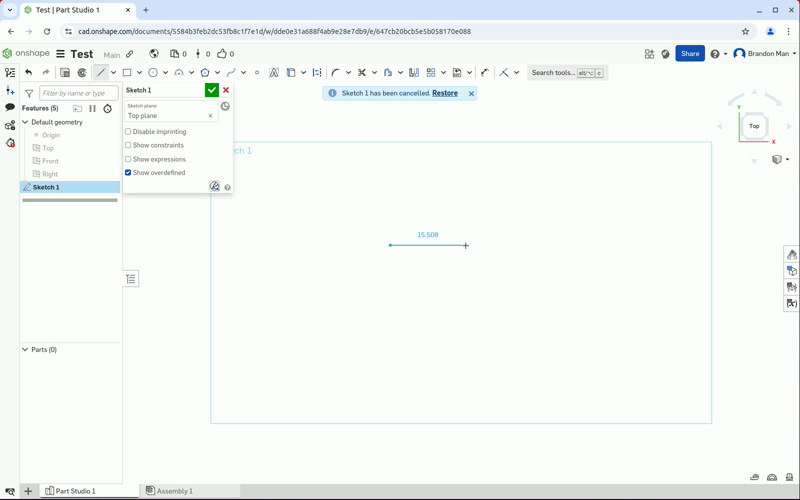
click(465, 245)
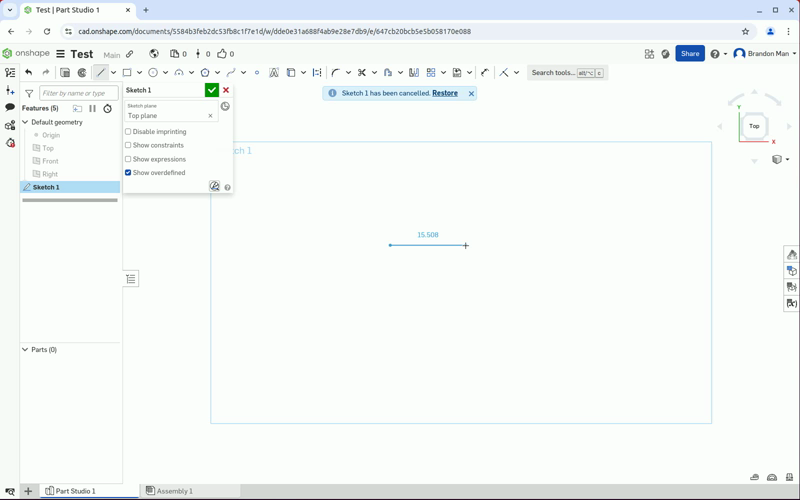
key_up(shift)
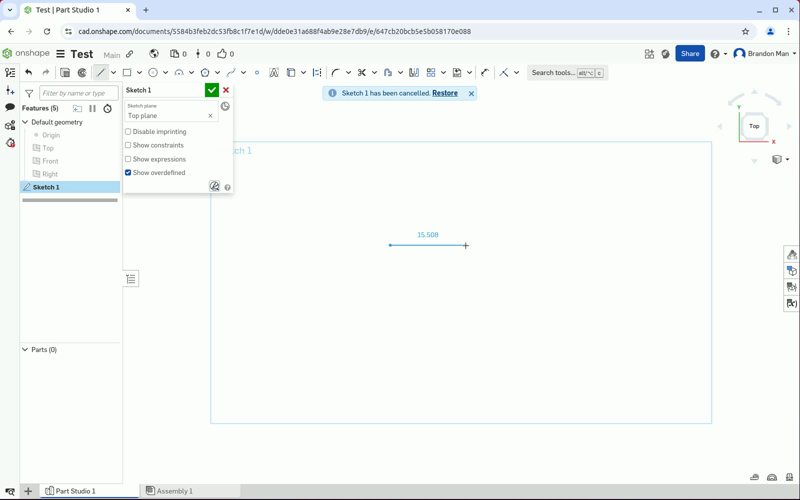
key_down(shift)
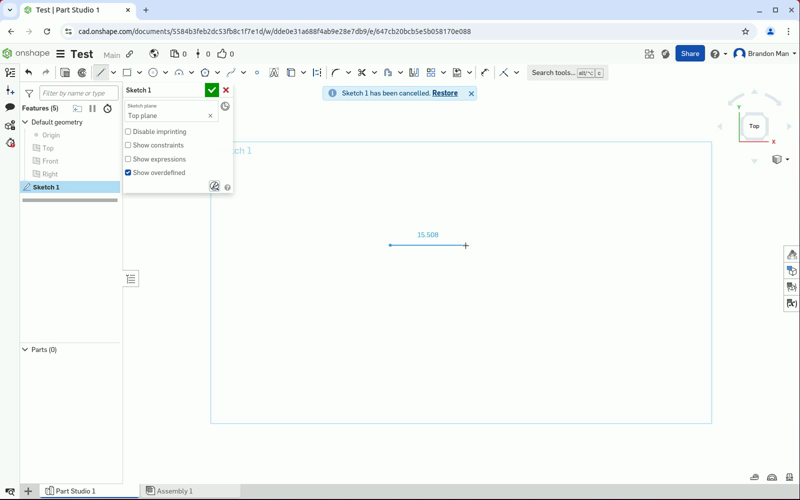
mouse_move(495, 245)
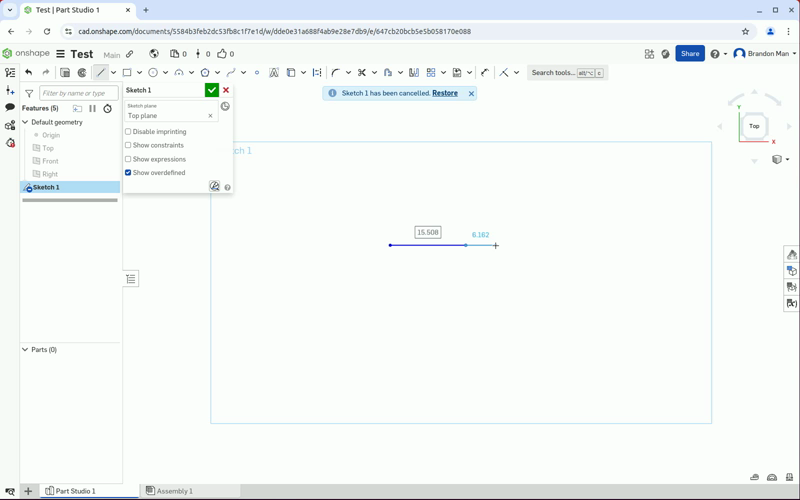
mouse_move(465, 219)
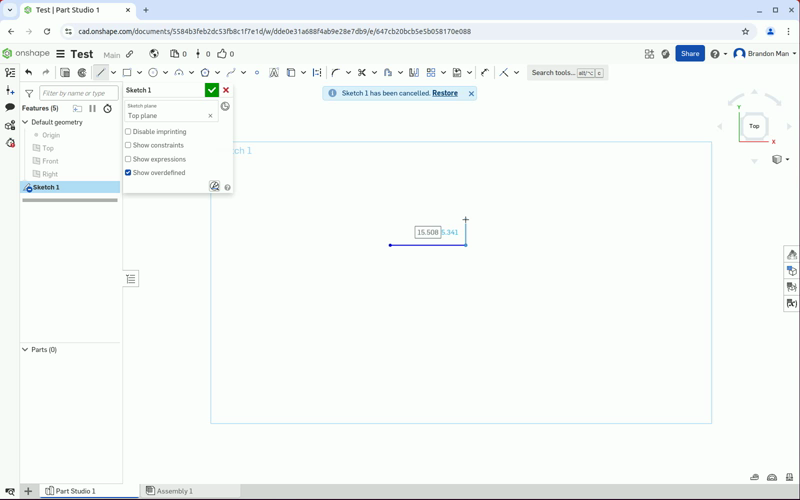
click(465, 219)
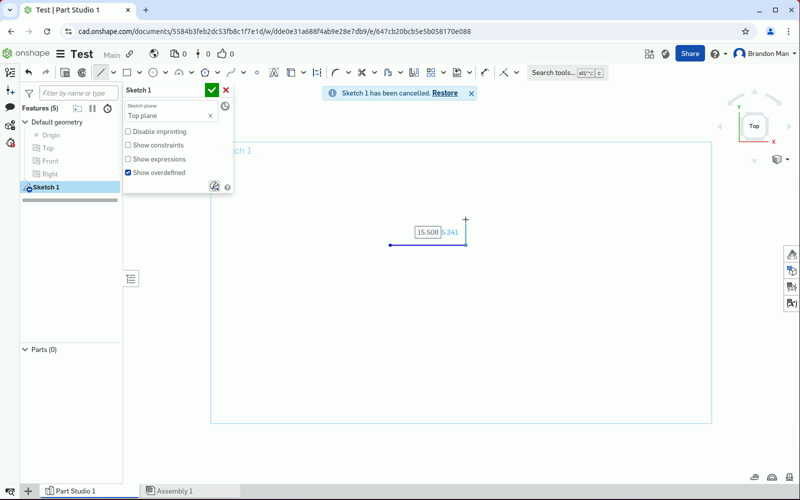
key_up(shift)
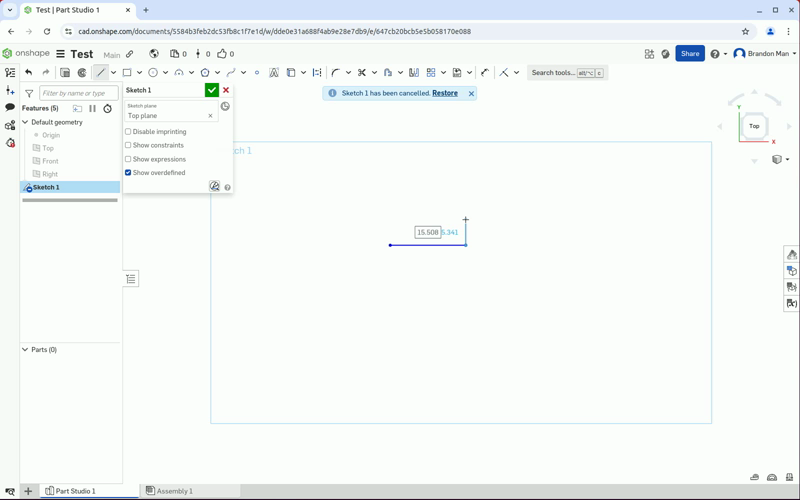
key_down(shift)
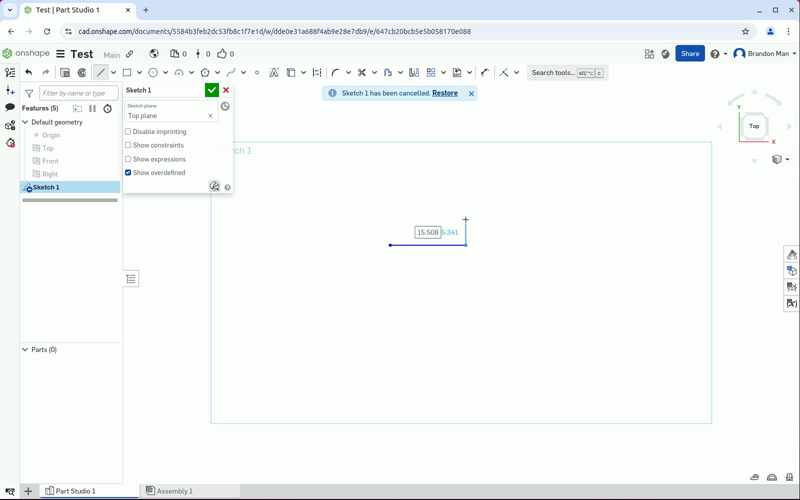
mouse_move(495, 219)
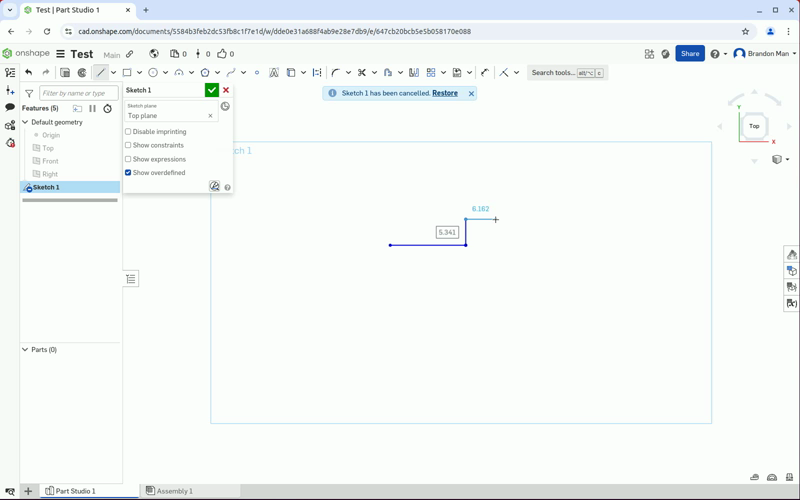
mouse_move(451, 219)
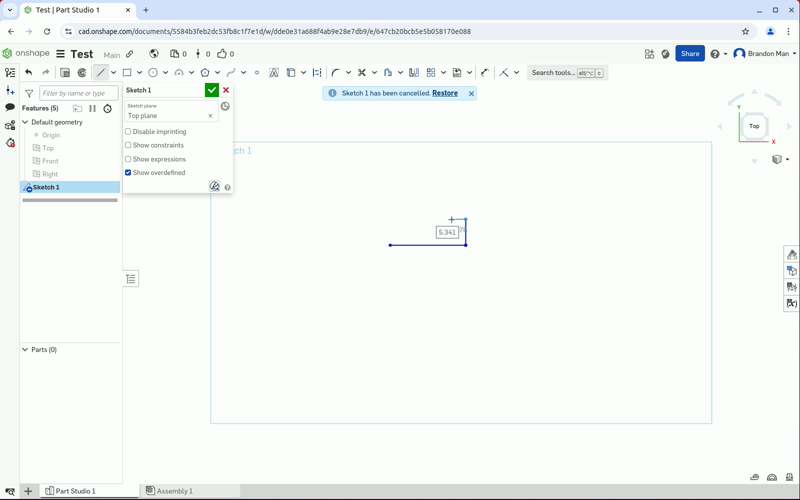
click(451, 219)
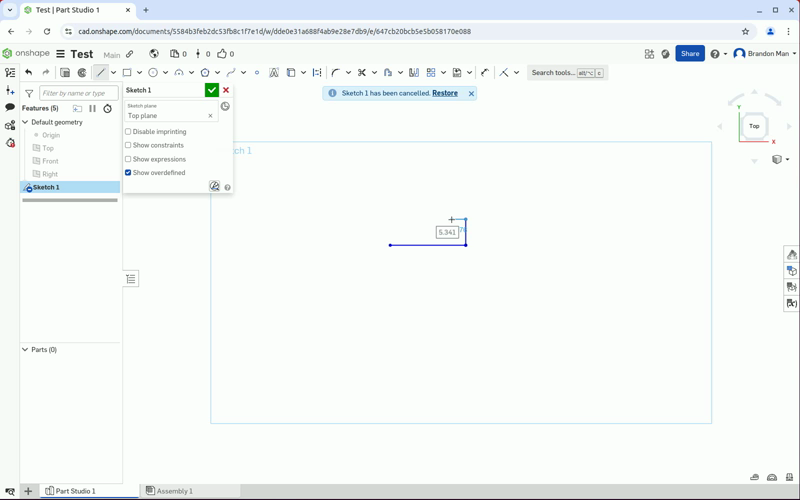
key_up(shift)
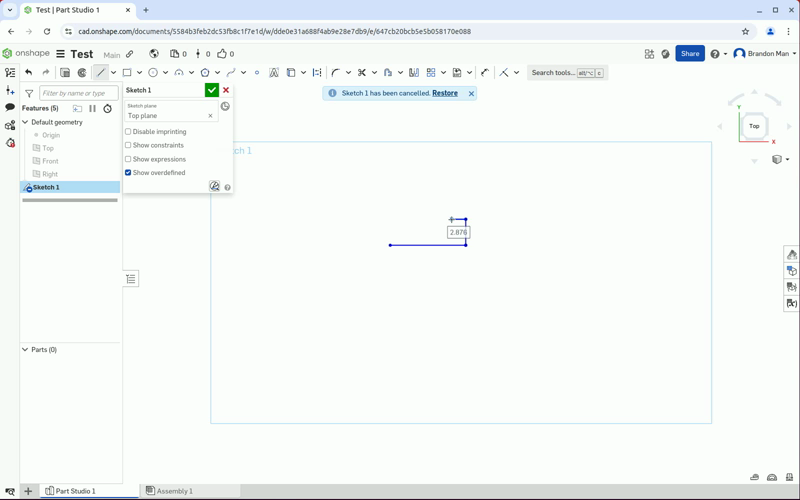
key_down(shift)
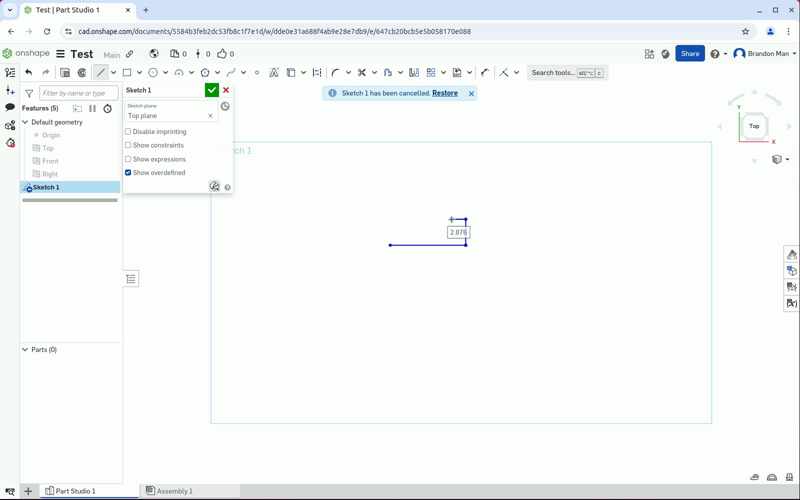
mouse_move(481, 219)
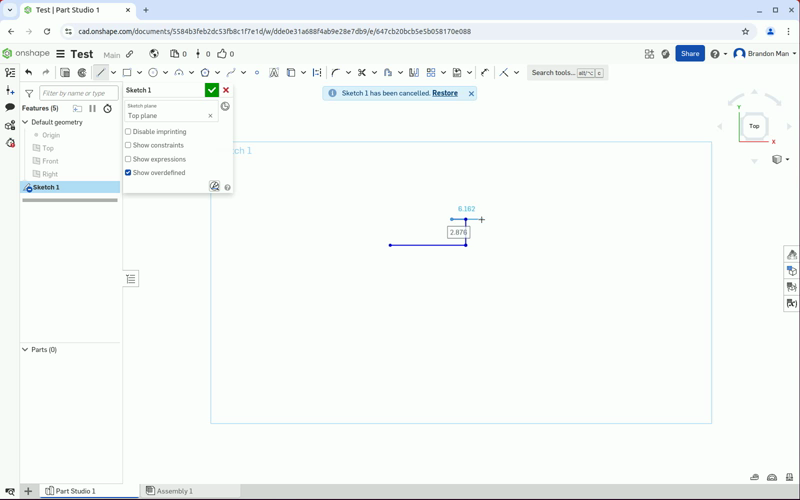
mouse_move(451, 196)
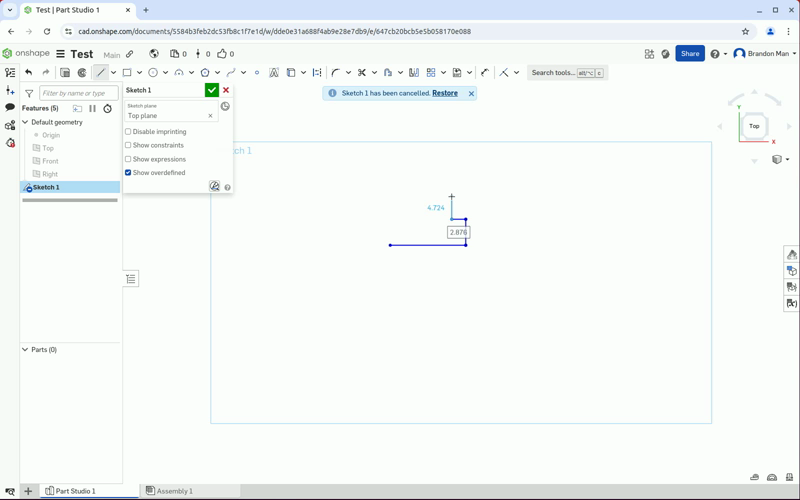
click(451, 196)
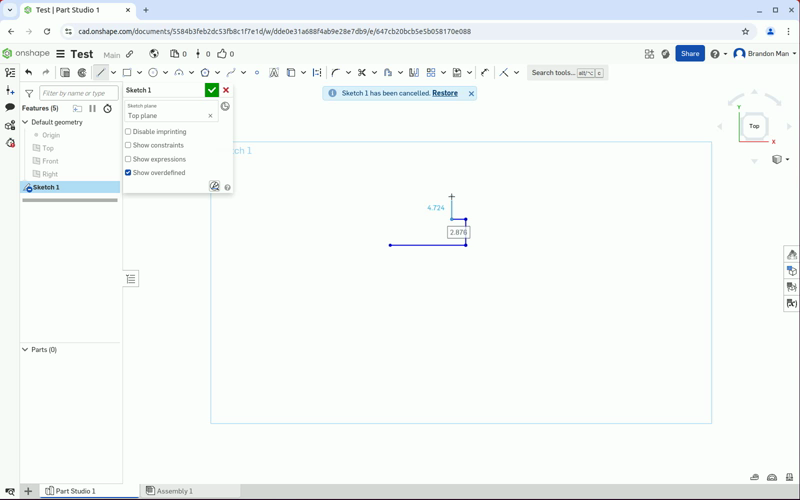
key_up(shift)
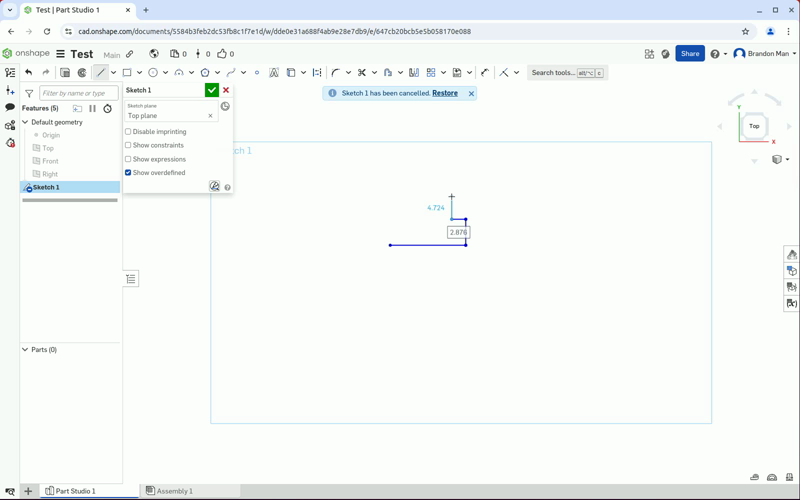
key_down(shift)
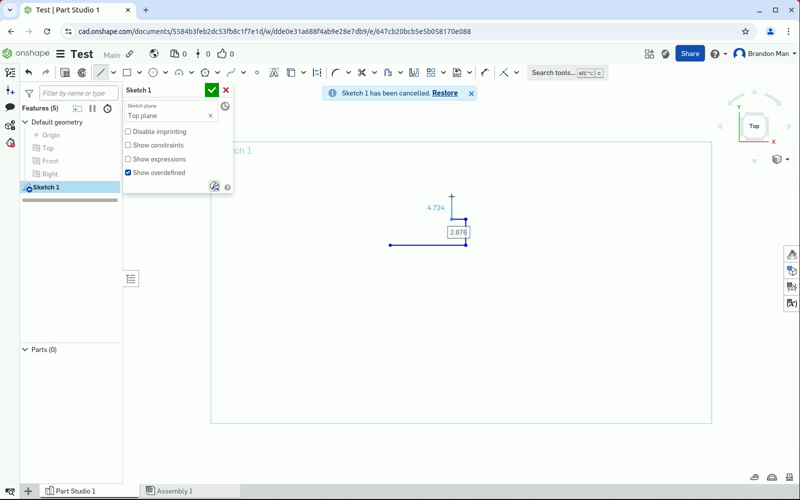
mouse_move(481, 196)
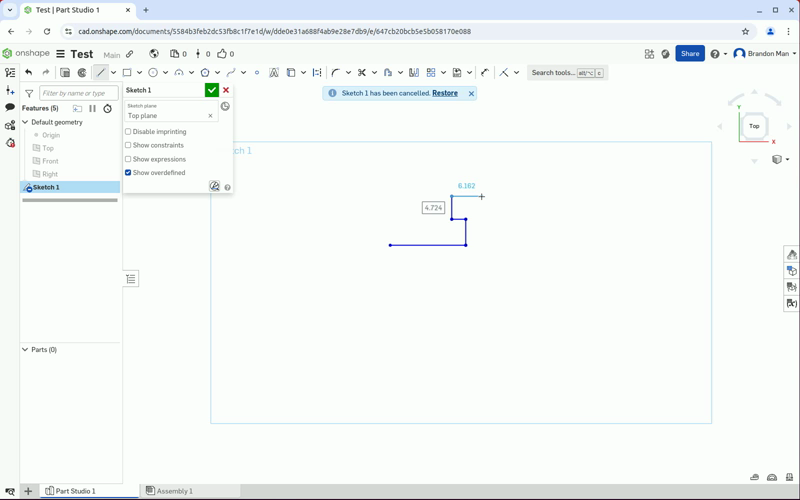
mouse_move(465, 196)
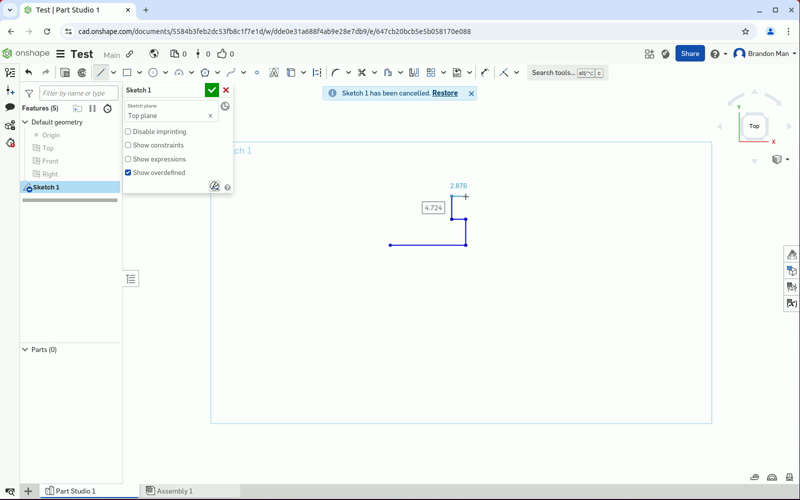
click(465, 196)
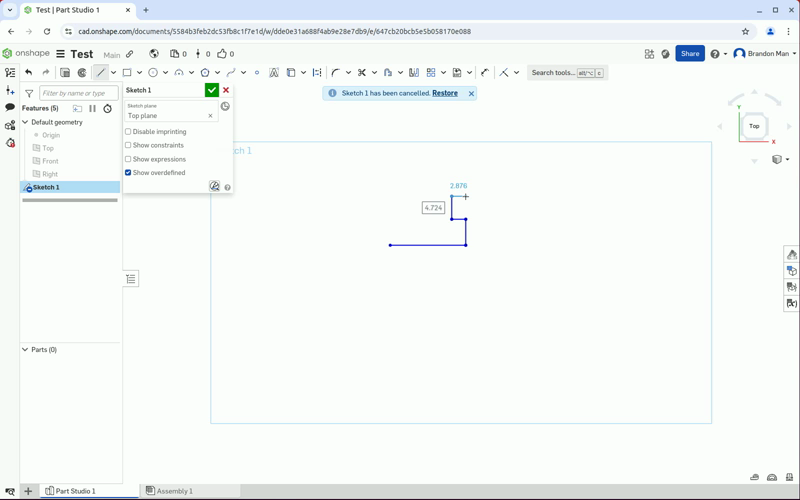
key_up(shift)
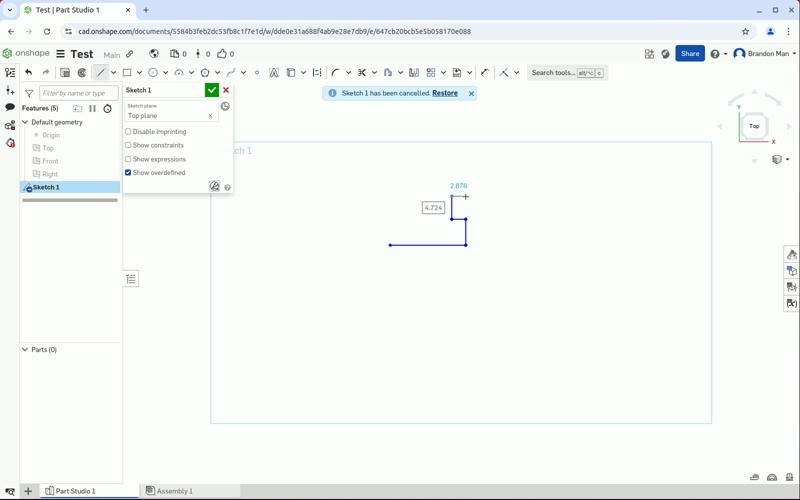
key_down(shift)
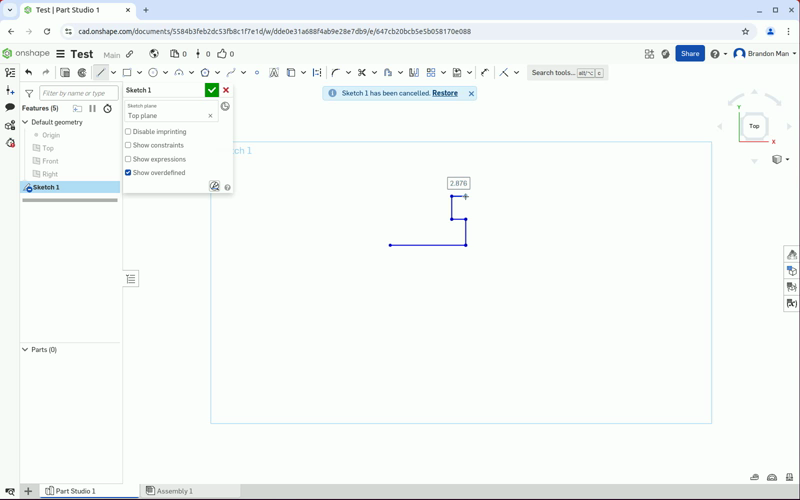
mouse_move(495, 196)
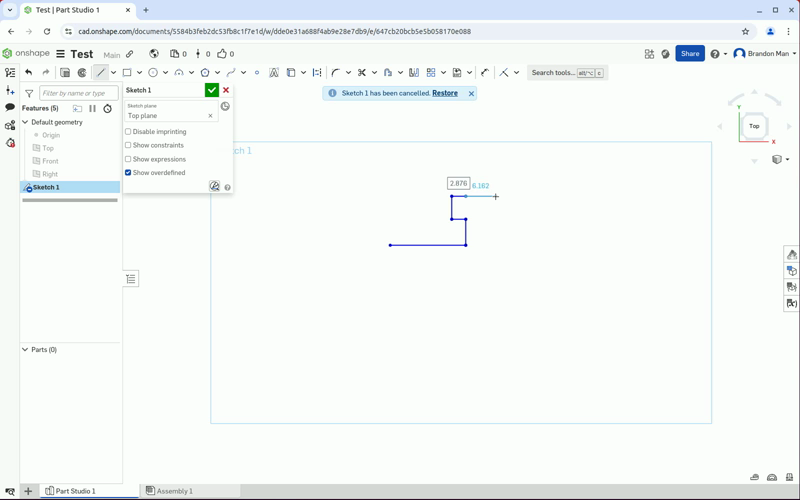
mouse_move(465, 170)
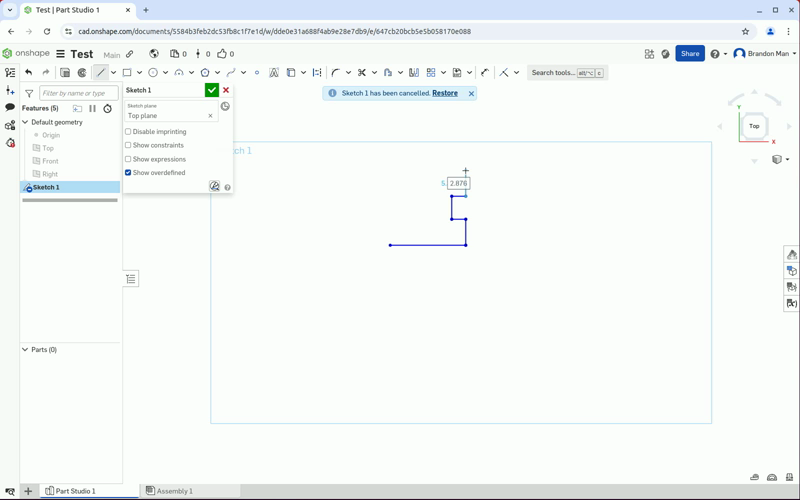
click(465, 170)
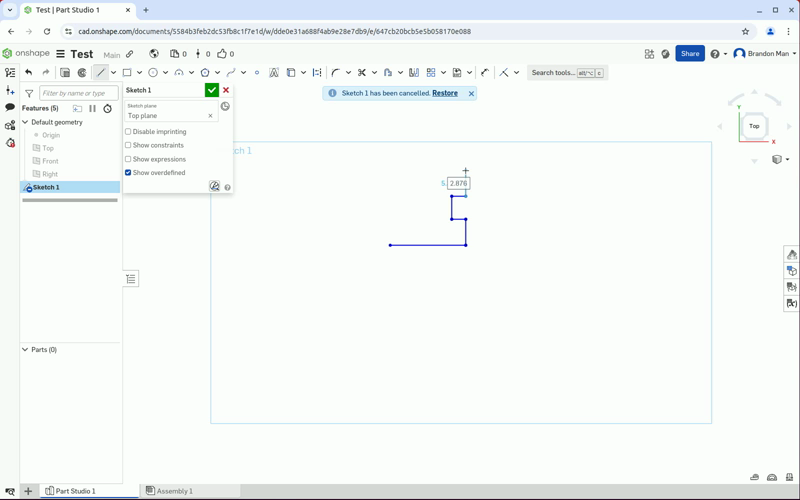
key_up(shift)
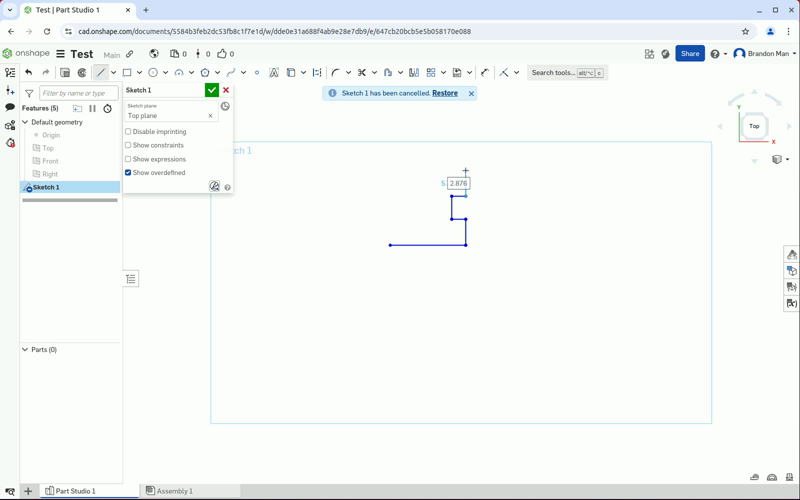
key_down(shift)
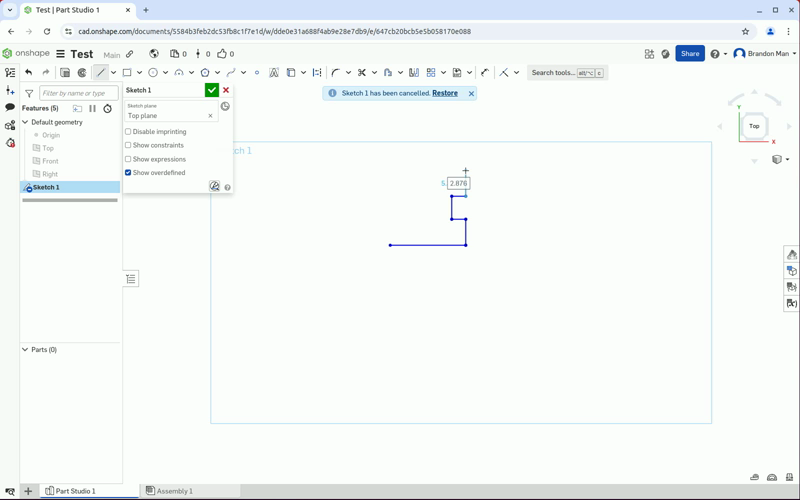
mouse_move(390, 170)
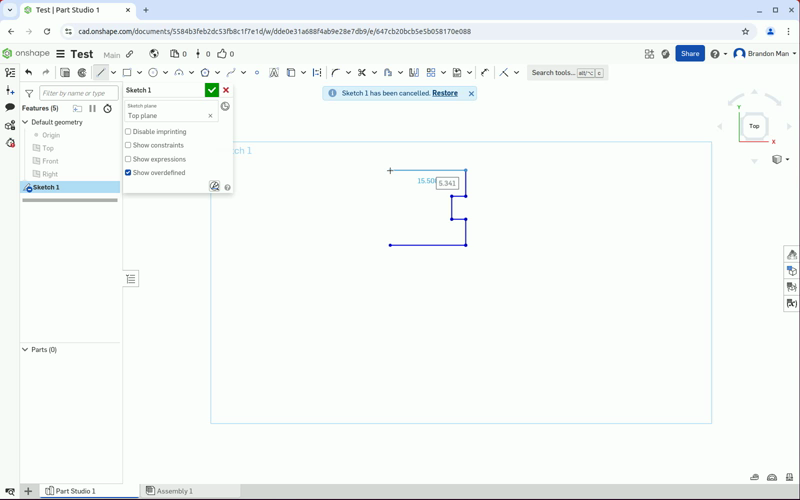
click(390, 170)
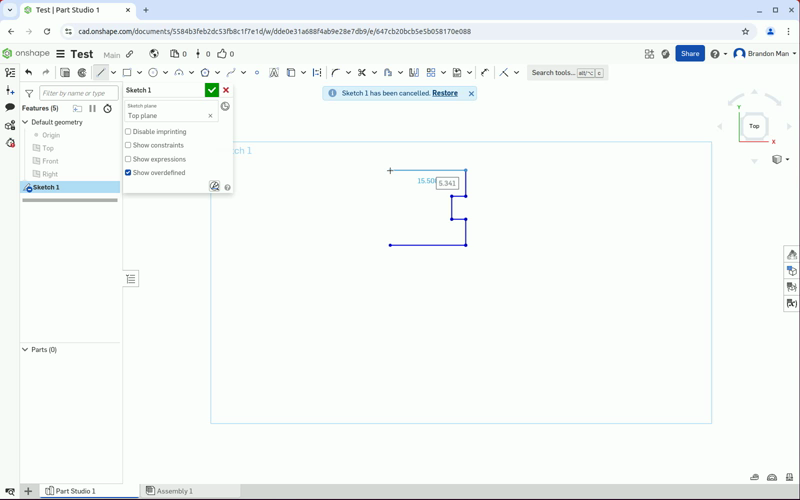
key_up(shift)
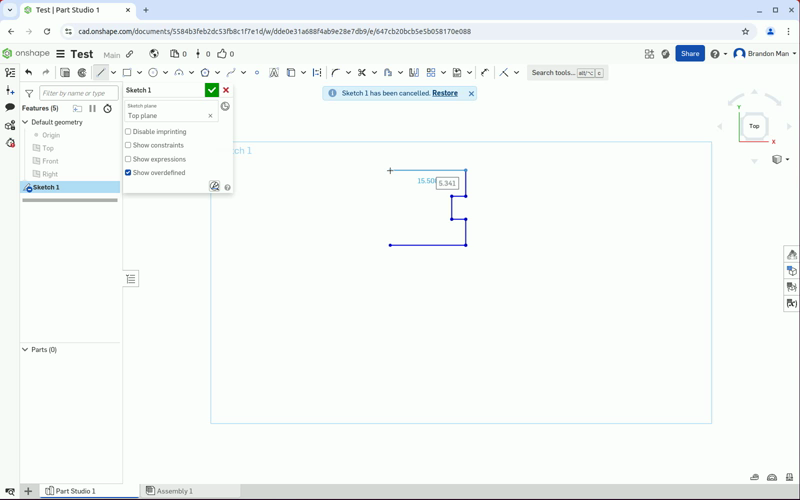
key_down(shift)
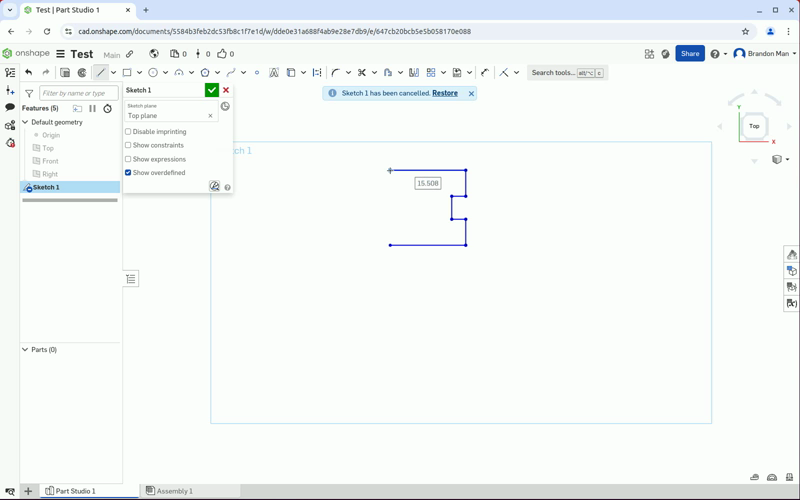
mouse_move(420, 170)
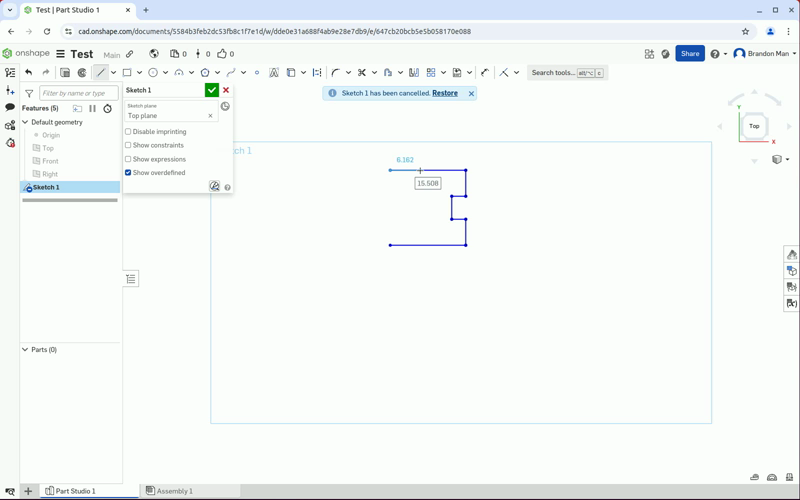
mouse_move(390, 196)
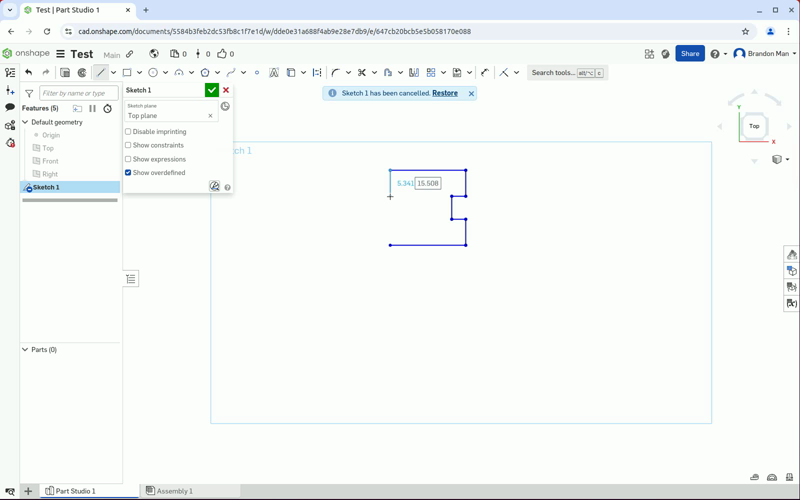
click(390, 196)
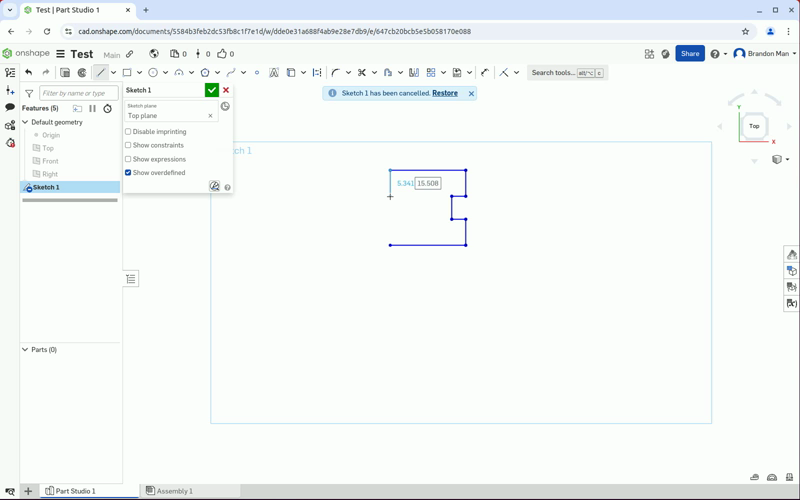
key_up(shift)
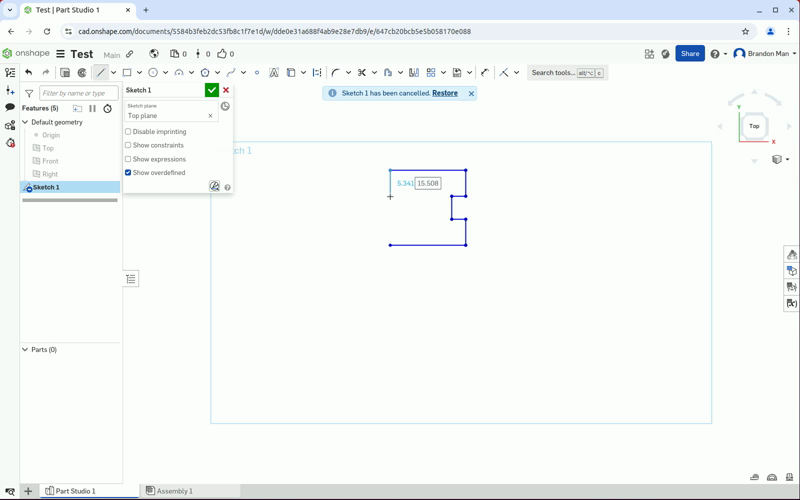
key_down(shift)
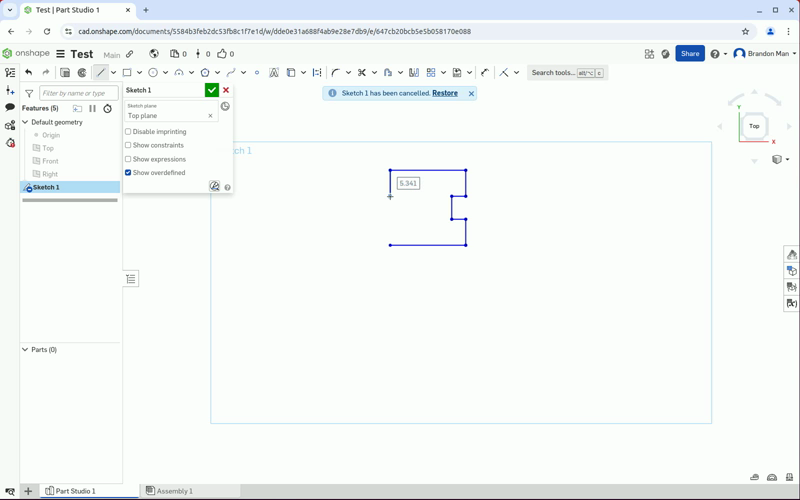
mouse_move(420, 196)
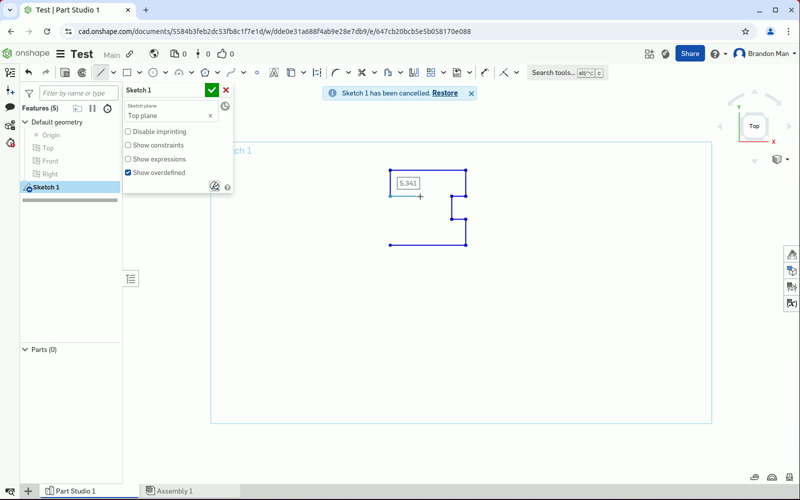
mouse_move(404, 196)
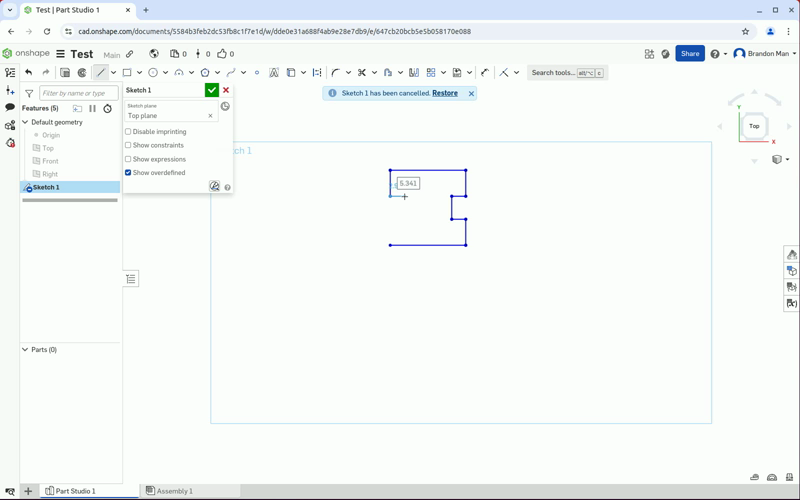
click(404, 196)
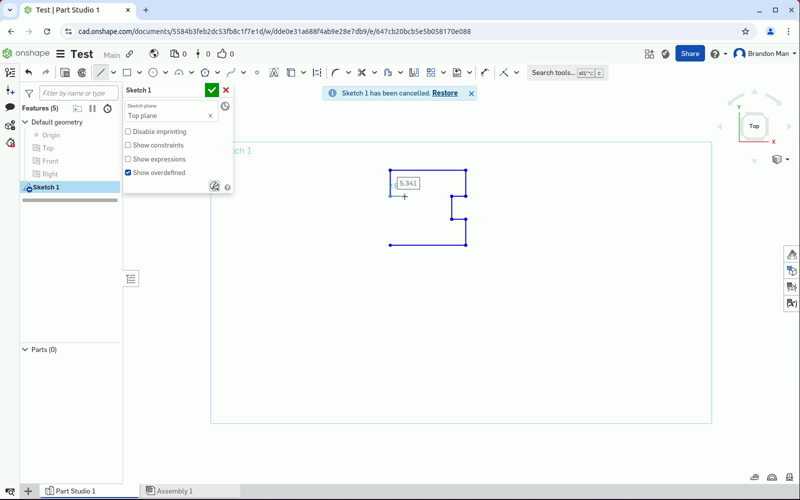
key_up(shift)
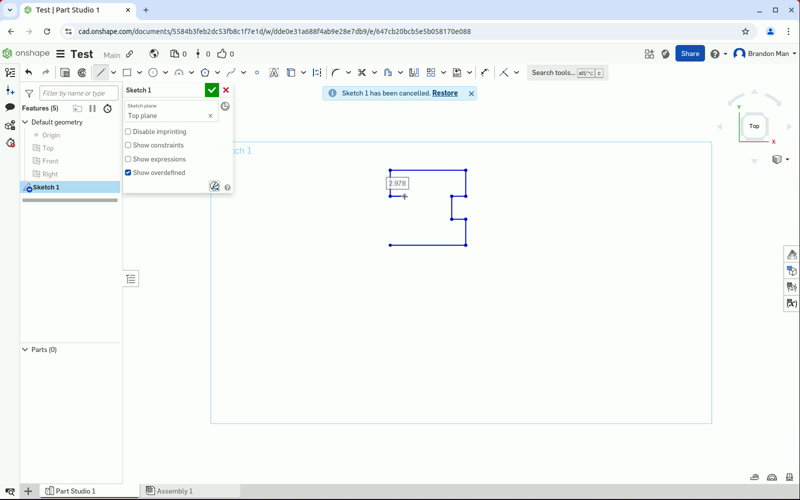
key_down(shift)
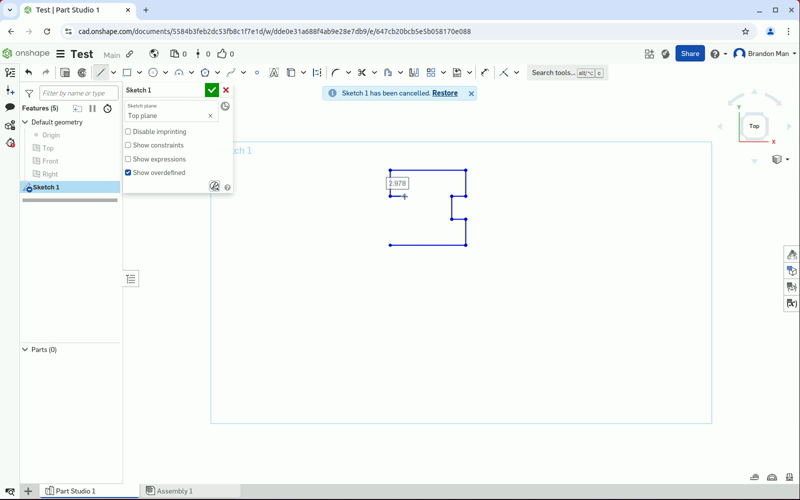
mouse_move(434, 196)
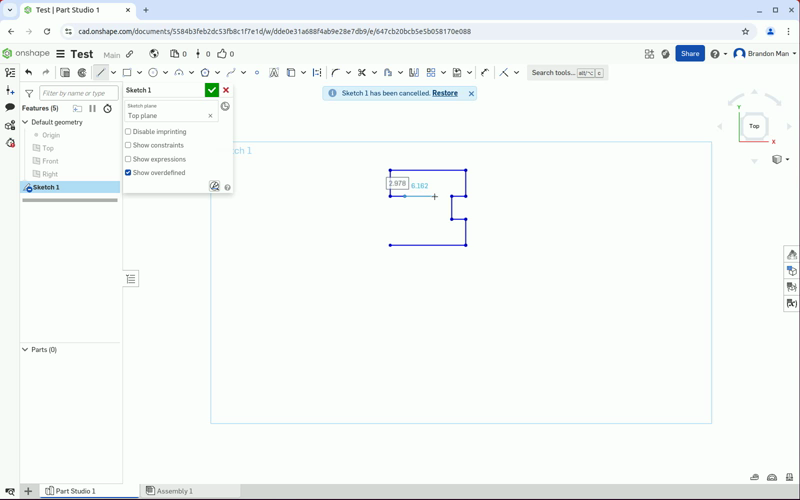
mouse_move(404, 219)
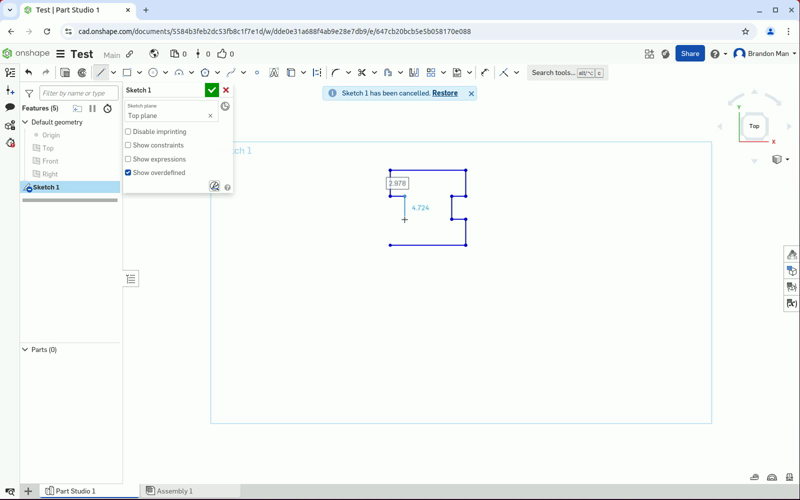
click(404, 219)
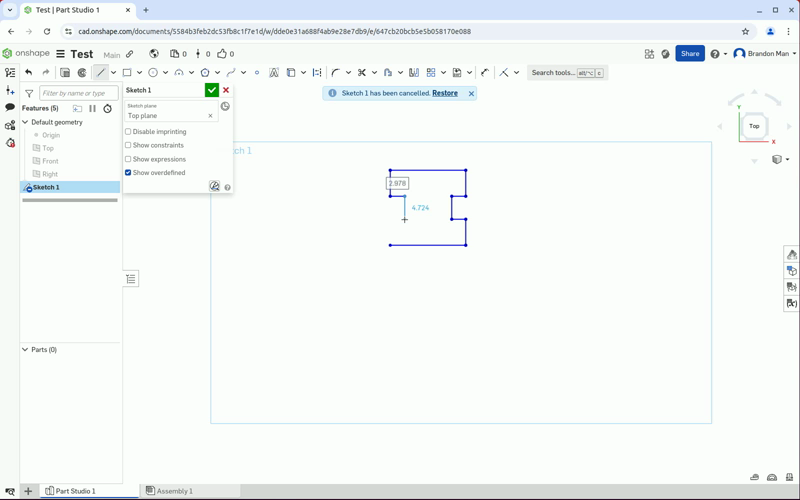
key_up(shift)
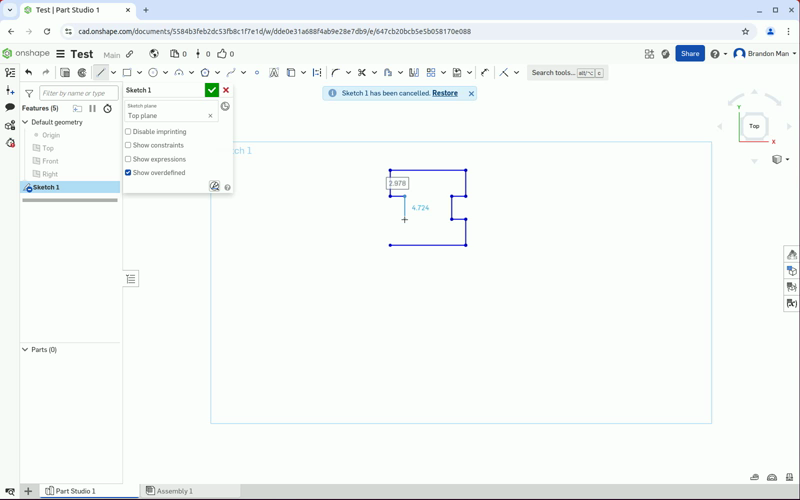
key_down(shift)
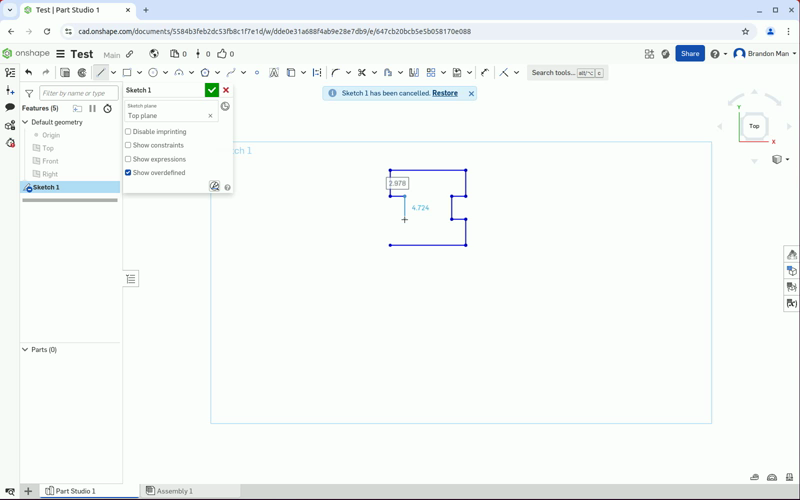
mouse_move(434, 219)
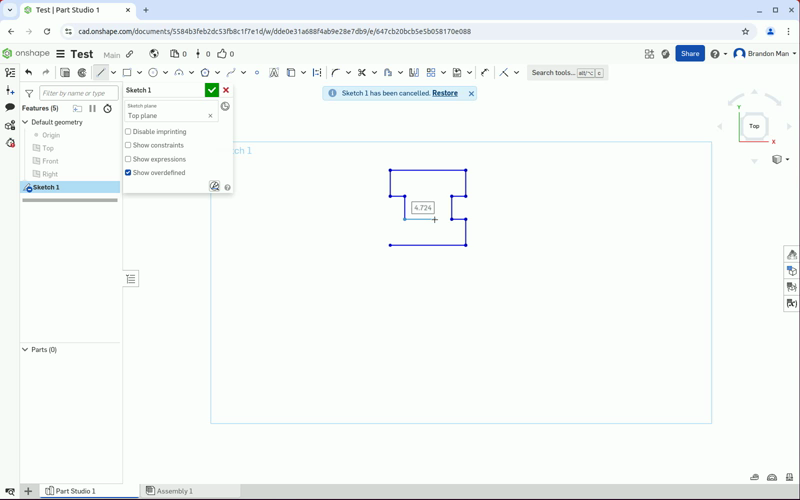
mouse_move(390, 219)
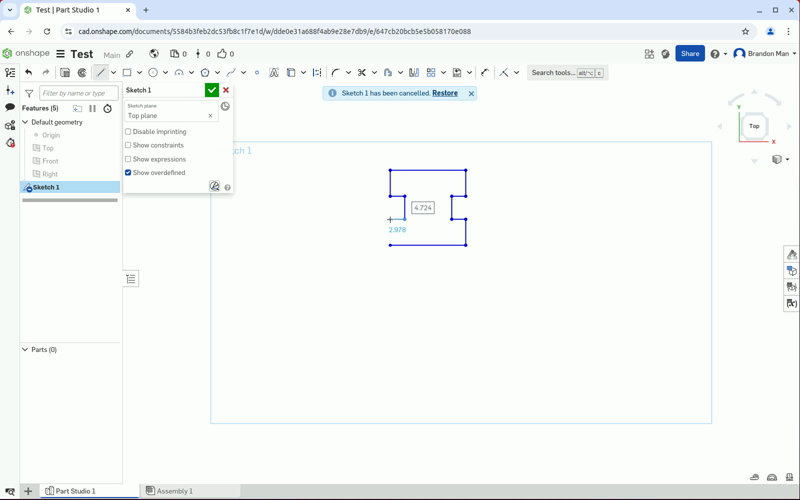
click(390, 219)
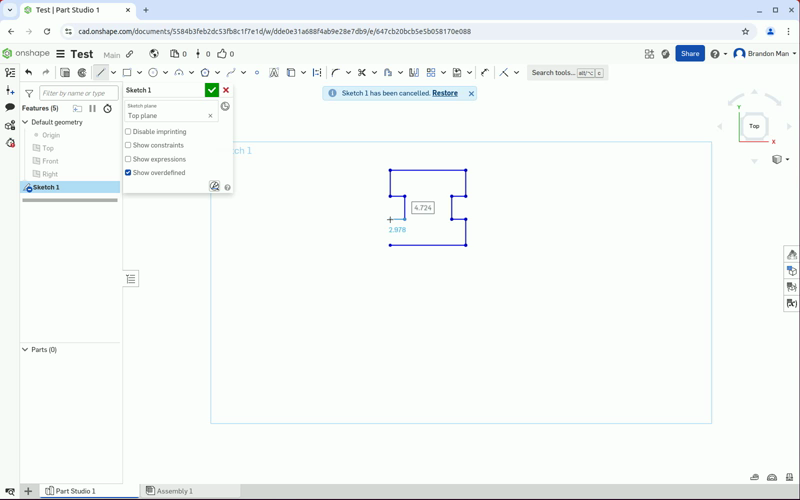
key_up(shift)
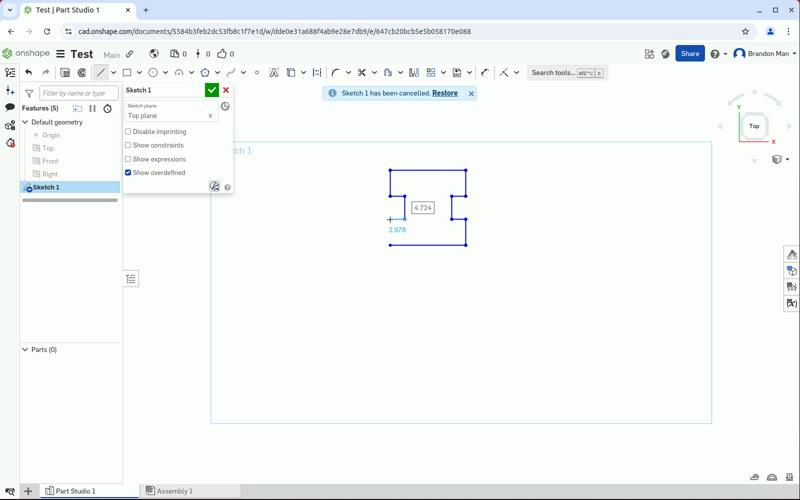
mouse_move(420, 219)
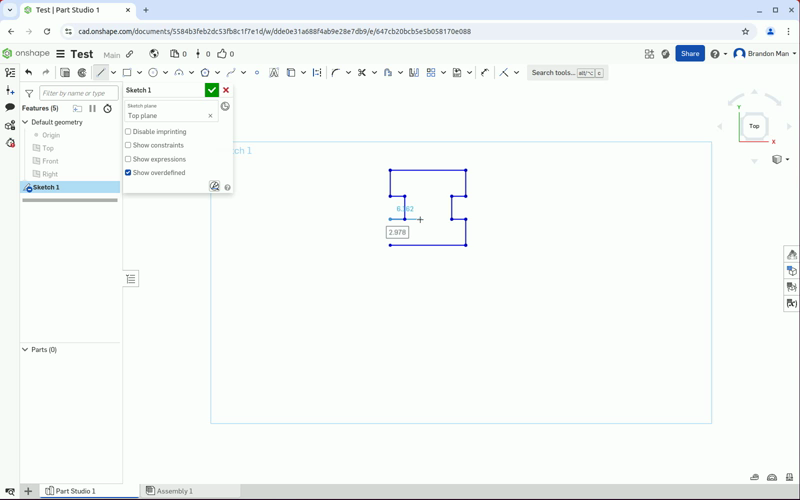
key_down(shift)
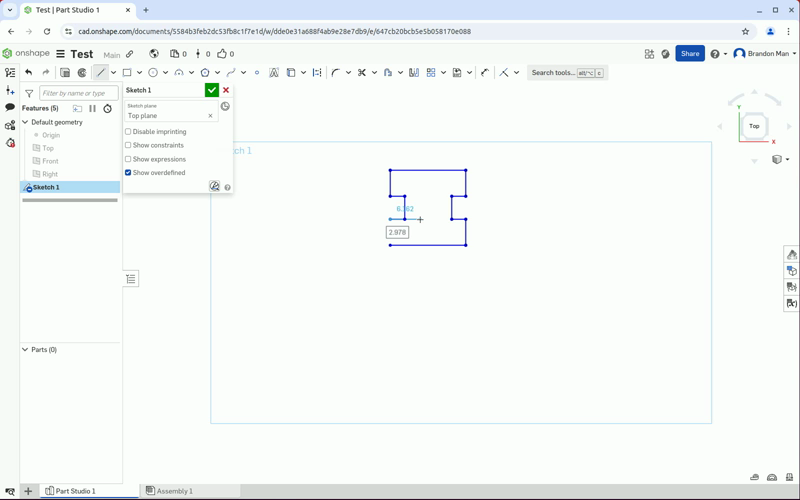
mouse_move(390, 245)
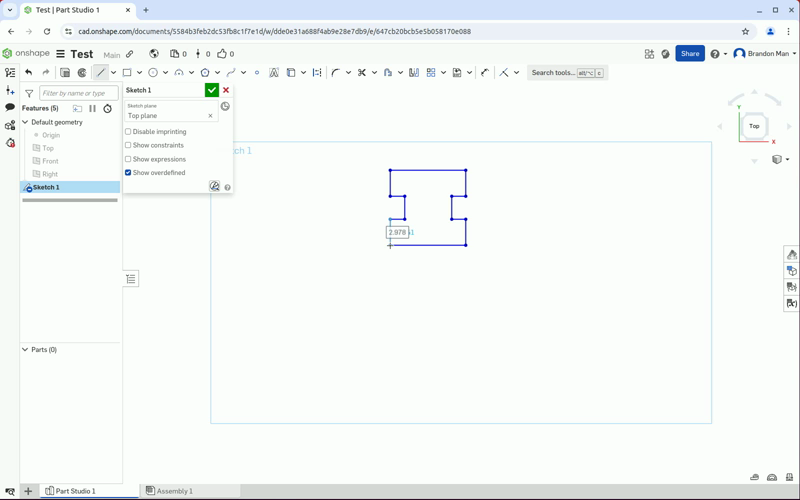
key_up(shift)
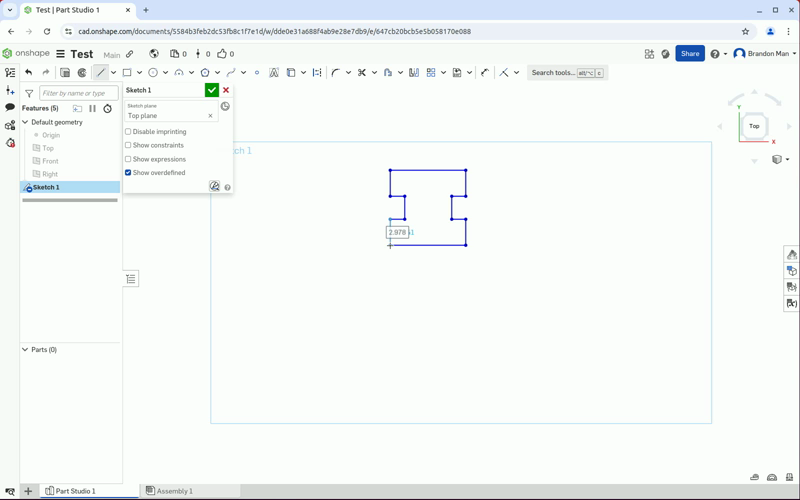
click(390, 245)
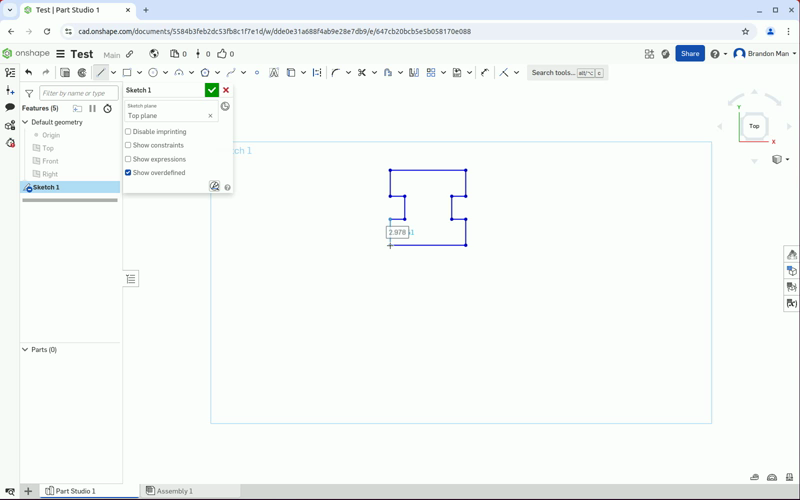
key(esc)
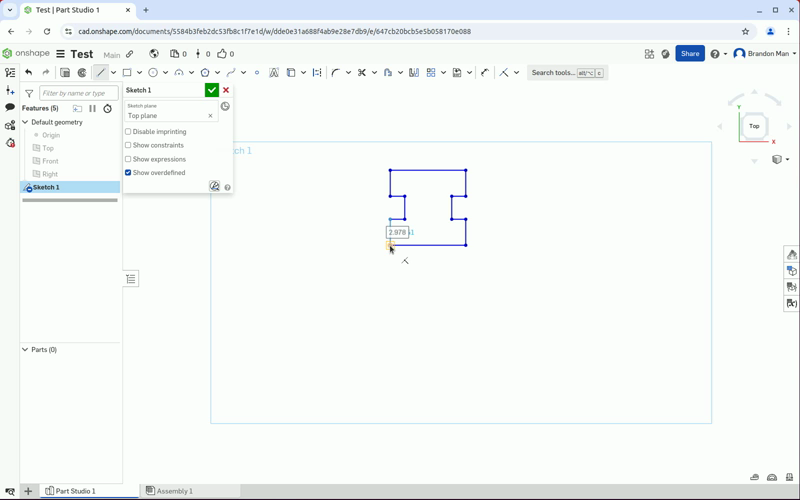
key(c)
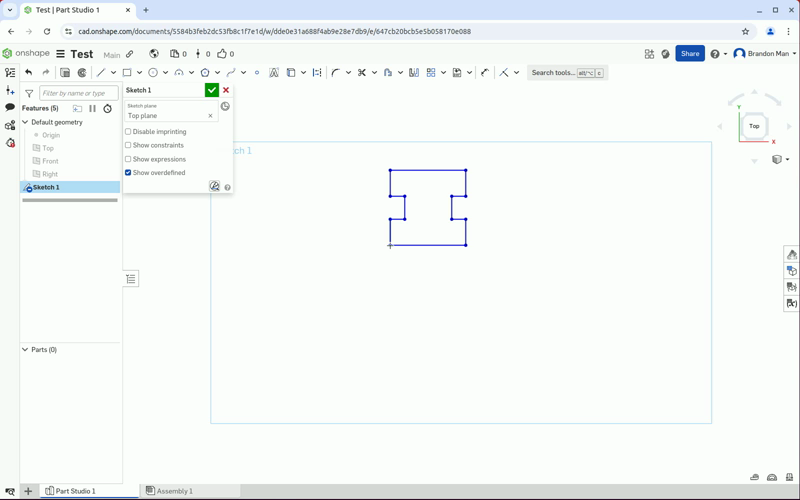
key_down(shift)
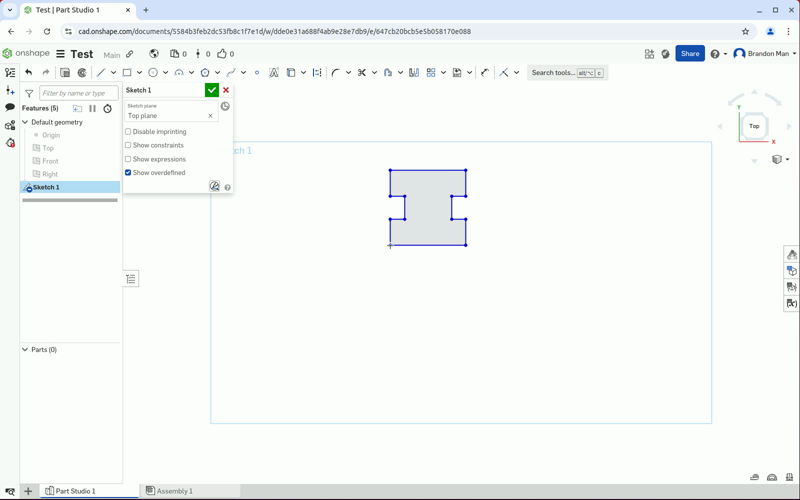
mouse_move(428, 207)
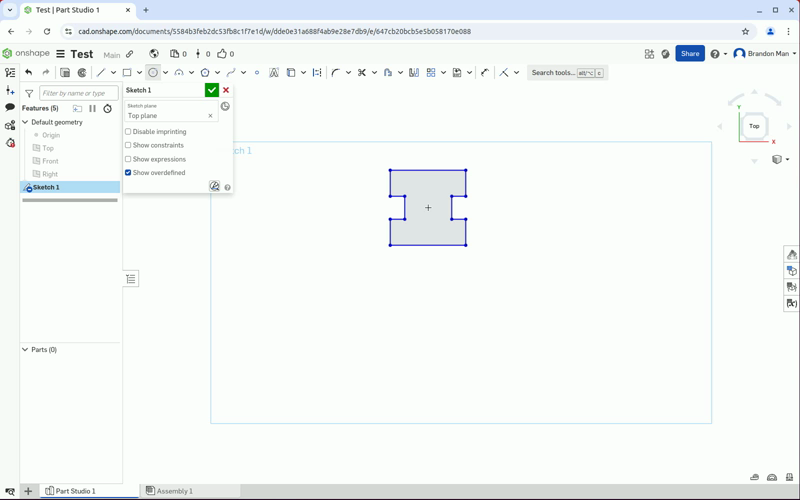
click(428, 207)
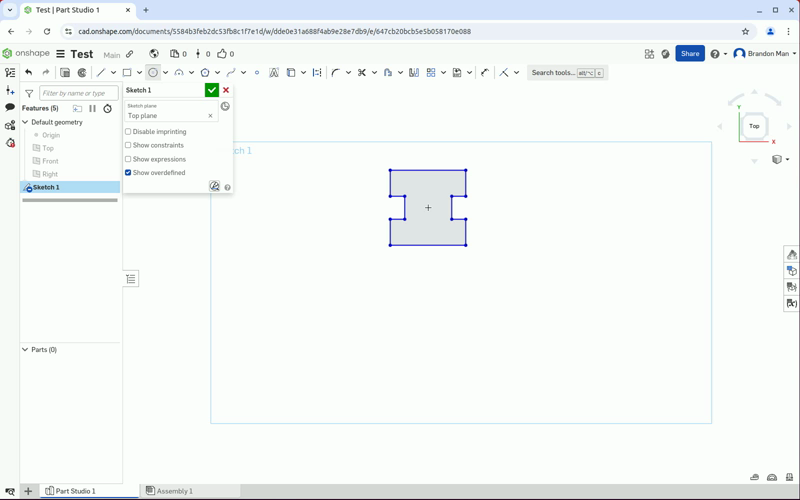
key_up(shift)
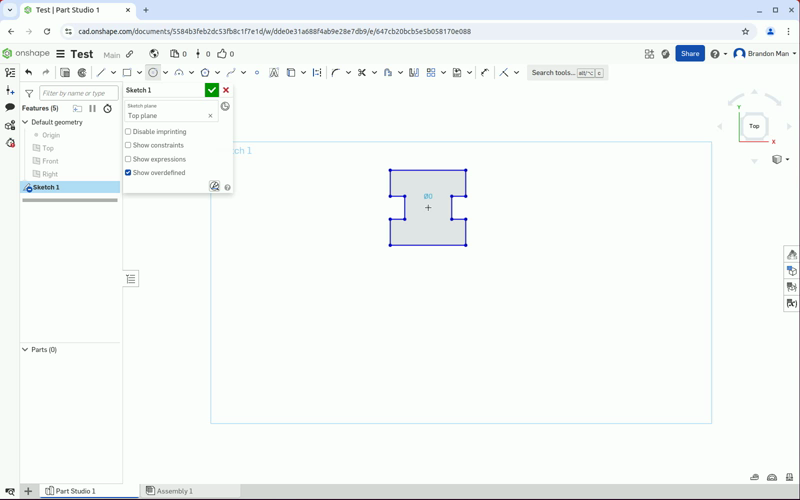
mouse_move(437, 207)
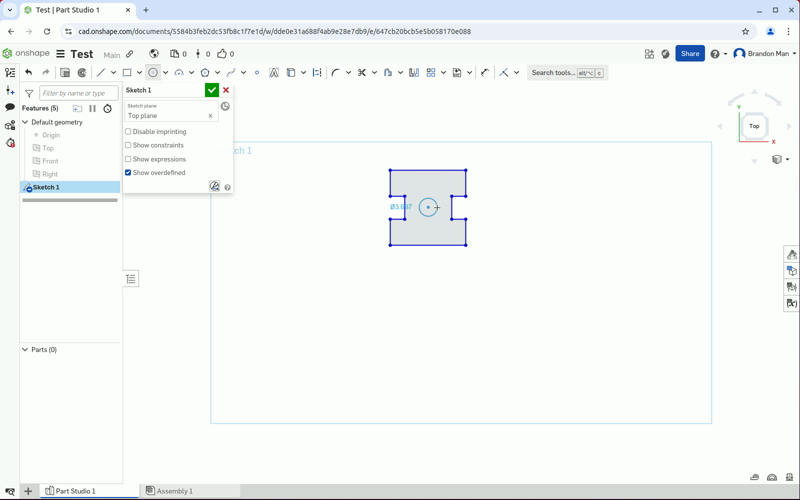
click(437, 207)
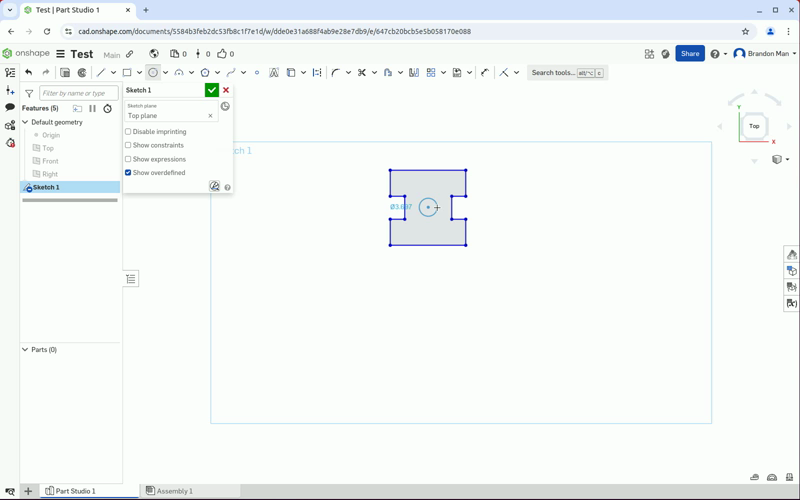
key(esc)
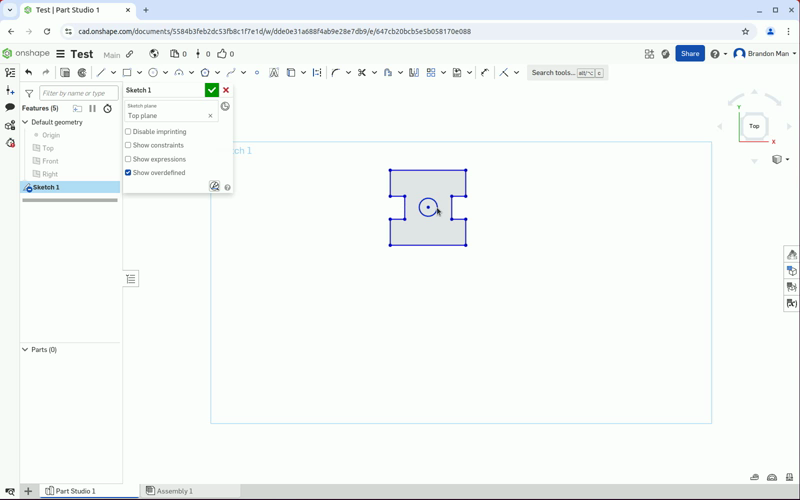
mouse_move(457, 233)
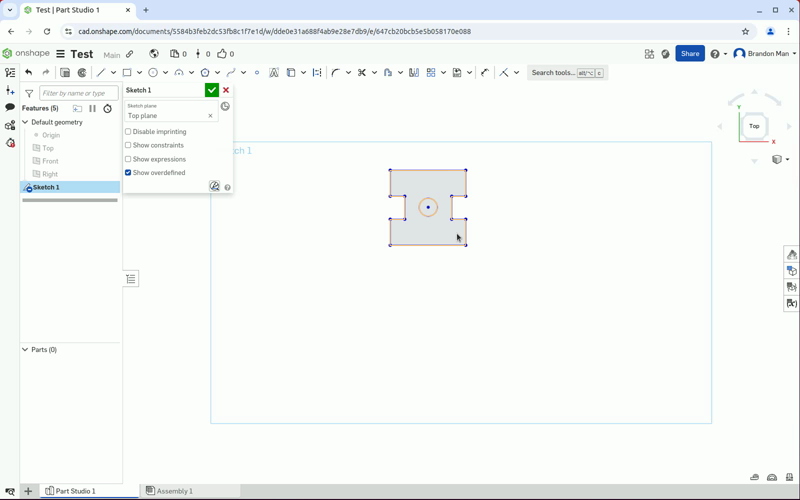
click(457, 233)
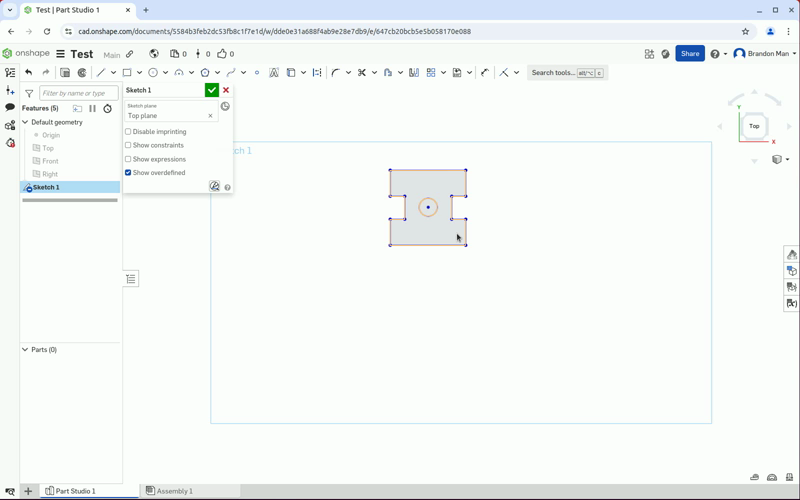
mouse_move(73, 352)
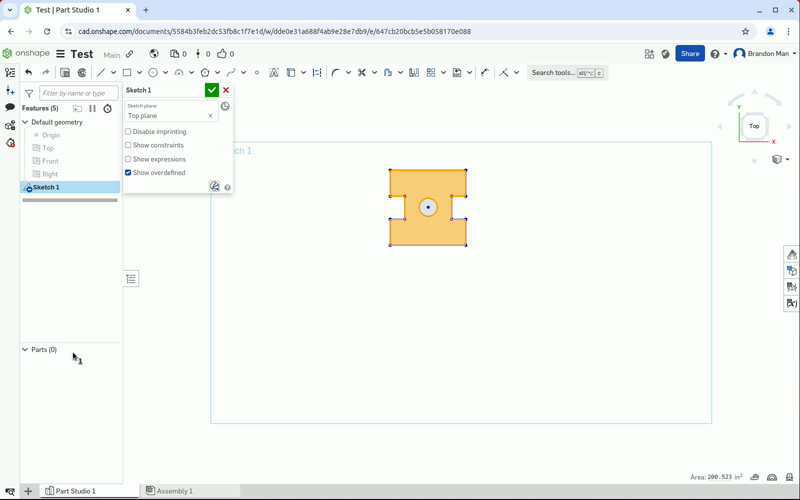
key(shift+y)
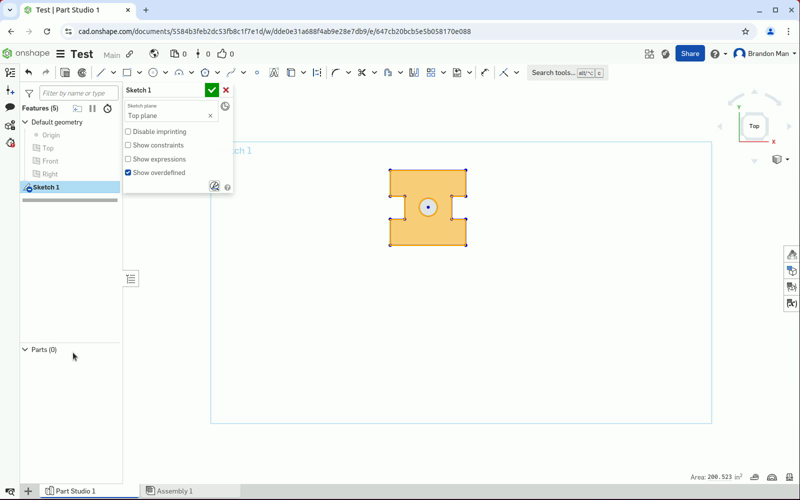
key(shift+e)
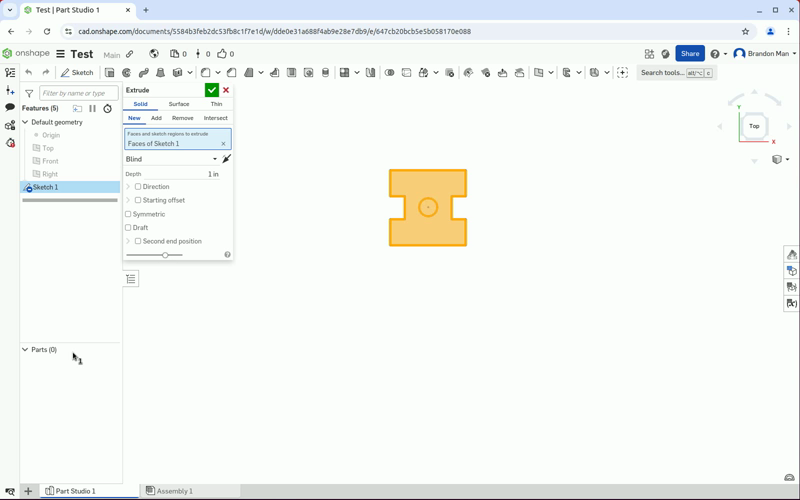
mouse_move(143, 106)
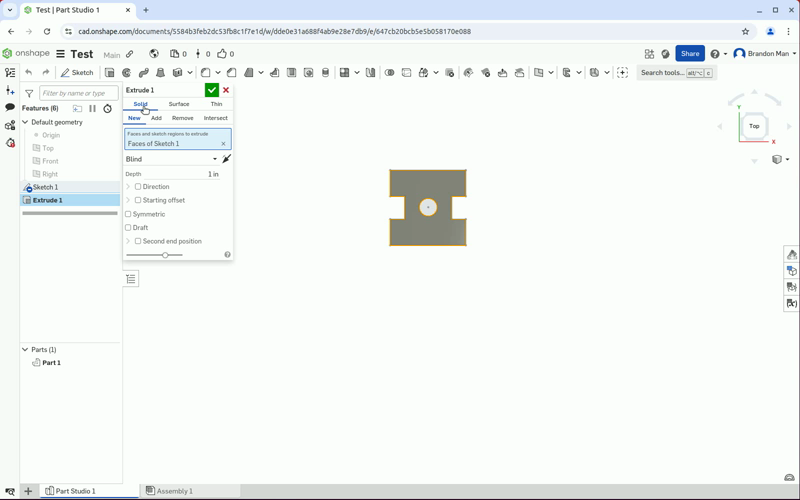
click(143, 106)
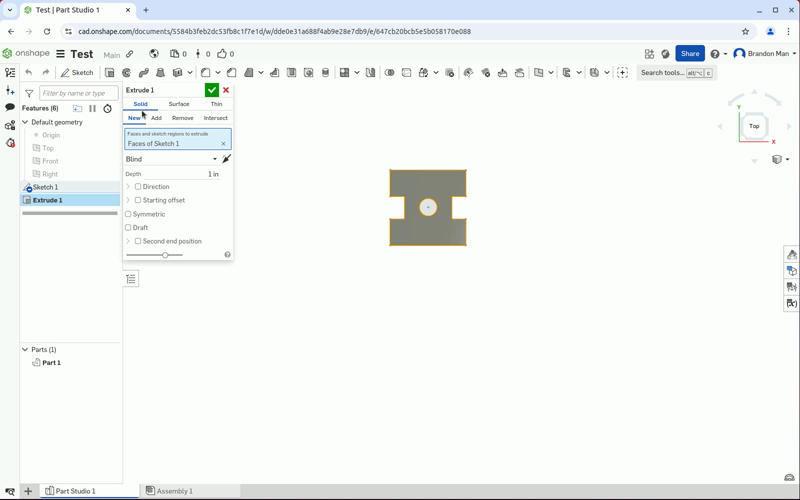
mouse_move(137, 120)
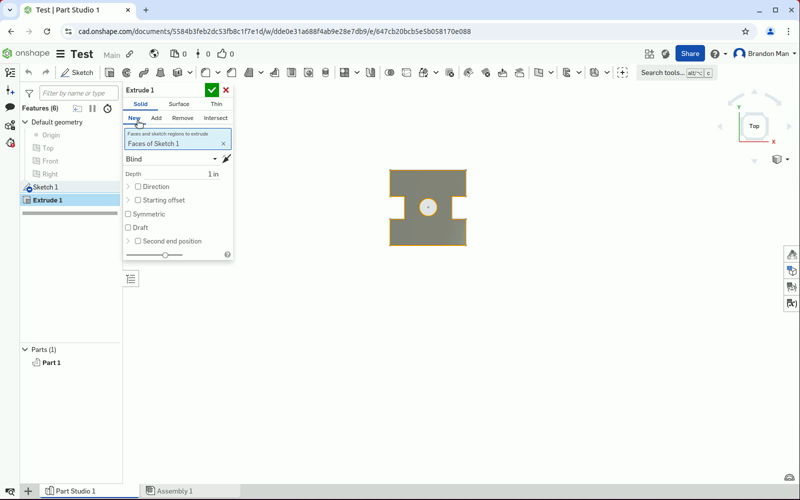
click(137, 120)
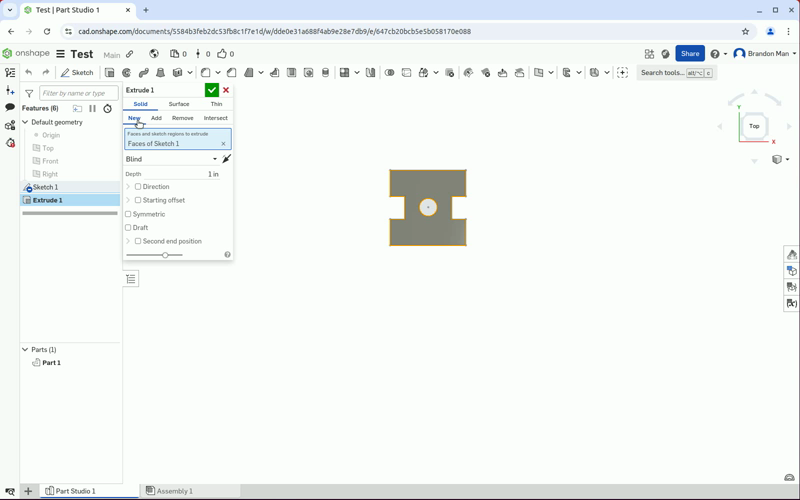
key(tab, 4)
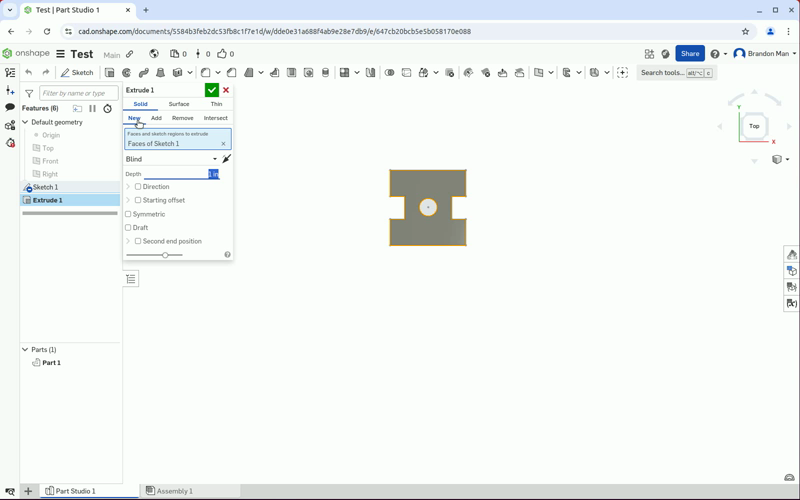
text(3.851)
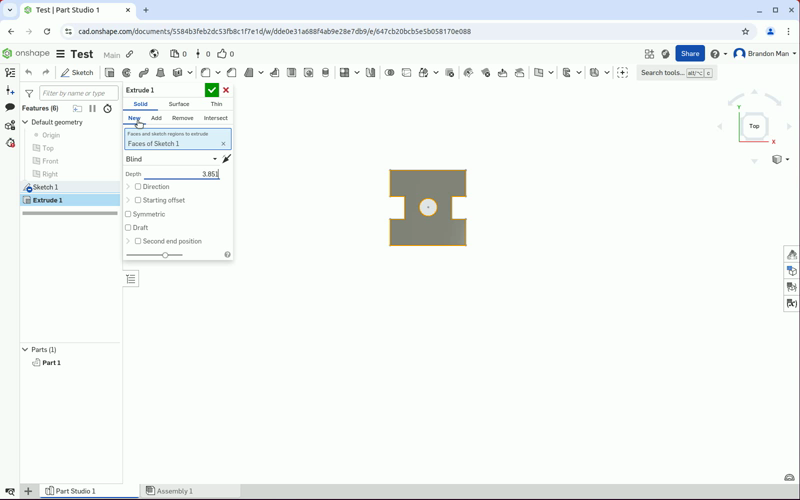
key(enter)
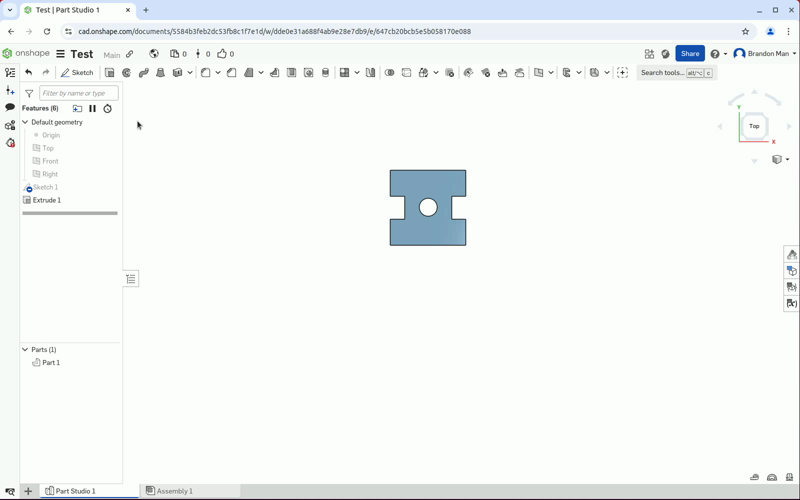
key(shift+h)
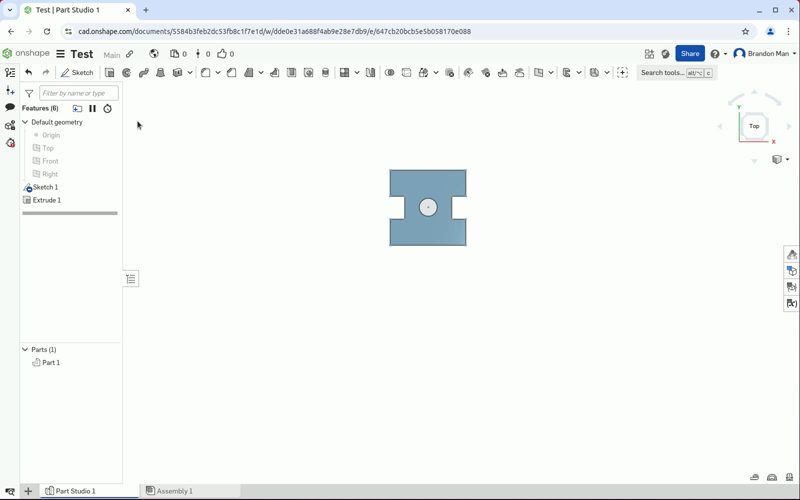
key(shift+h)
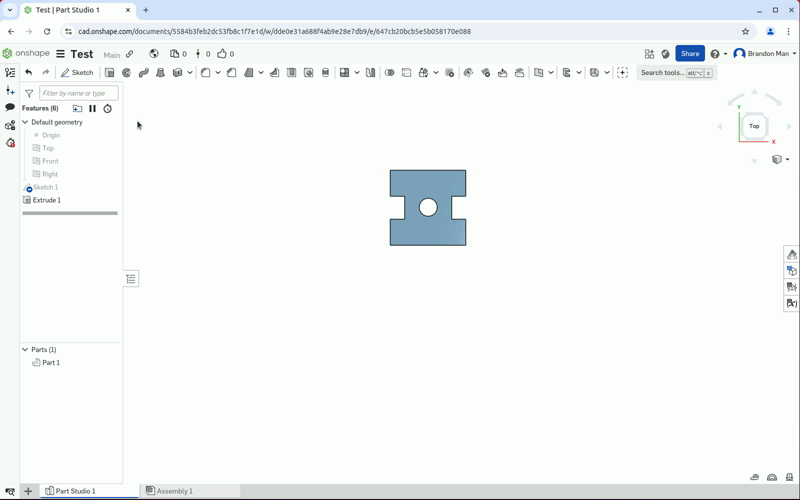
mouse_move(73, 189)
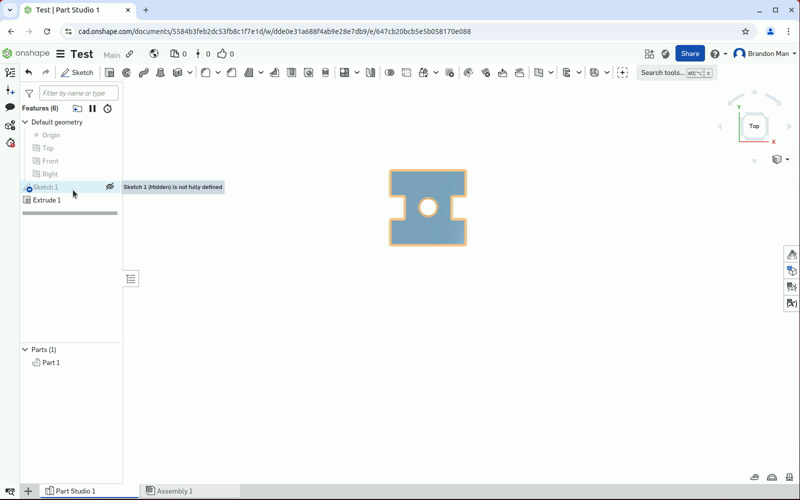
click(73, 189)
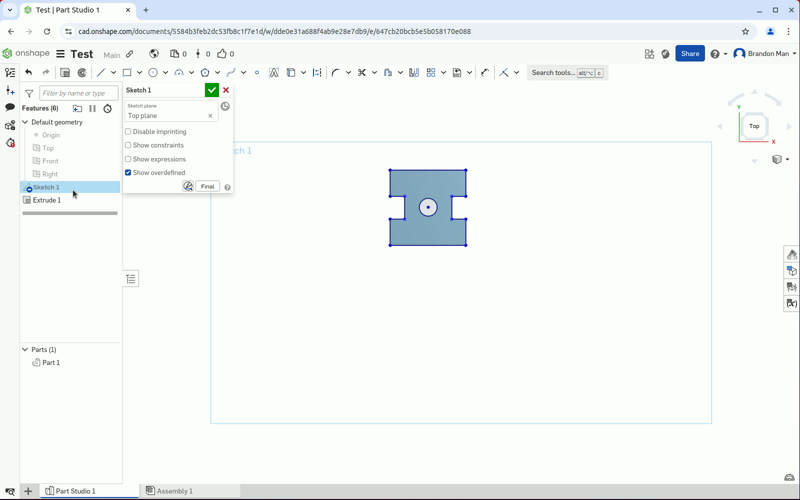
mouse_move(229, 92)
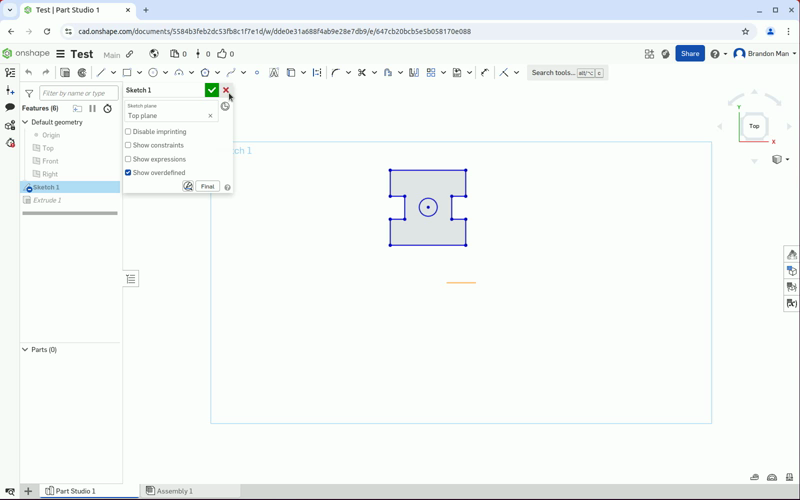
click(229, 92)
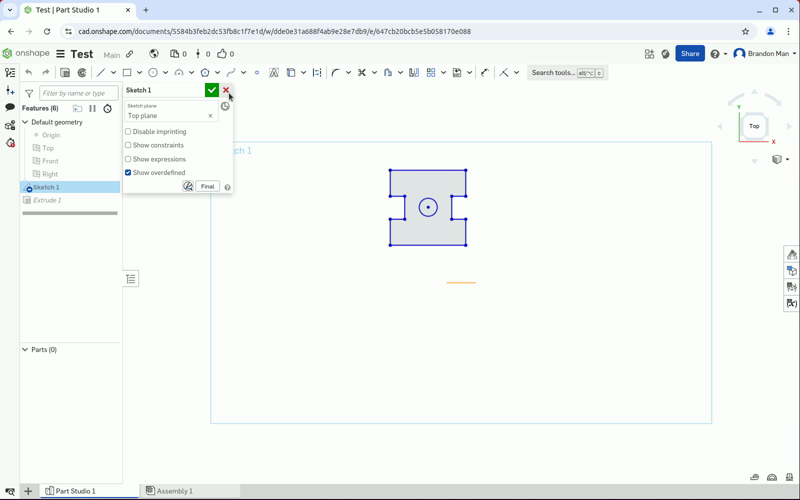
key(shift+s)
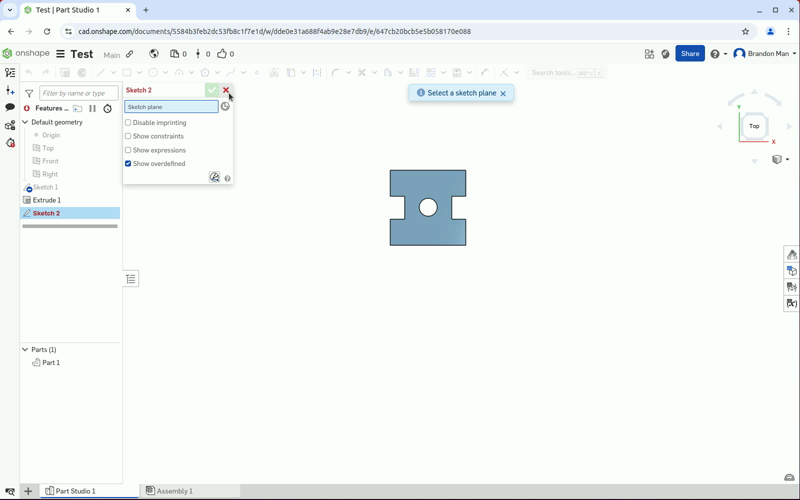
mouse_move(73, 150)
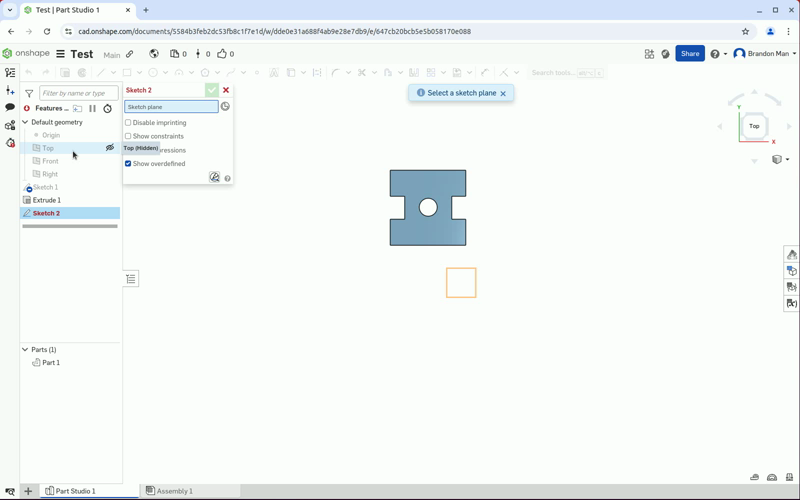
click(73, 150)
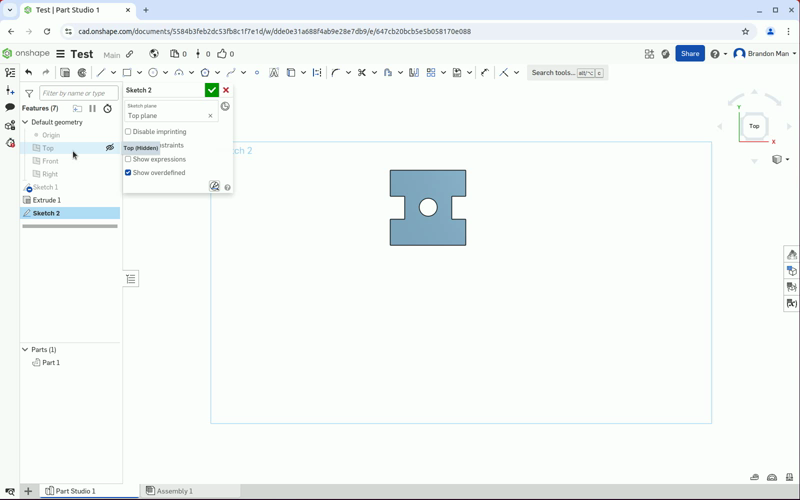
mouse_move(73, 352)
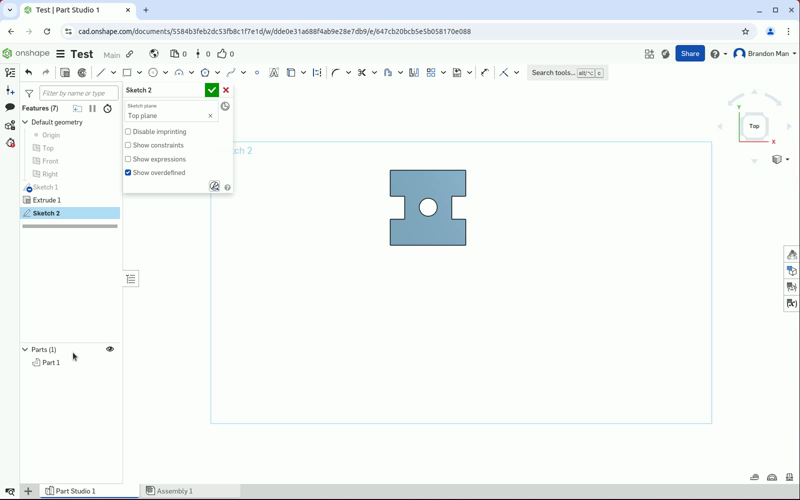
key(y)
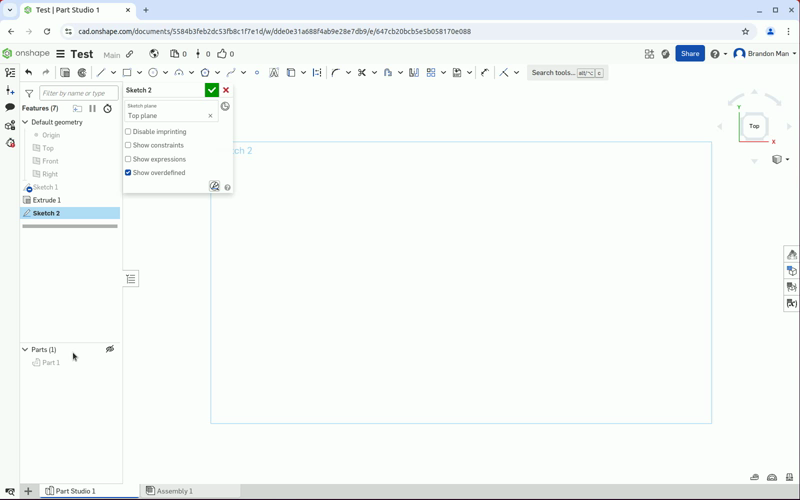
key(l)
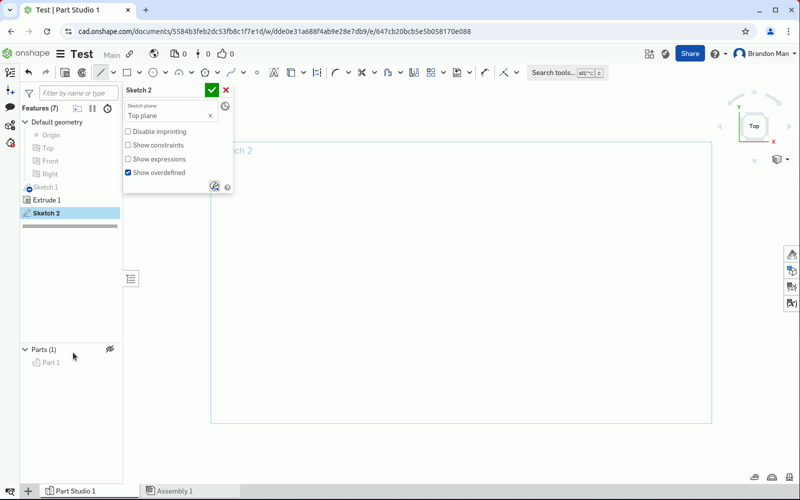
key_down(shift)
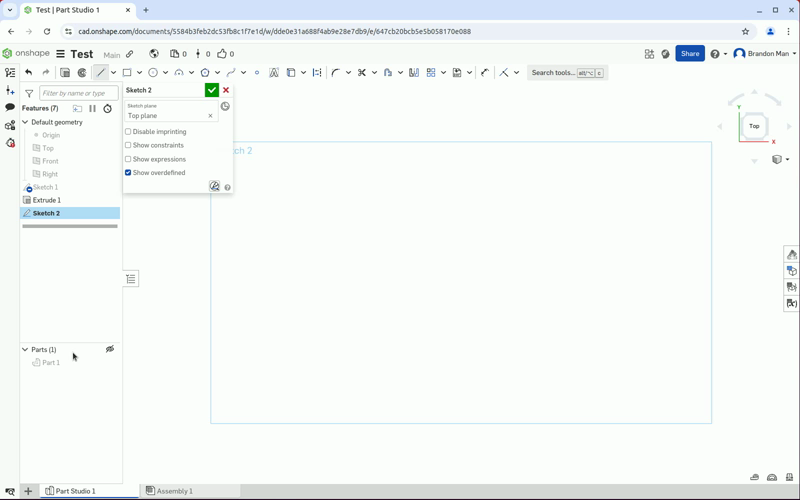
mouse_move(390, 282)
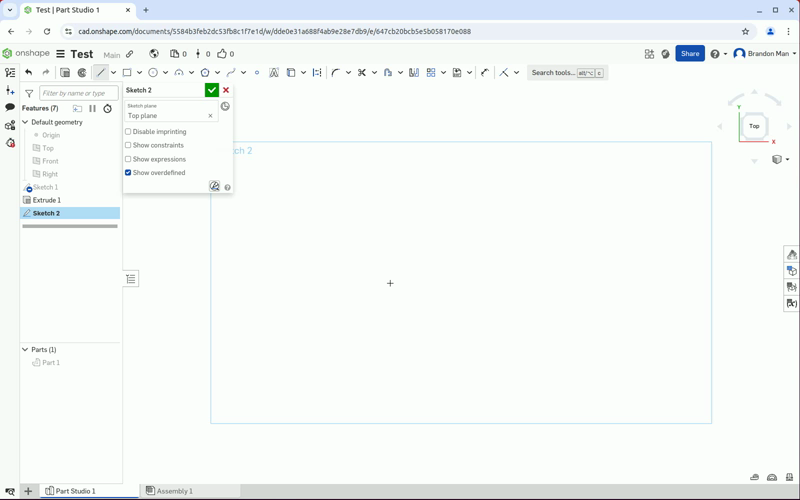
click(390, 282)
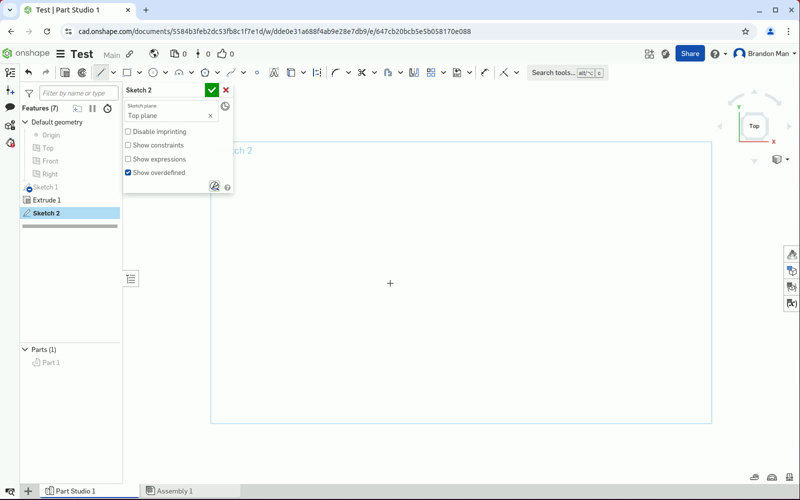
key_up(shift)
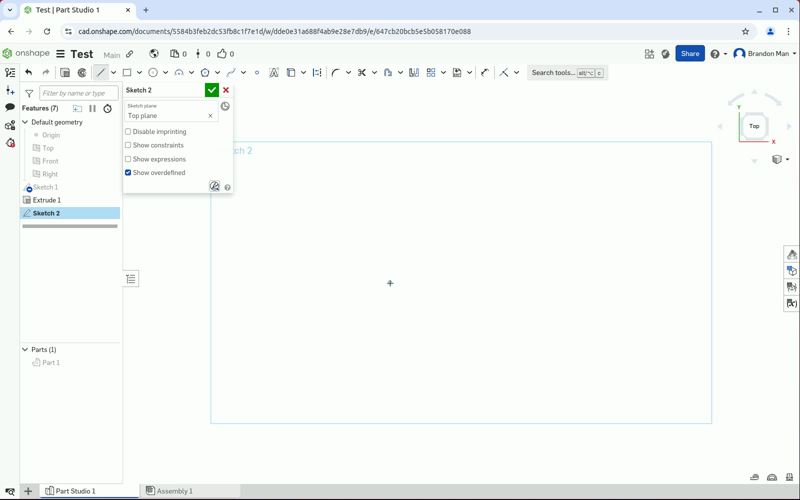
key_down(shift)
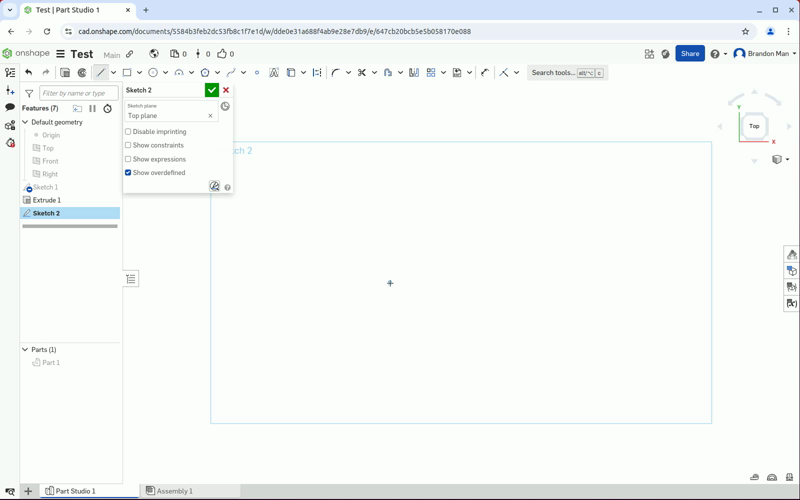
mouse_move(465, 282)
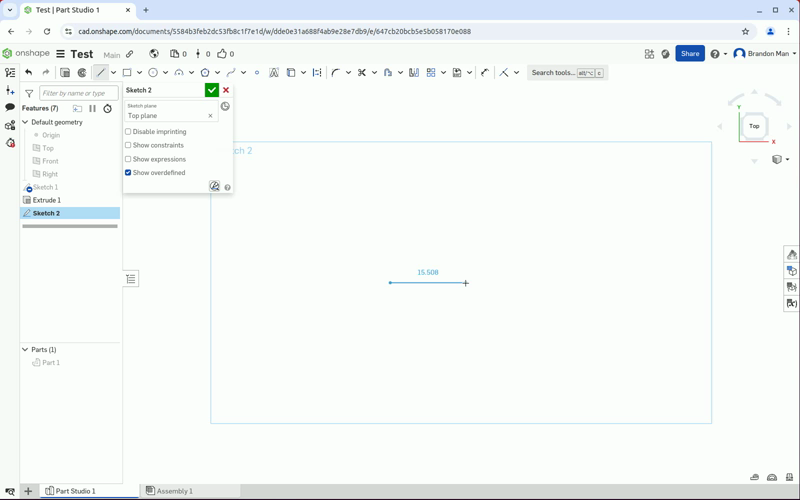
click(465, 282)
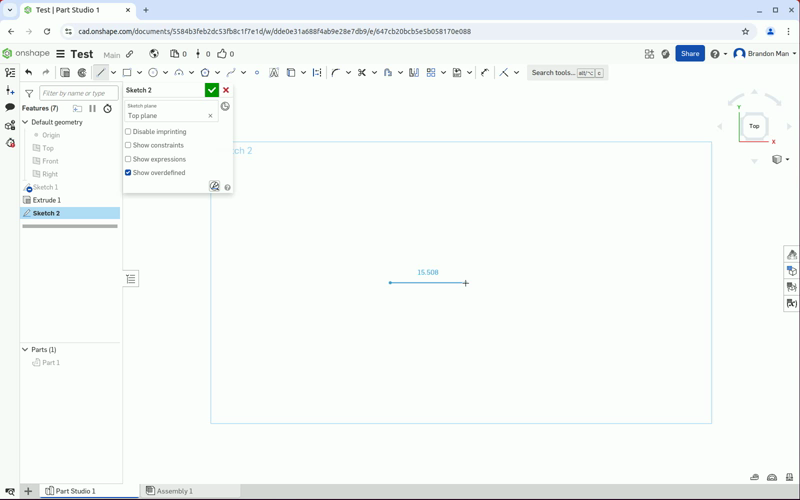
key_up(shift)
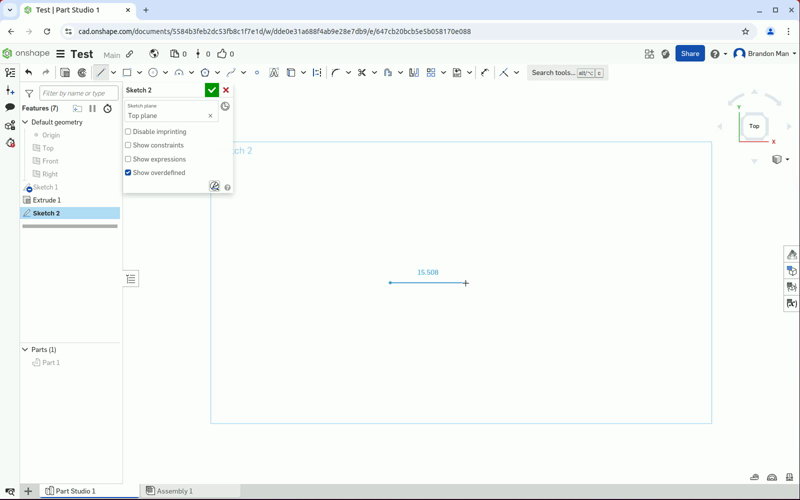
key_down(shift)
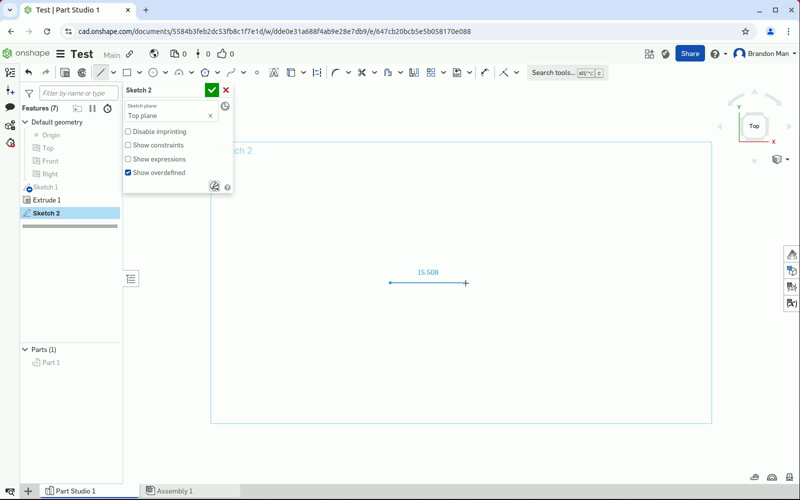
mouse_move(495, 282)
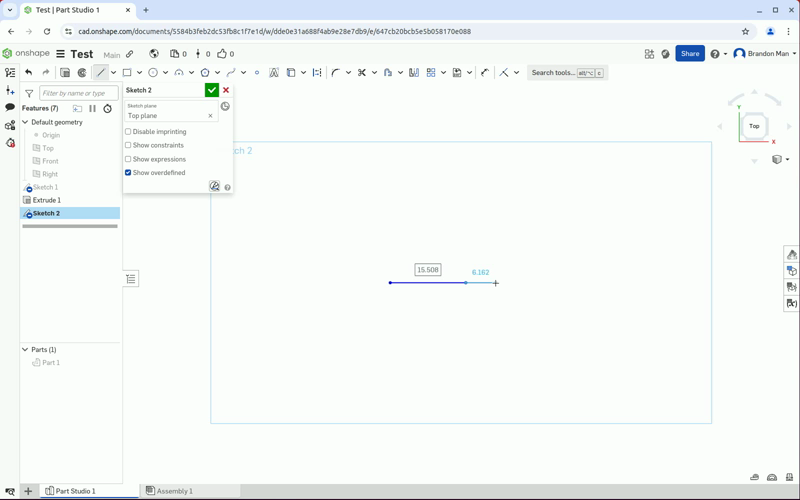
mouse_move(465, 244)
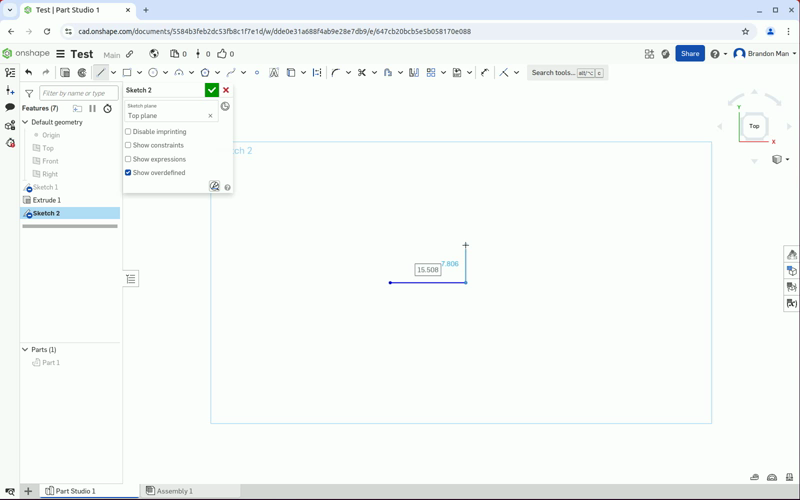
click(465, 244)
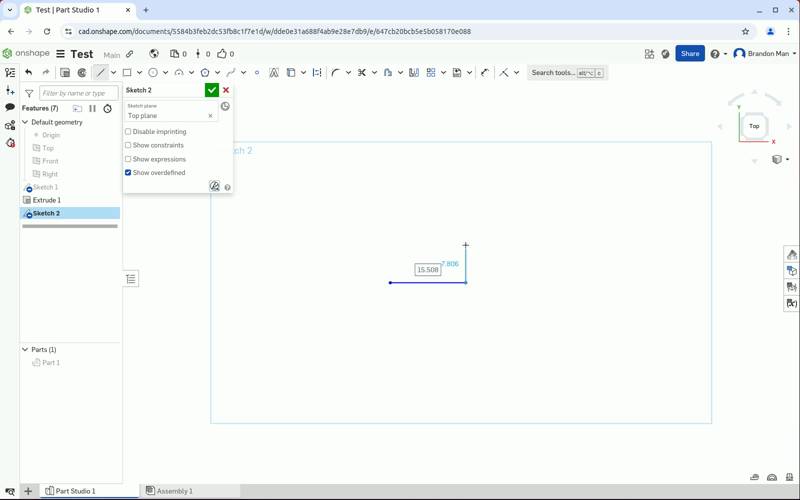
key_up(shift)
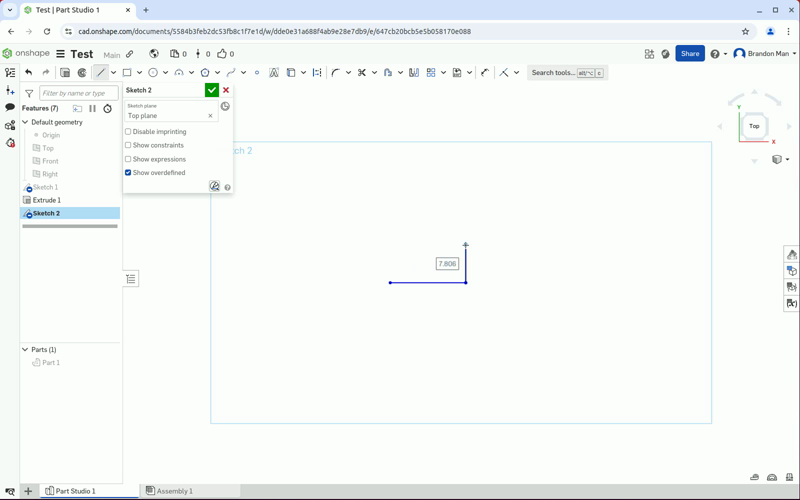
key_down(shift)
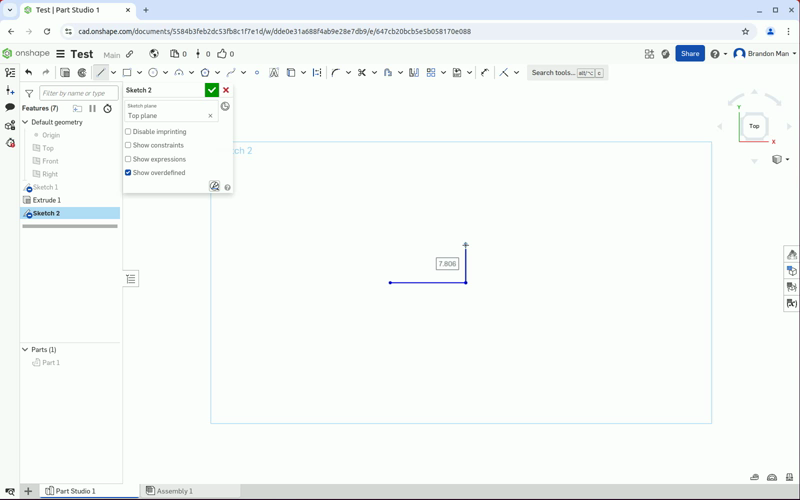
mouse_move(390, 244)
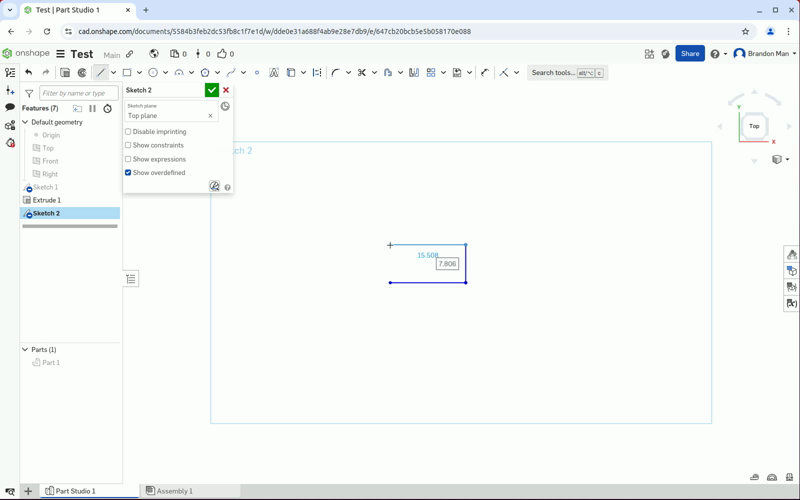
click(390, 244)
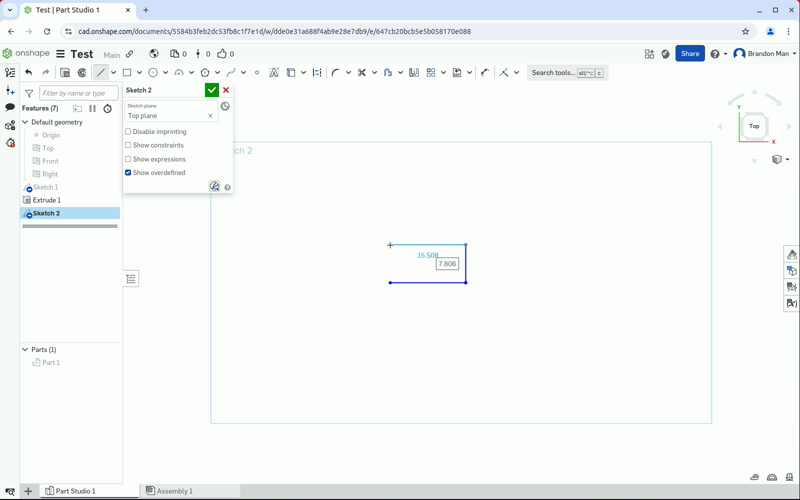
key_up(shift)
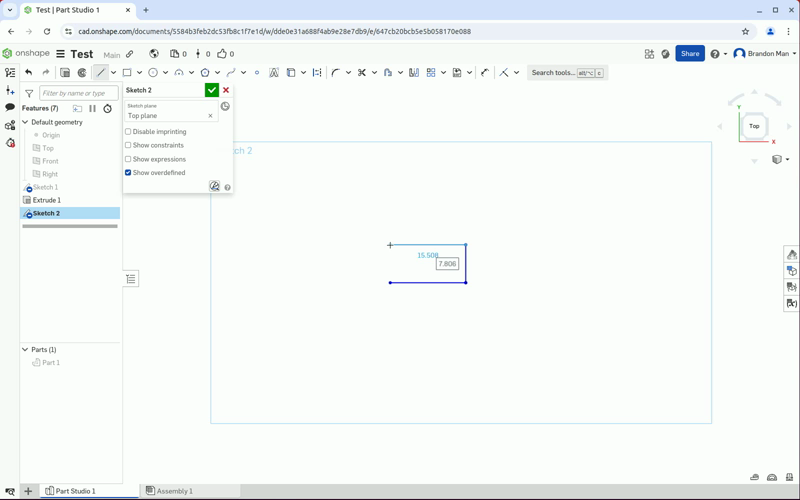
mouse_move(420, 244)
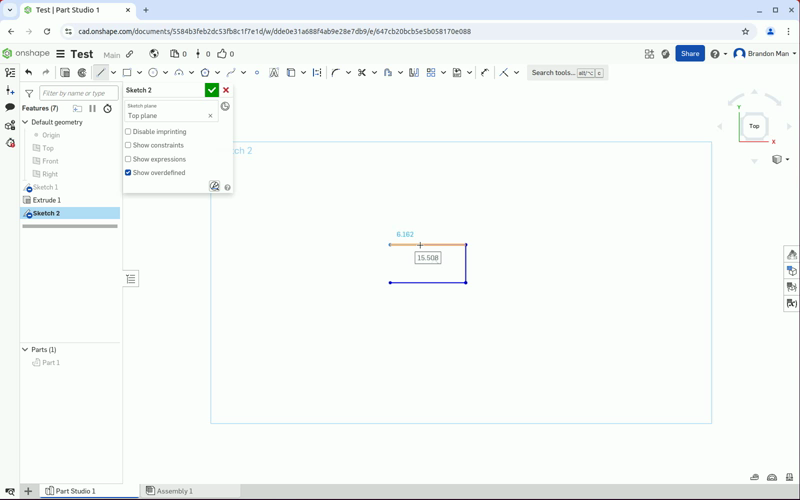
key_down(shift)
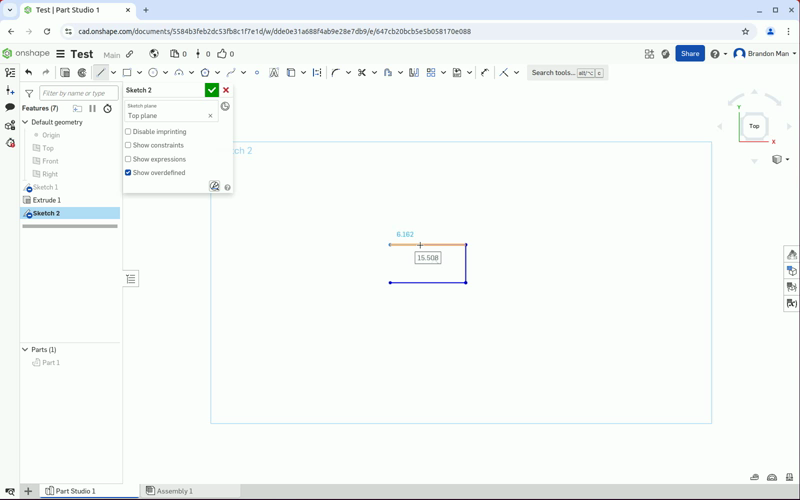
mouse_move(390, 282)
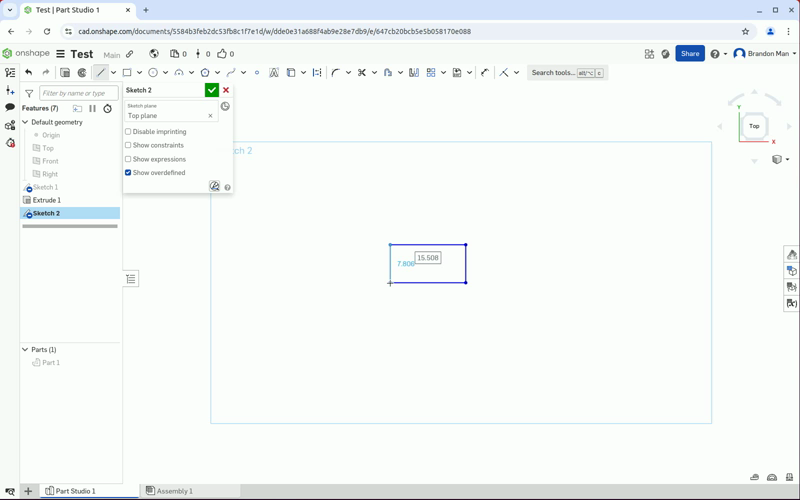
key_up(shift)
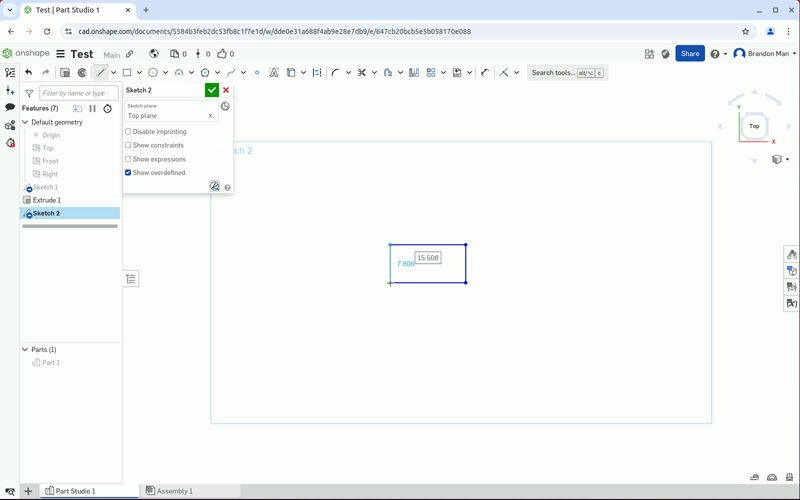
click(390, 282)
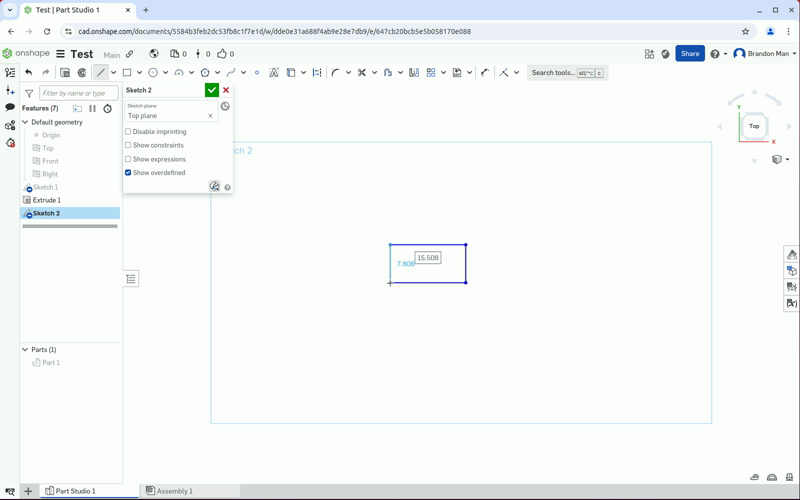
key(esc)
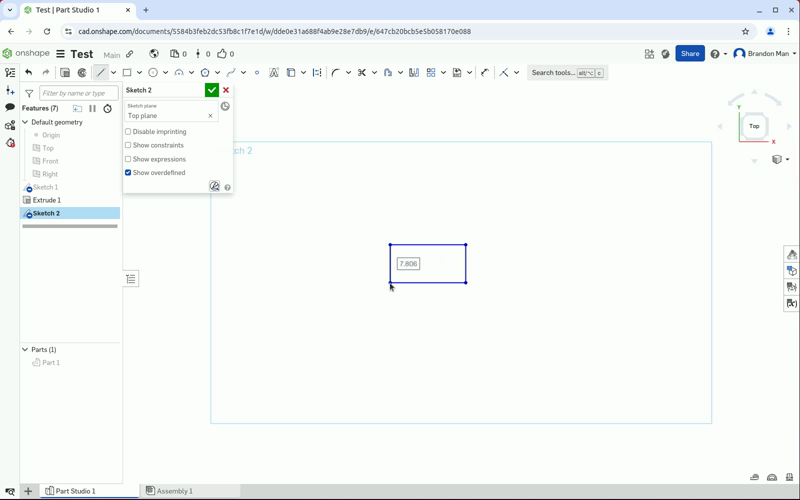
key(c)
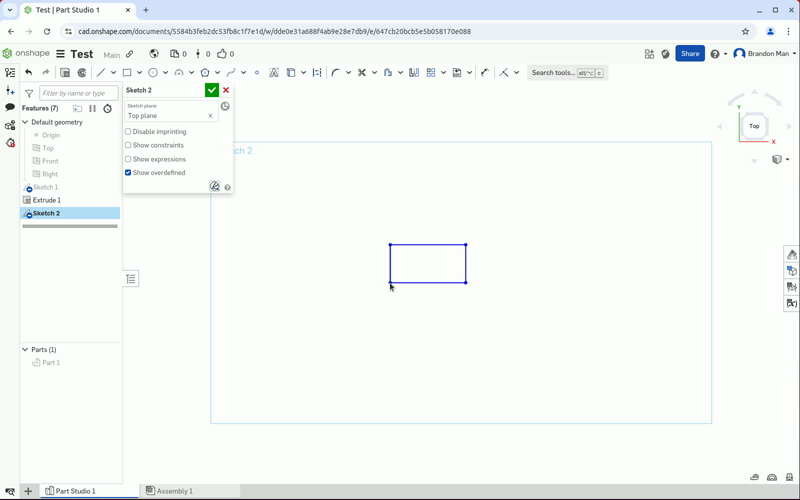
key_down(shift)
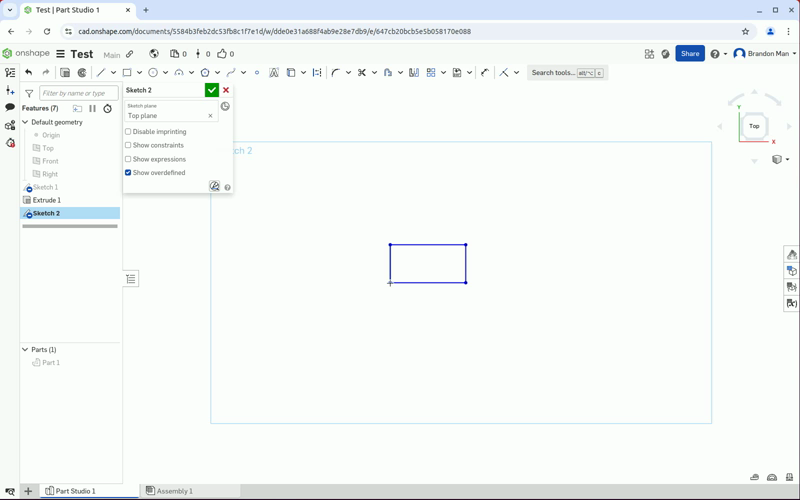
mouse_move(428, 264)
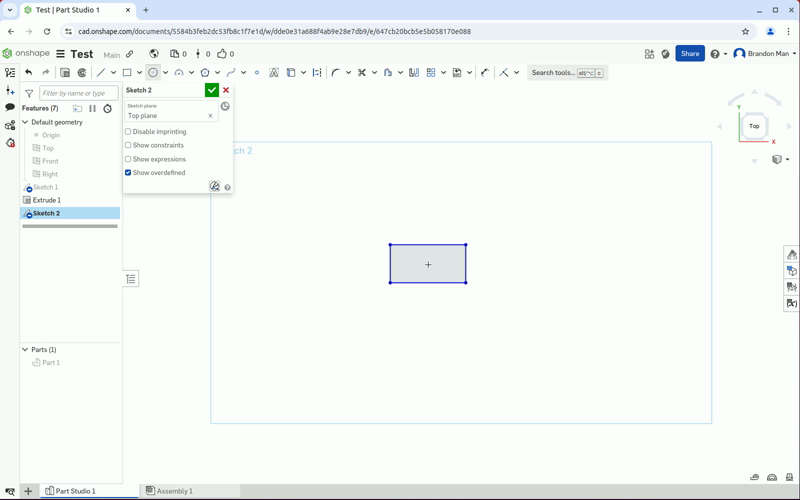
click(428, 264)
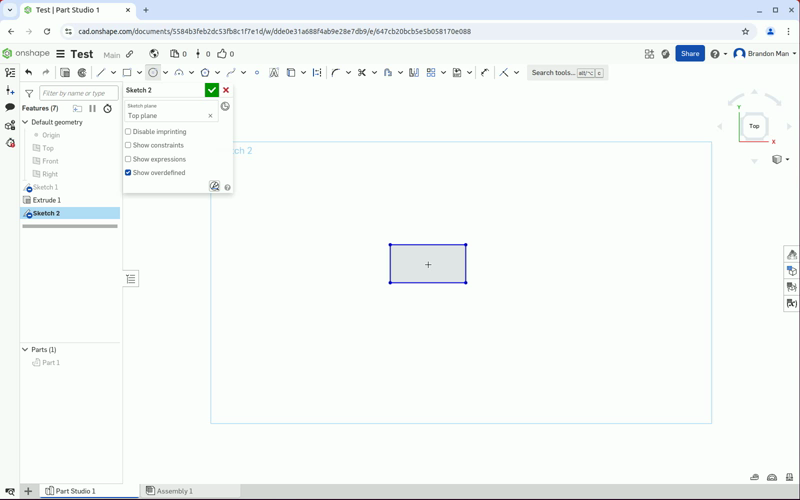
key_up(shift)
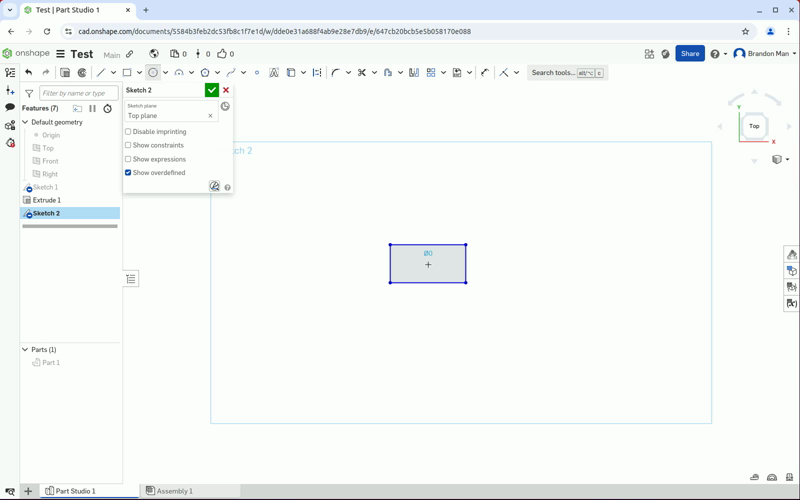
mouse_move(437, 264)
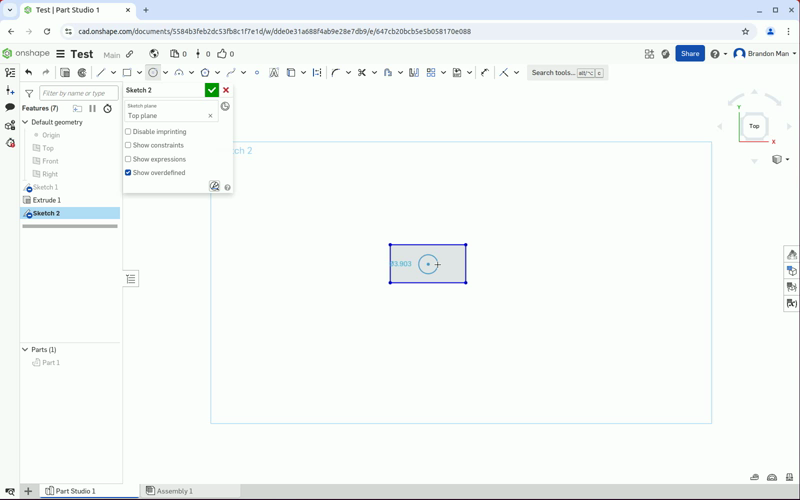
click(437, 264)
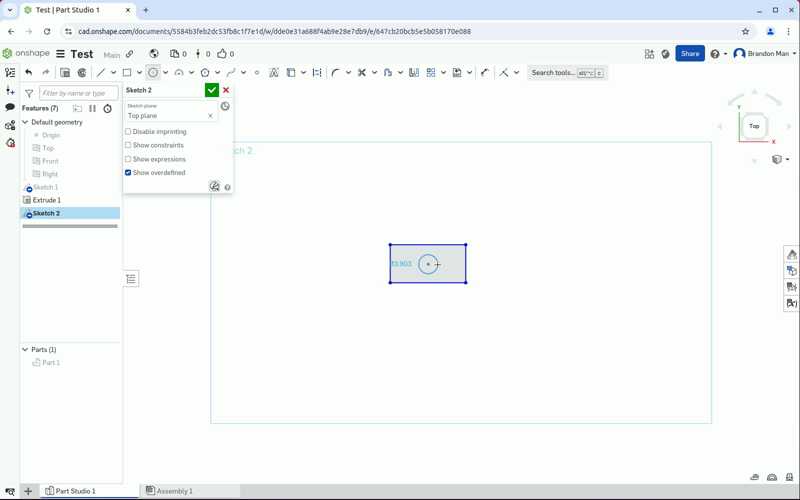
key(esc)
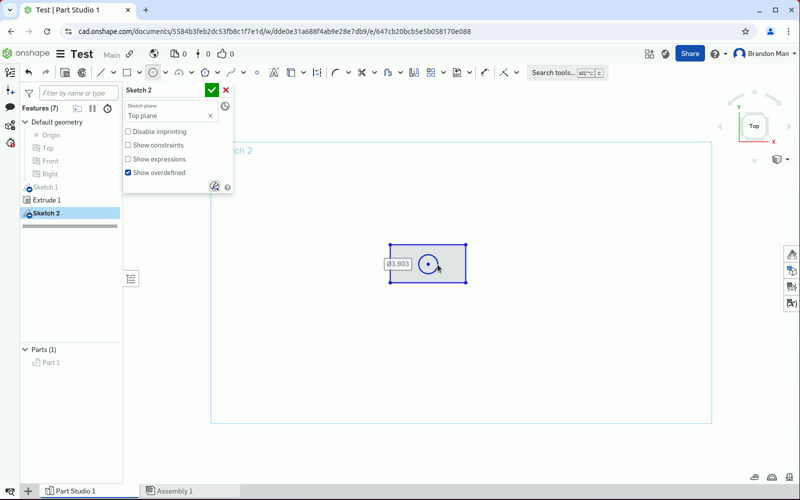
mouse_move(455, 275)
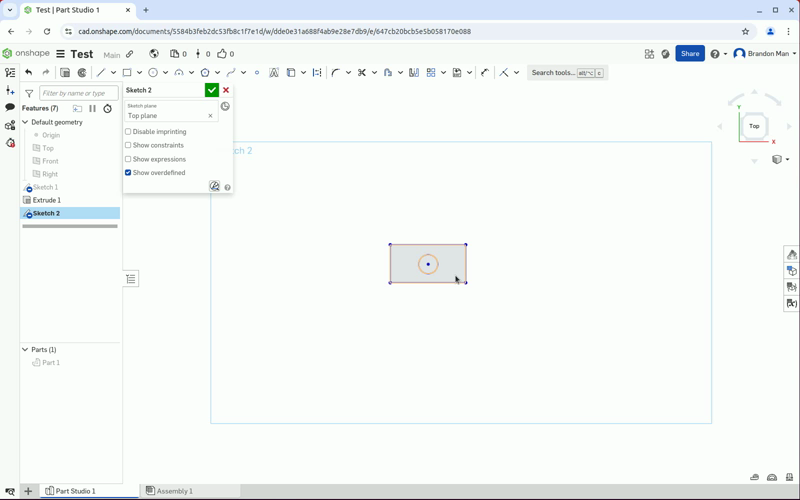
click(455, 275)
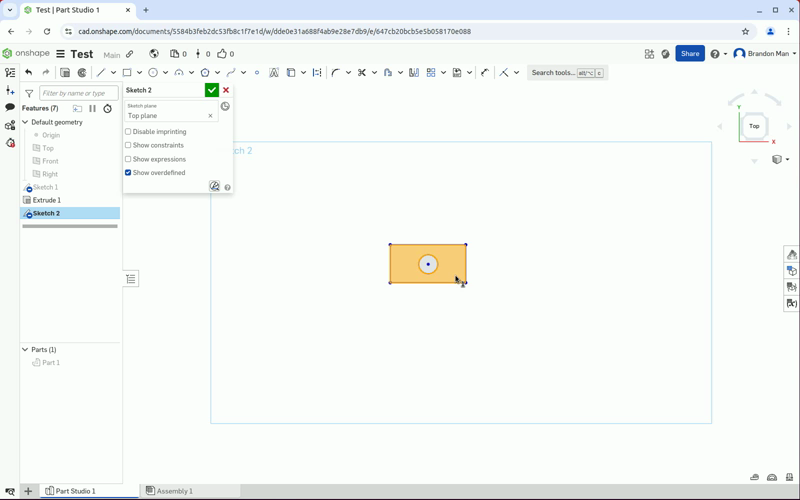
mouse_move(73, 352)
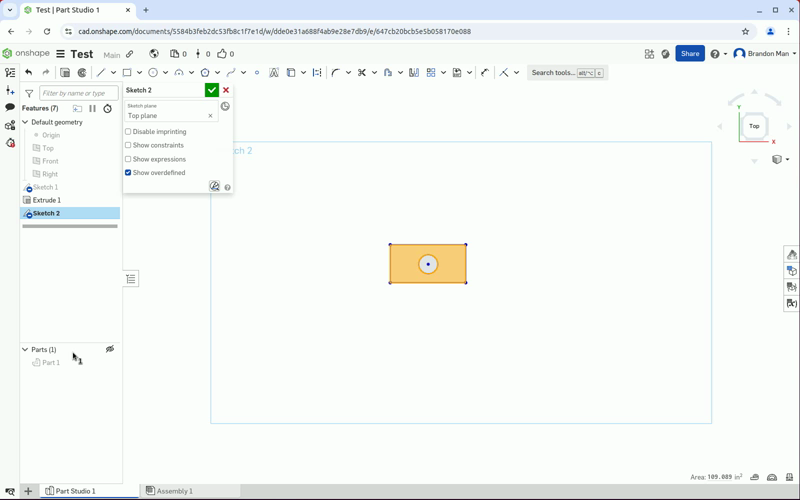
key(shift+y)
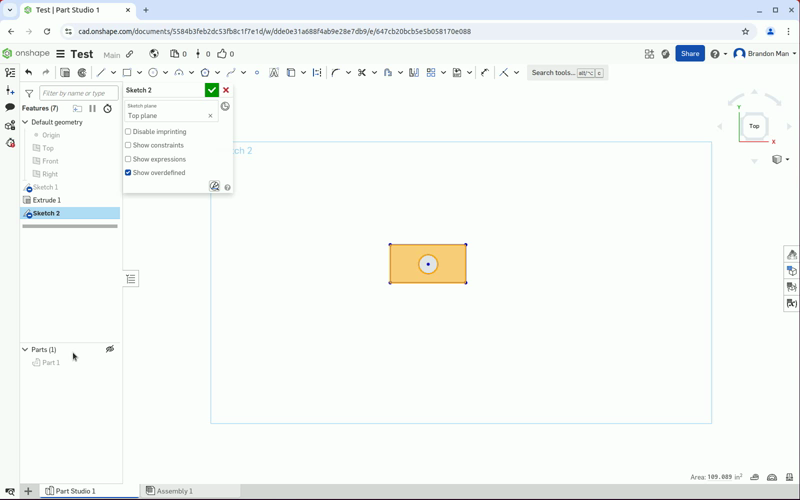
key(shift+e)
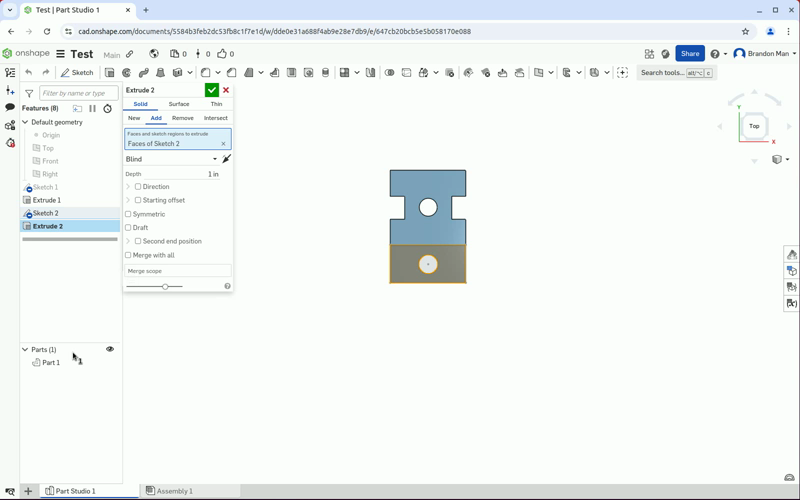
mouse_move(143, 106)
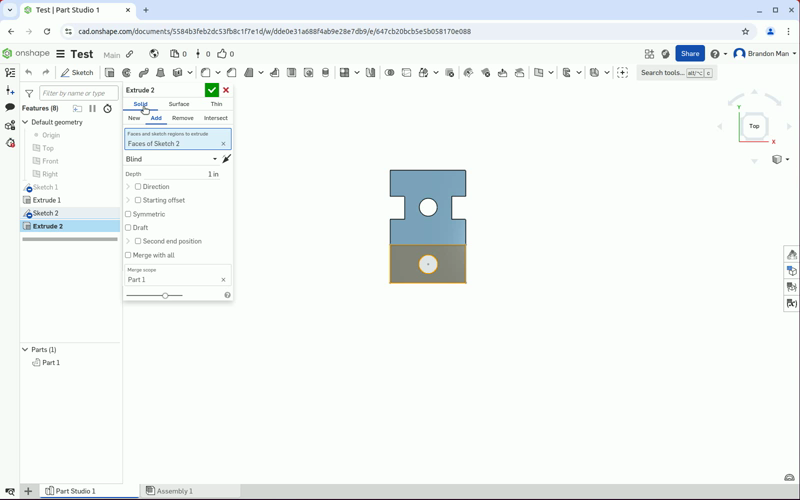
click(143, 106)
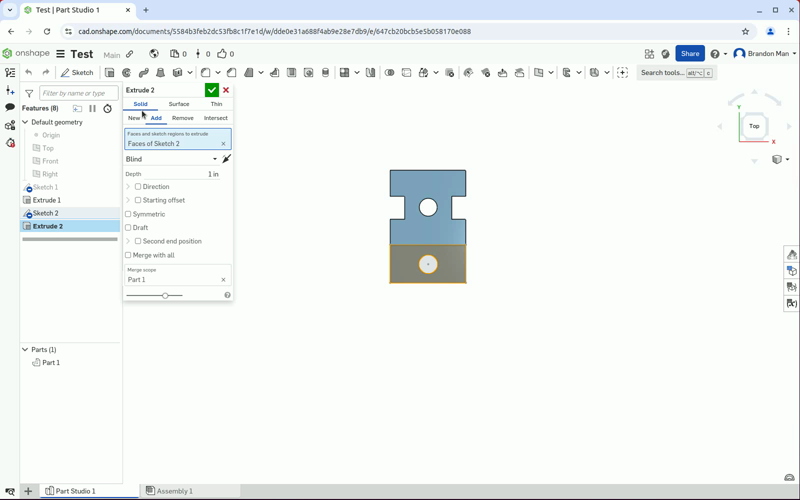
mouse_move(137, 120)
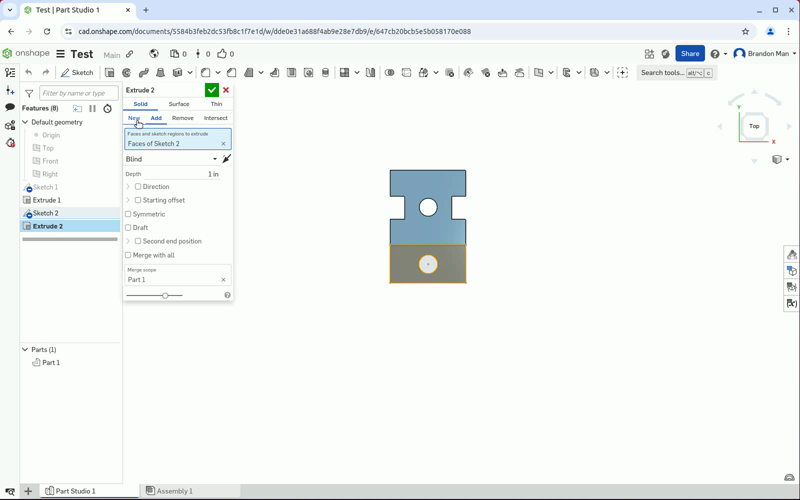
click(137, 120)
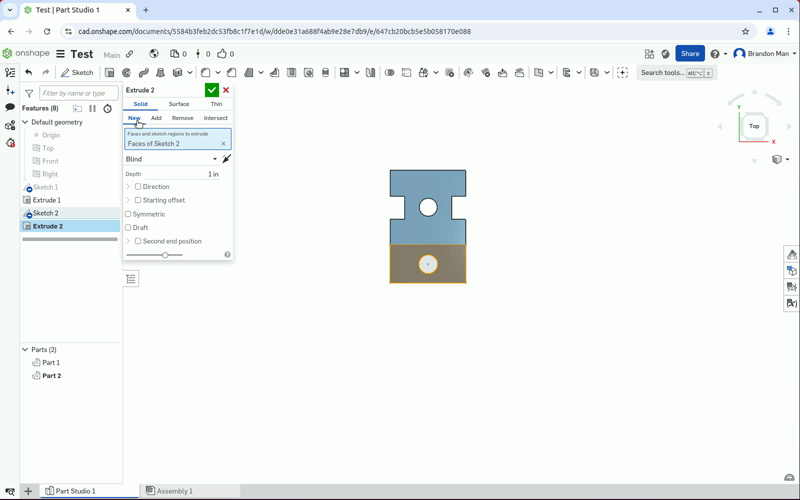
key(tab, 4)
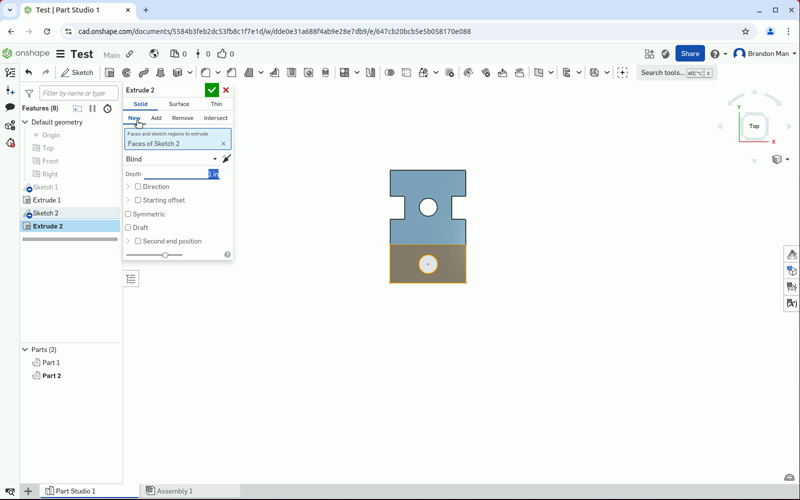
text(3.851)
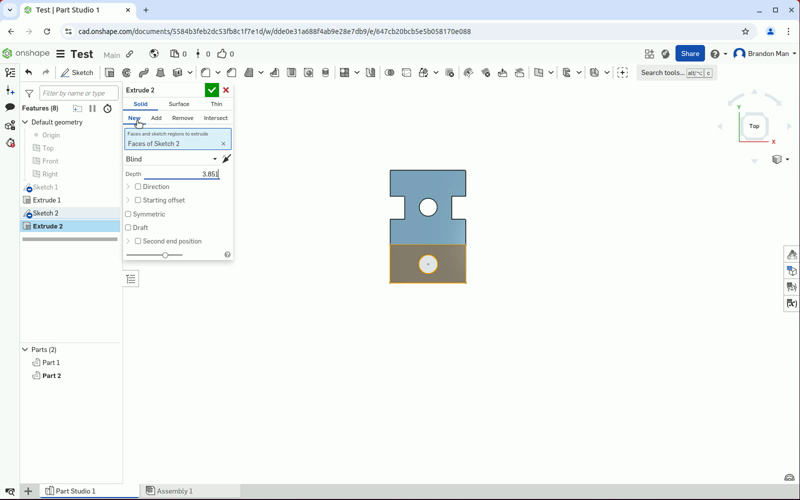
key(enter)
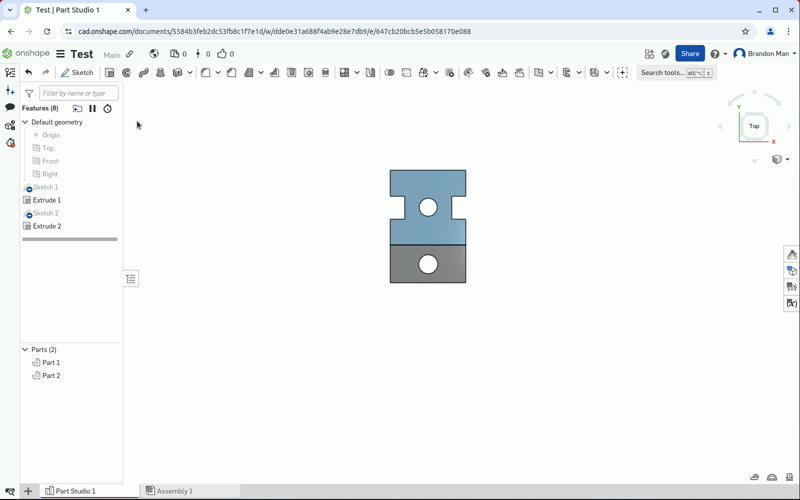
key(shift+h)
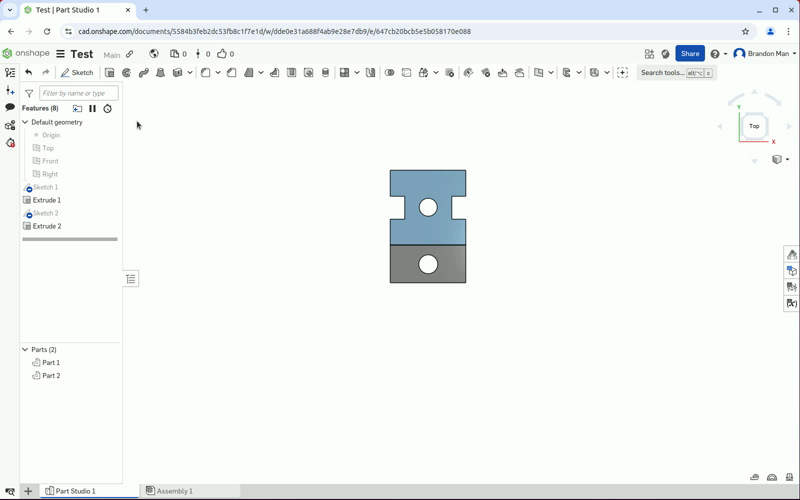
key(shift+h)
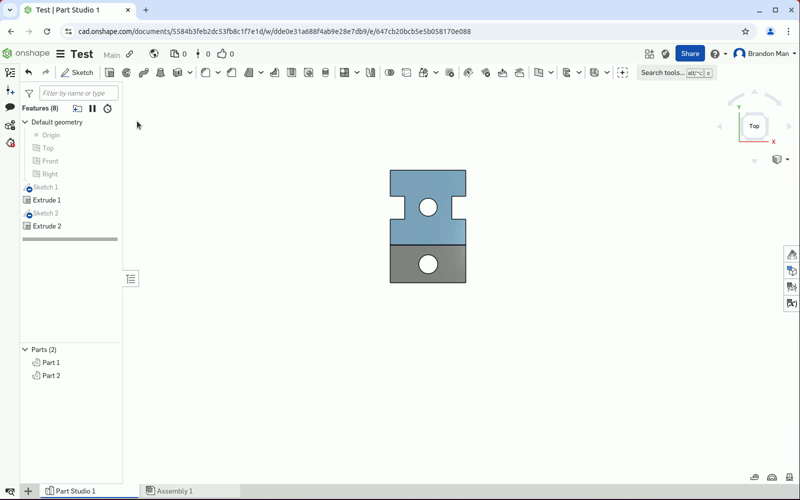
mouse_move(73, 189)
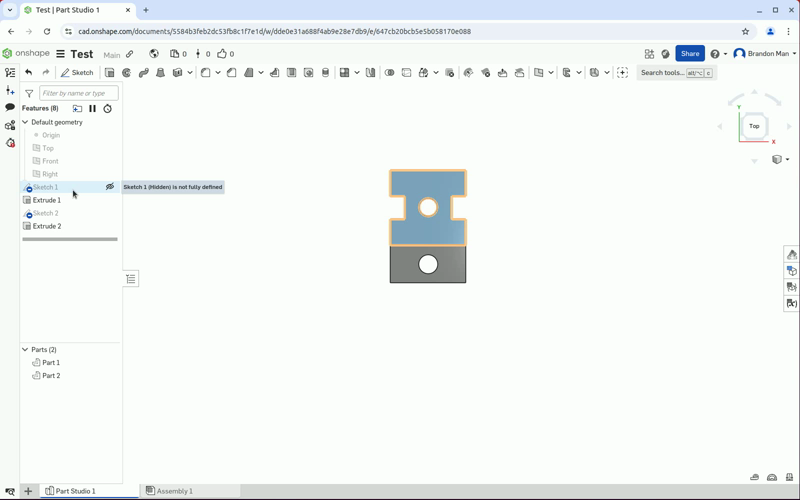
click(73, 189)
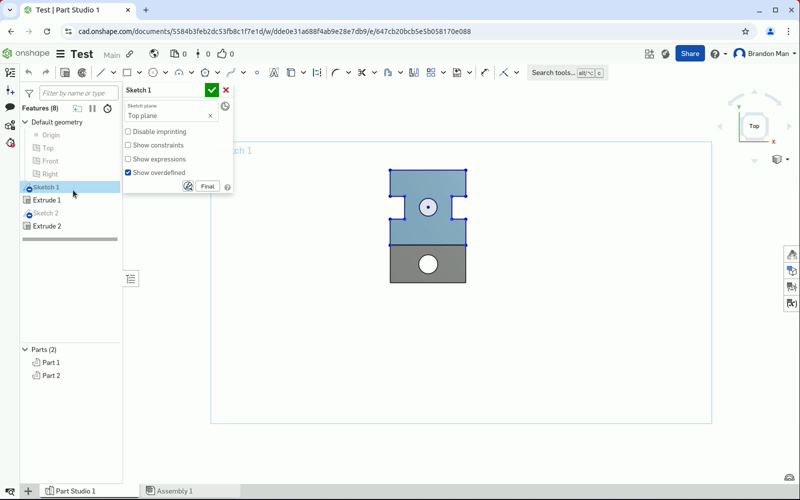
mouse_move(229, 92)
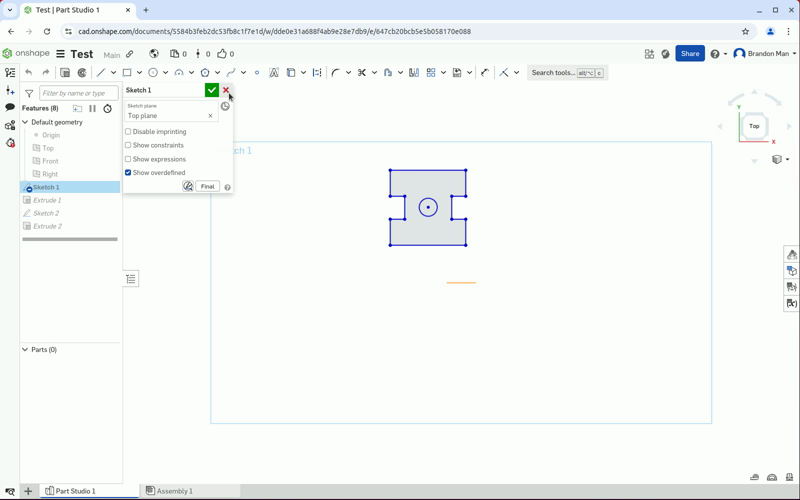
click(229, 92)
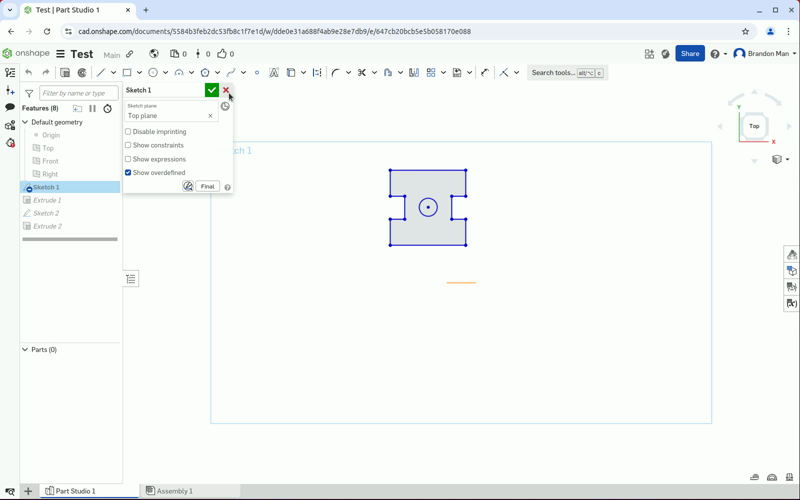
key(shift+s)
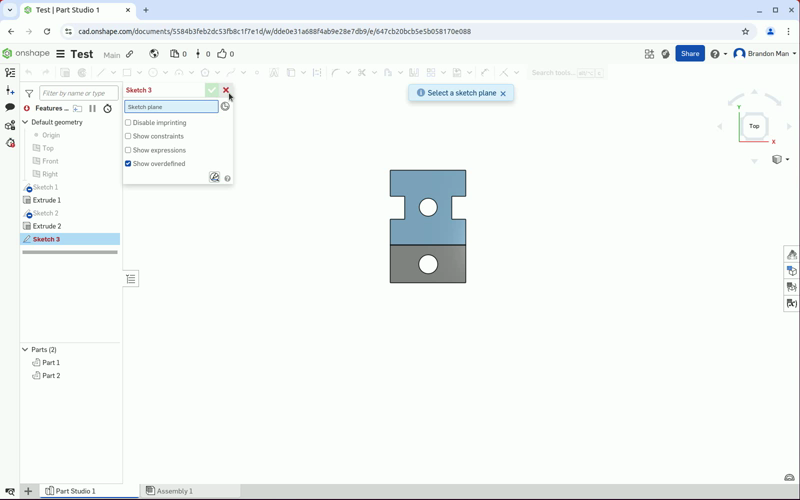
mouse_move(73, 150)
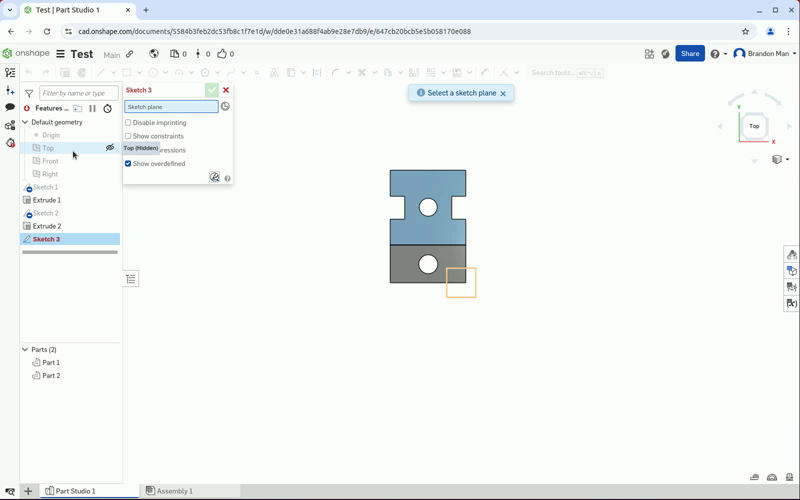
click(73, 150)
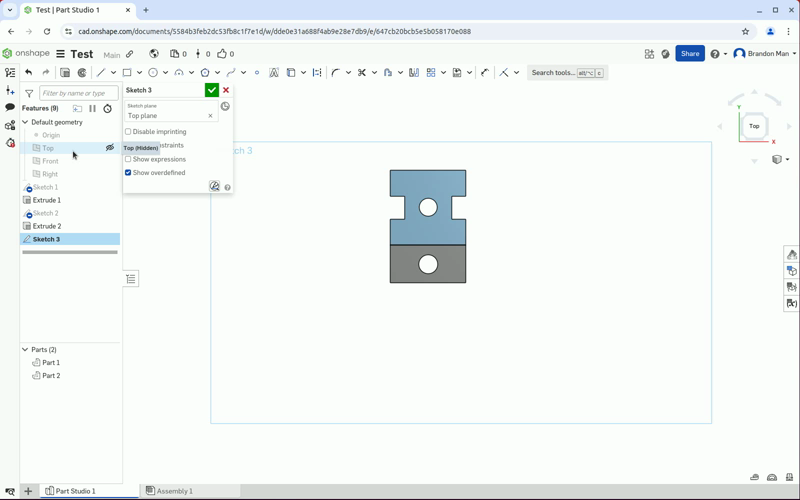
mouse_move(73, 352)
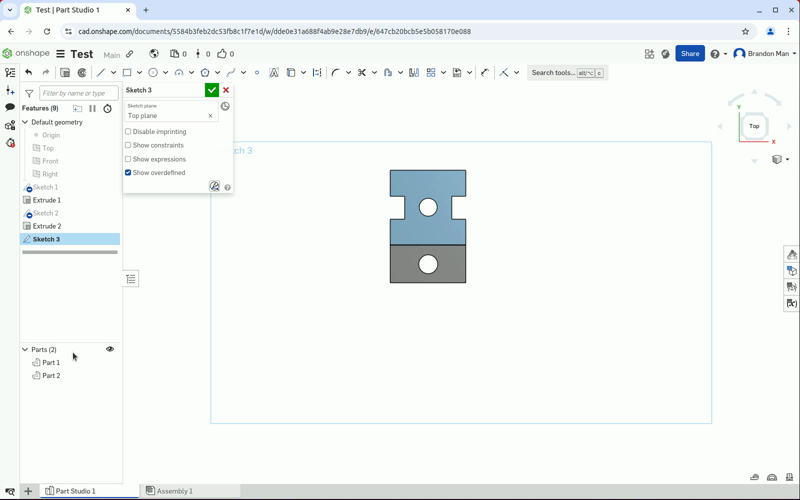
key(y)
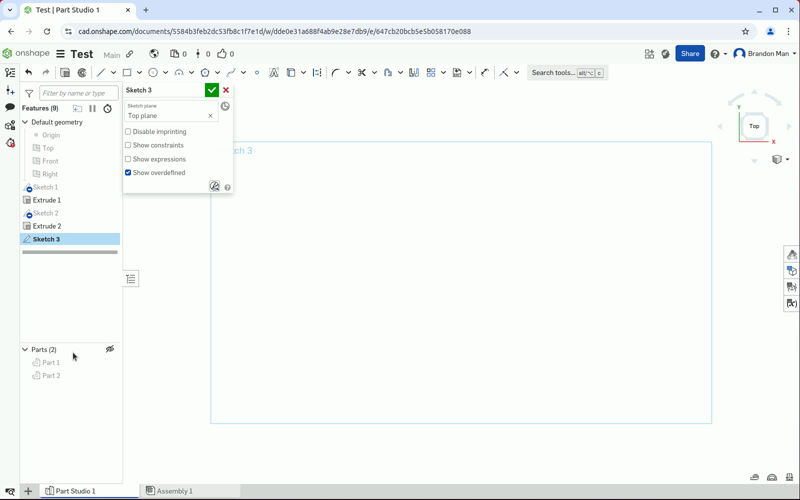
key(l)
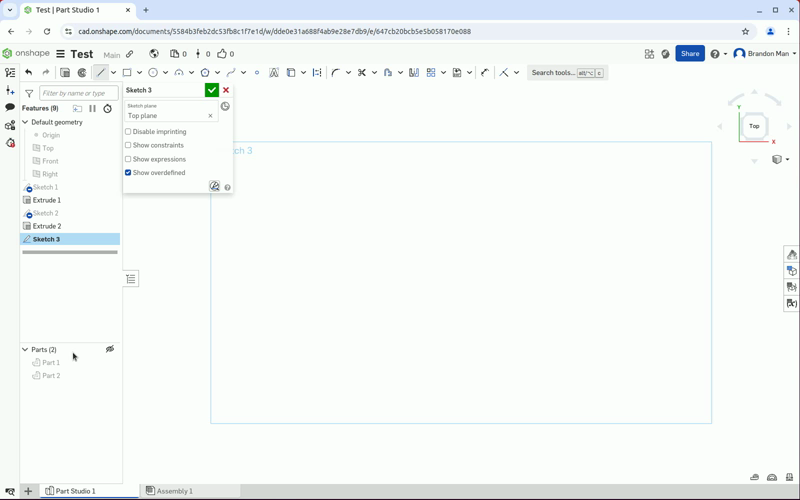
key_down(shift)
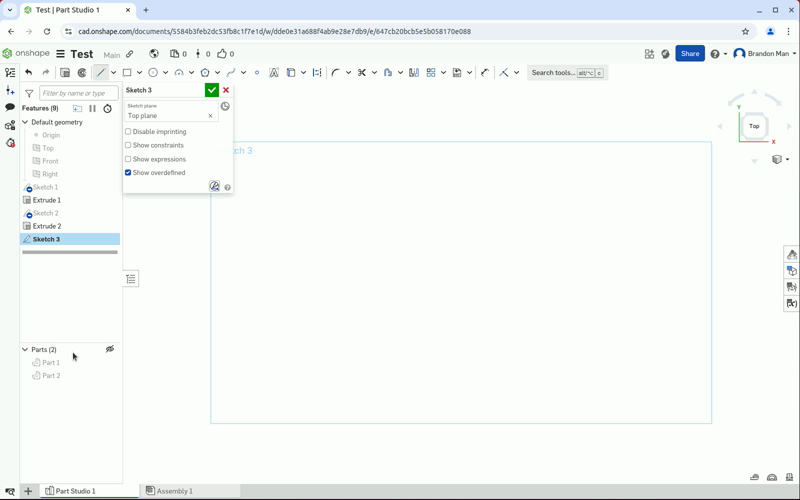
mouse_move(390, 218)
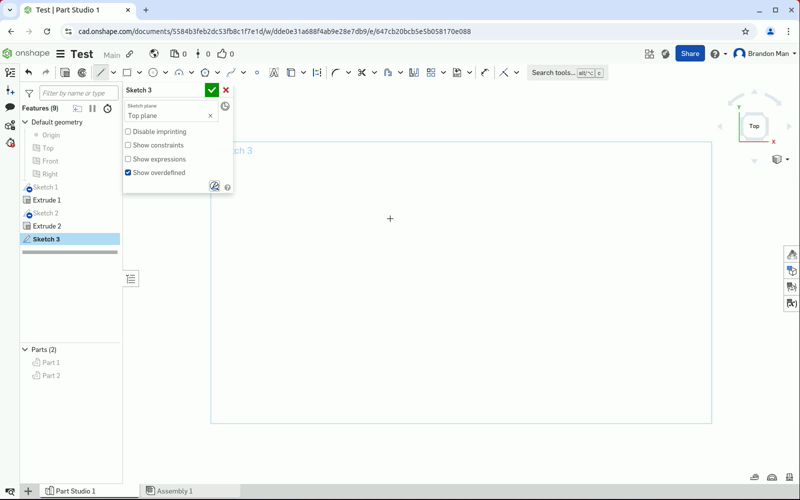
click(390, 218)
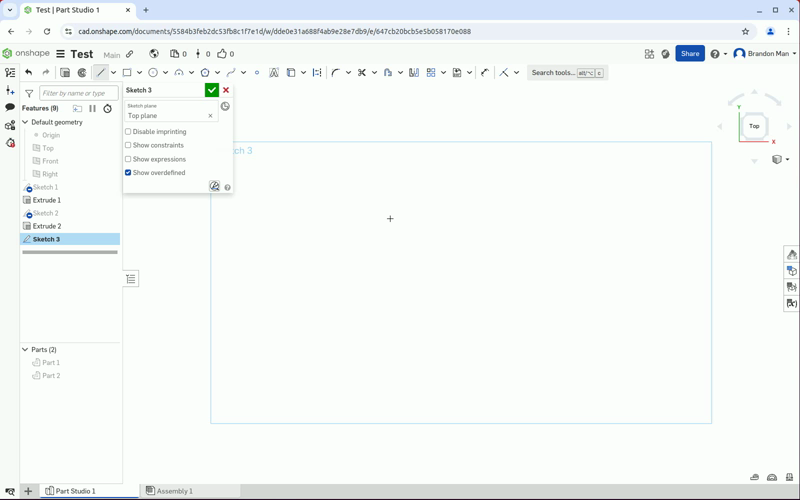
key_up(shift)
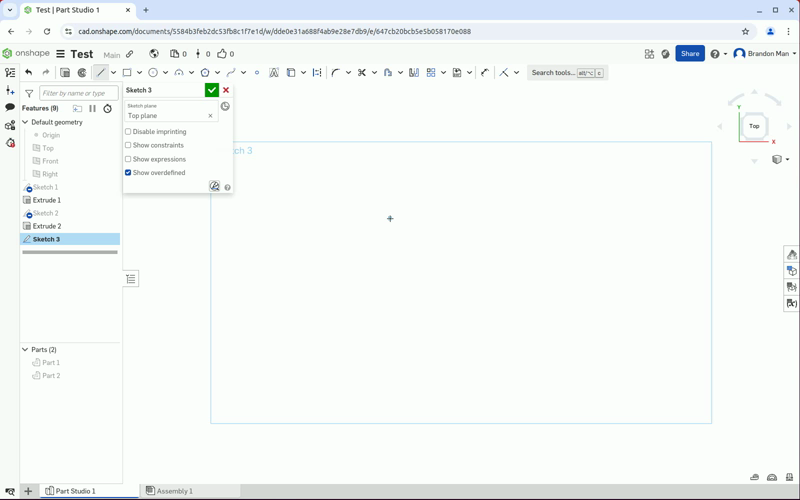
key_down(shift)
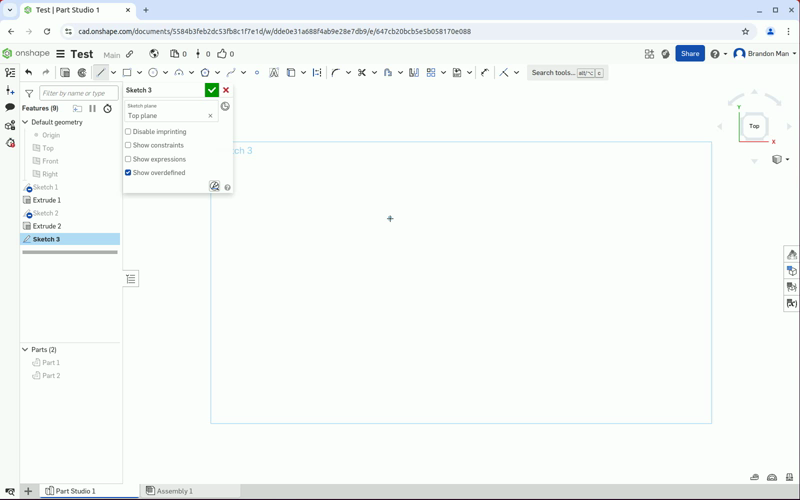
mouse_move(420, 218)
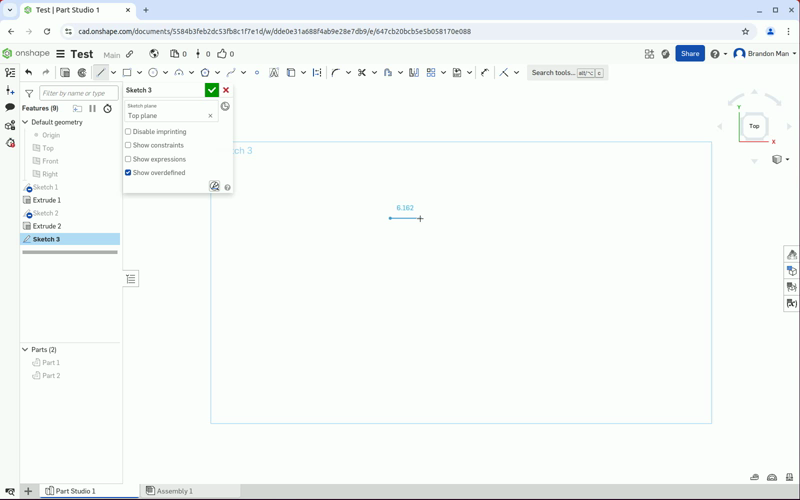
mouse_move(404, 218)
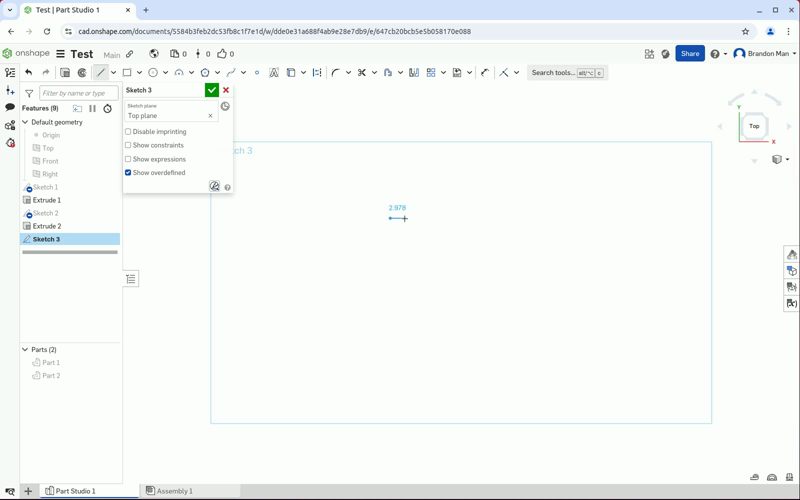
click(404, 218)
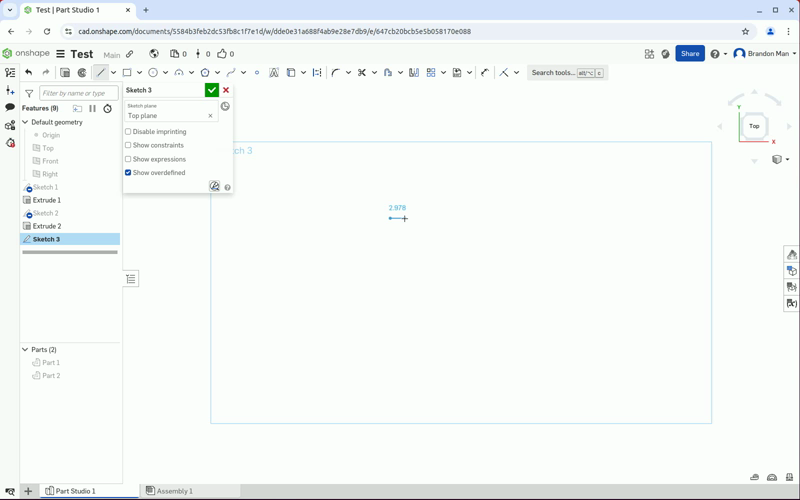
key_up(shift)
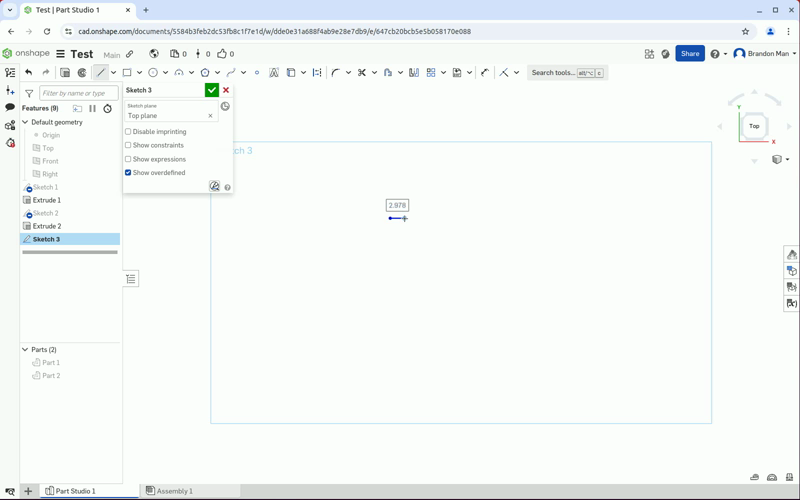
key_down(shift)
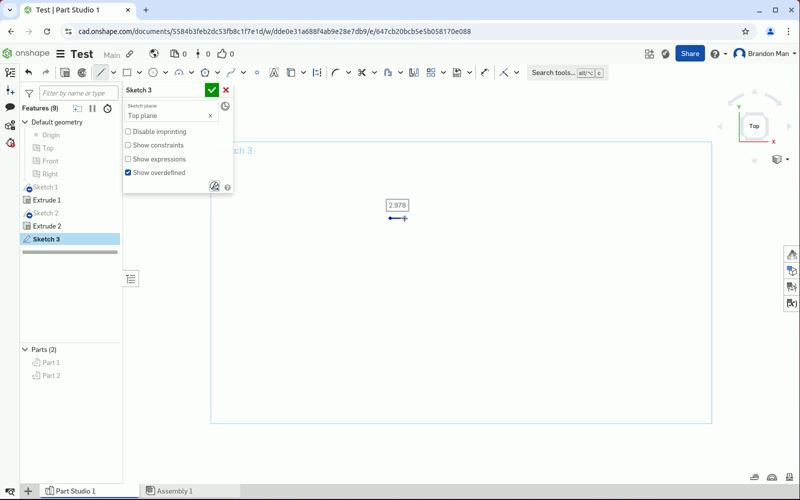
mouse_move(434, 218)
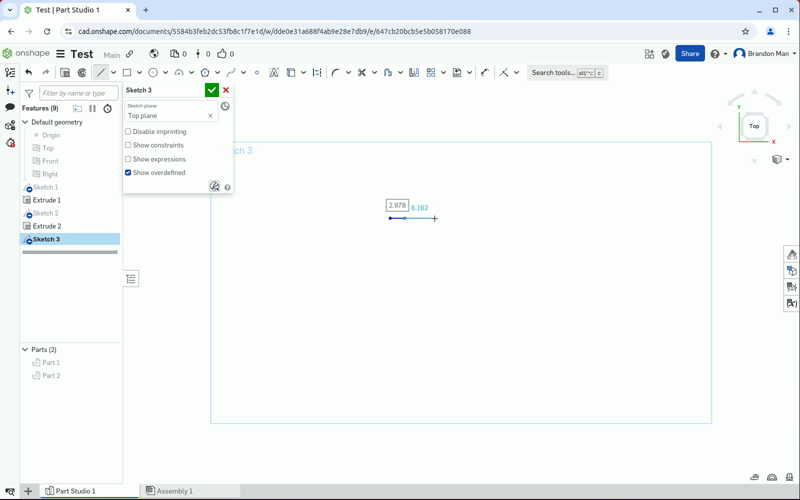
mouse_move(404, 195)
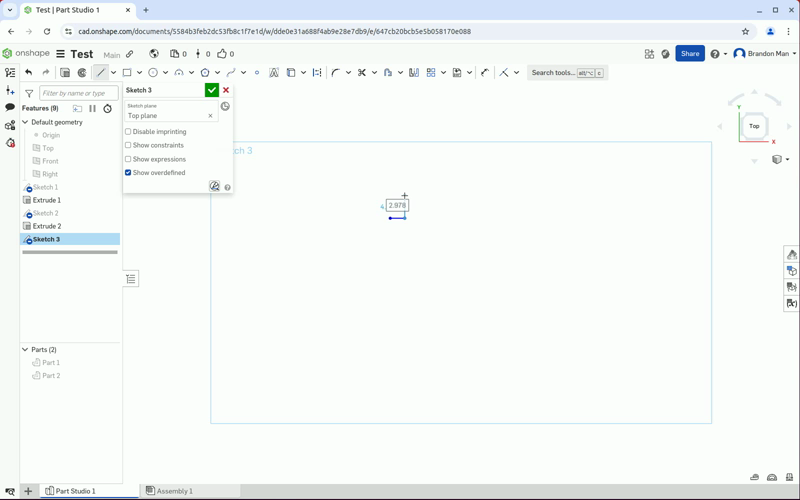
click(404, 195)
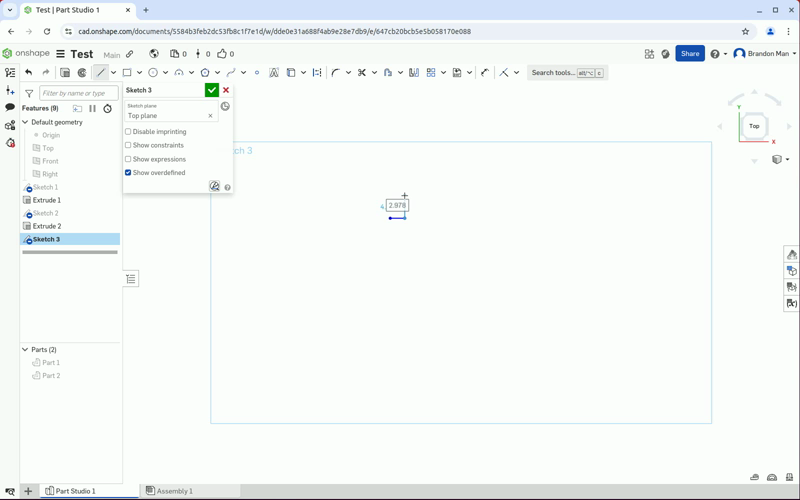
key_up(shift)
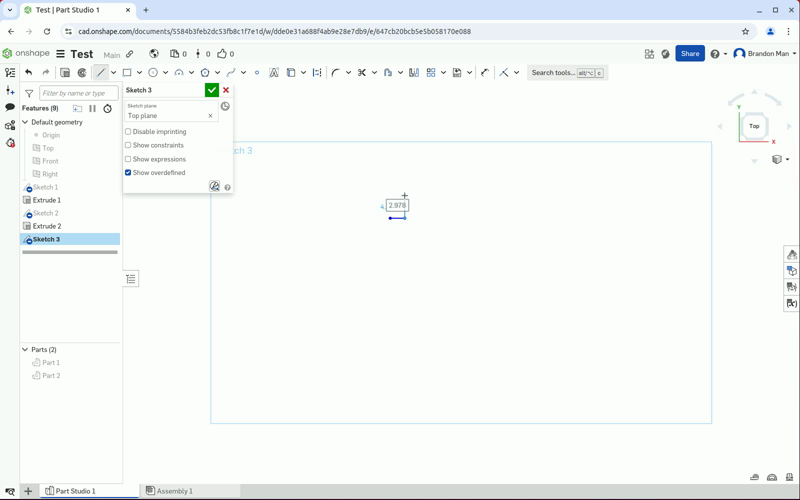
key_down(shift)
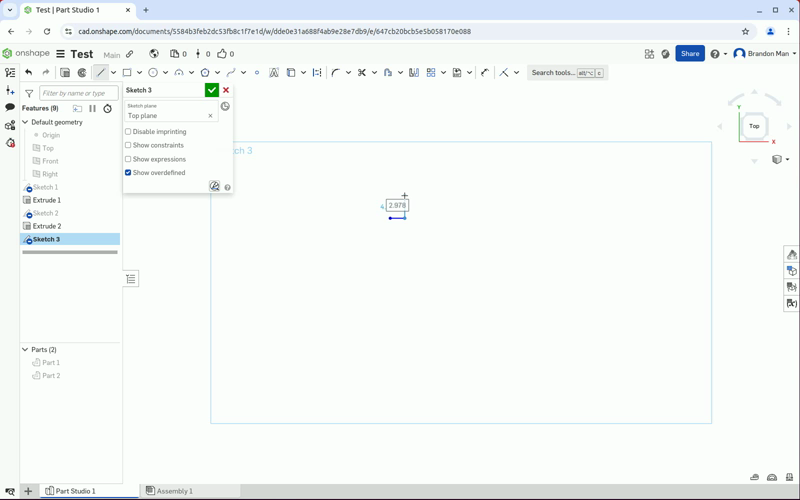
mouse_move(434, 195)
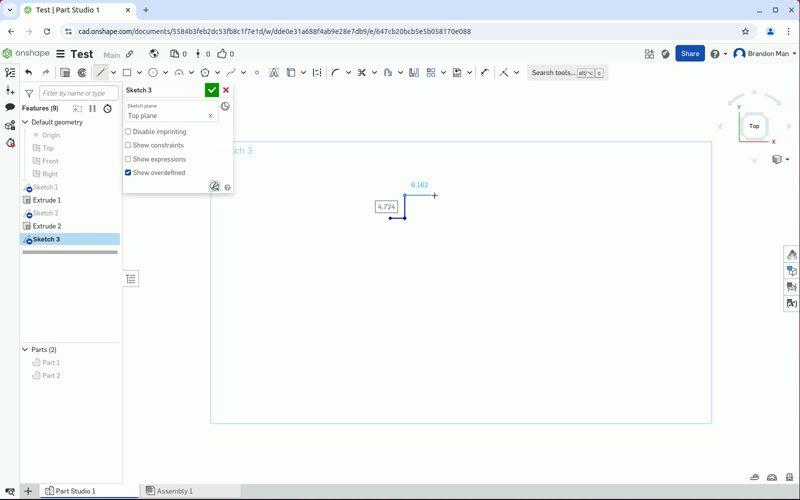
mouse_move(390, 195)
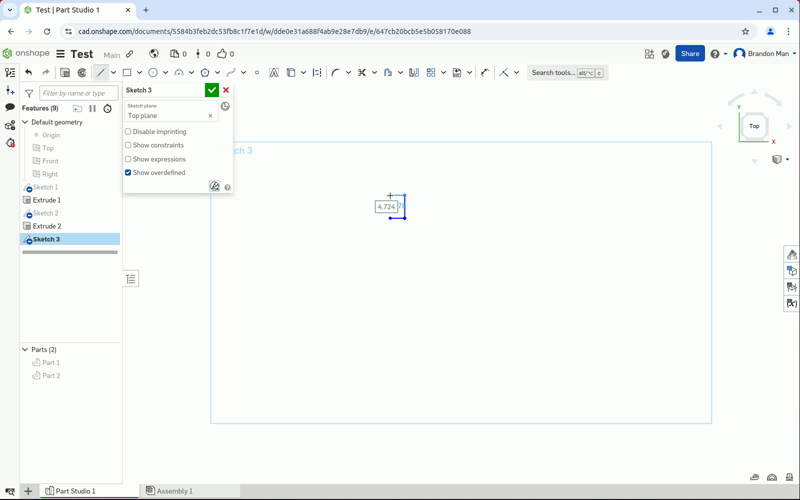
click(390, 195)
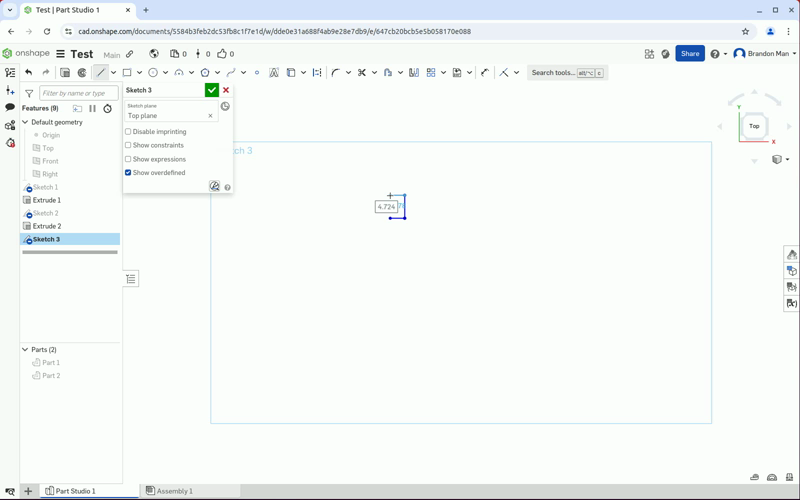
key_up(shift)
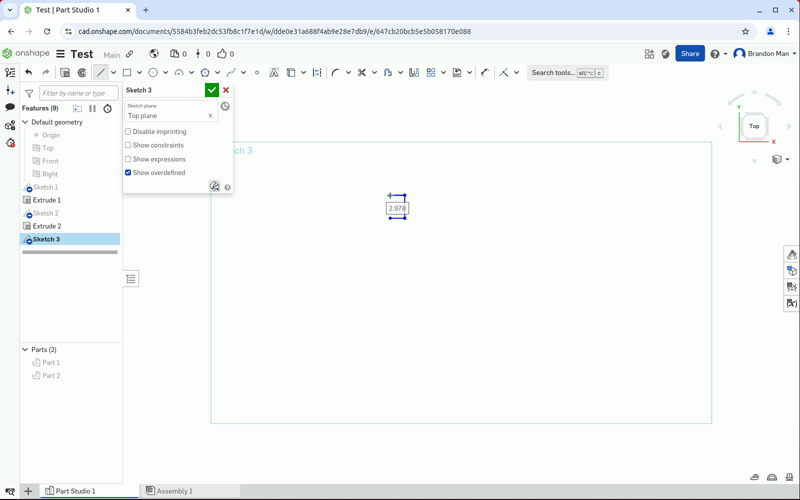
mouse_move(420, 195)
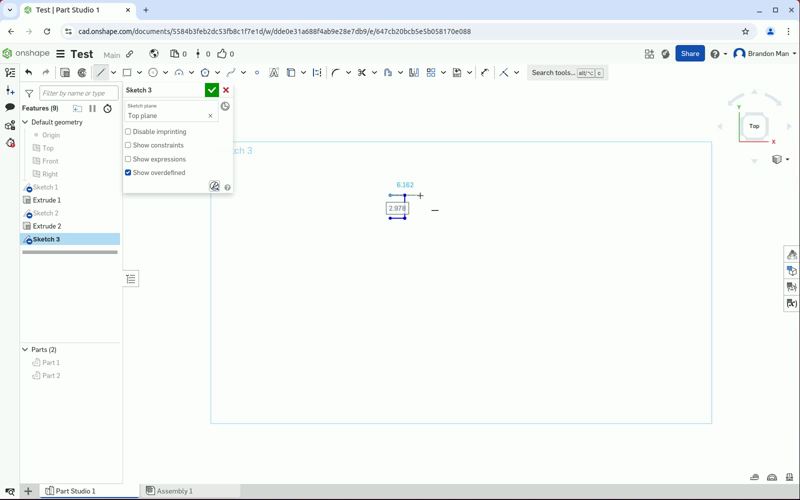
key_down(shift)
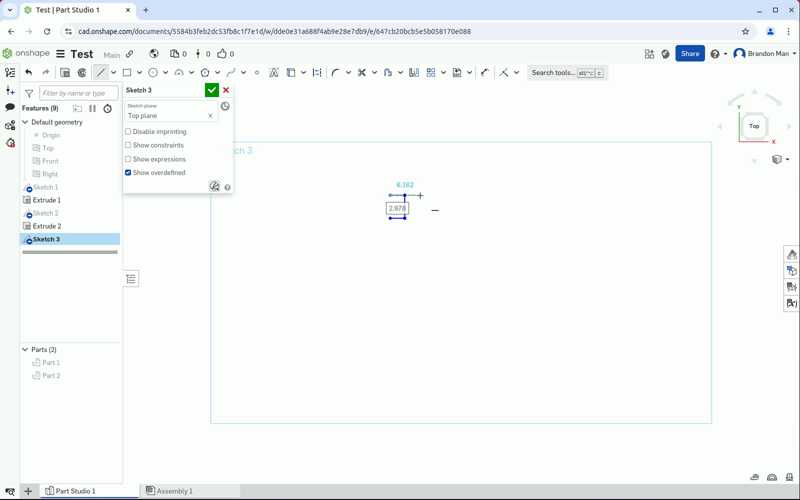
mouse_move(390, 218)
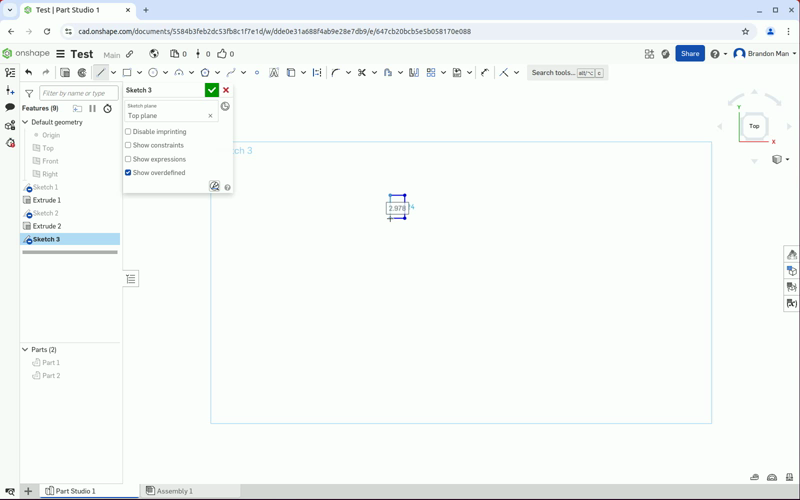
key_up(shift)
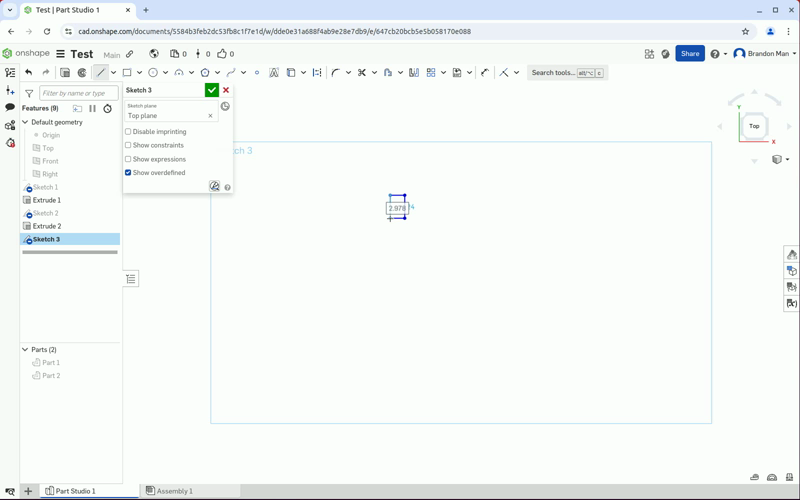
click(390, 218)
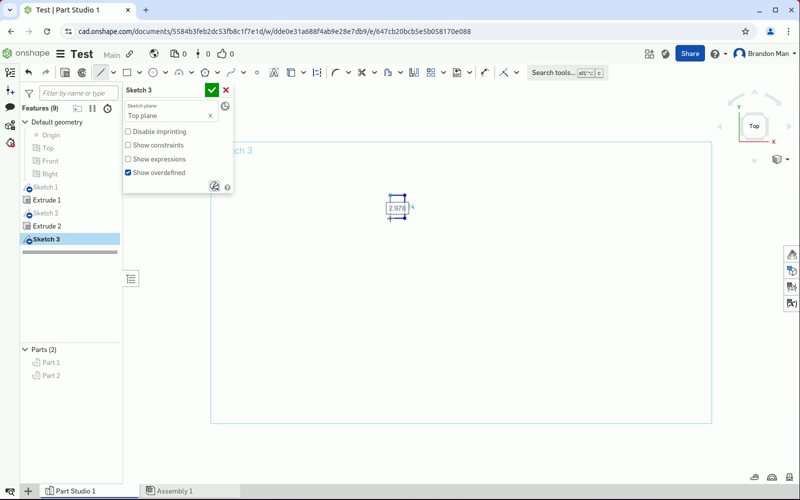
key(esc)
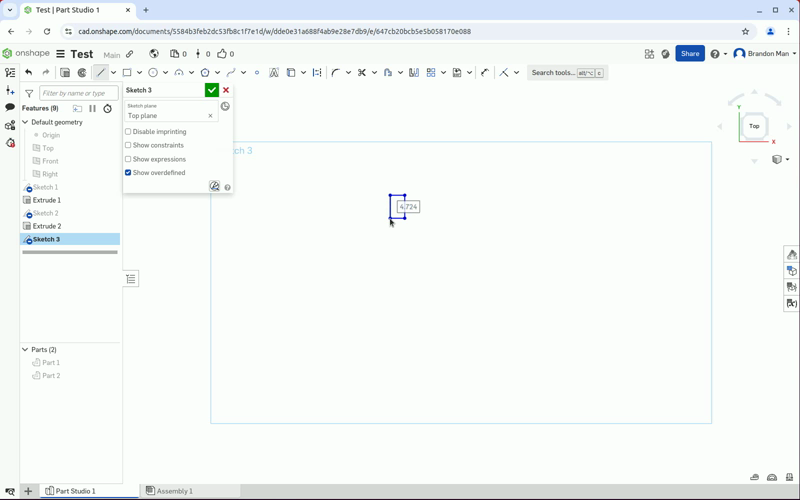
mouse_move(400, 212)
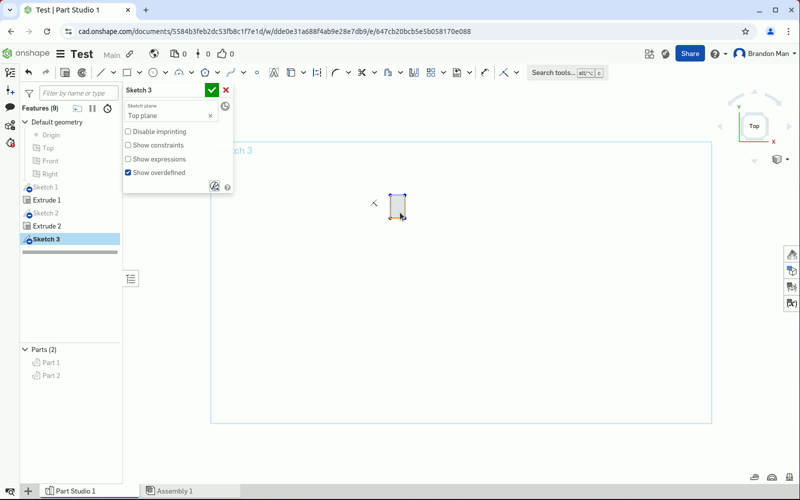
scroll(6)
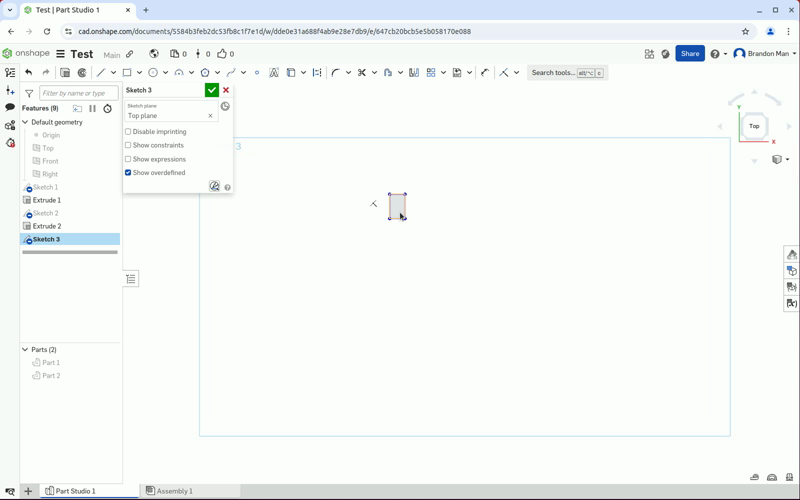
scroll(6)
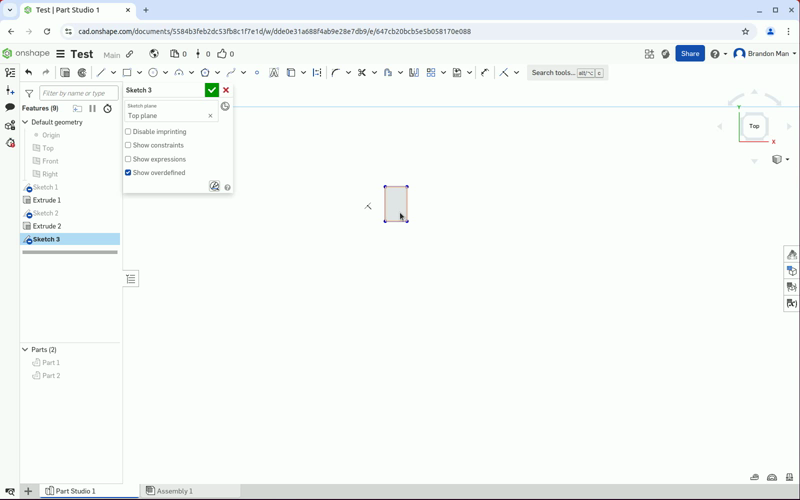
scroll(6)
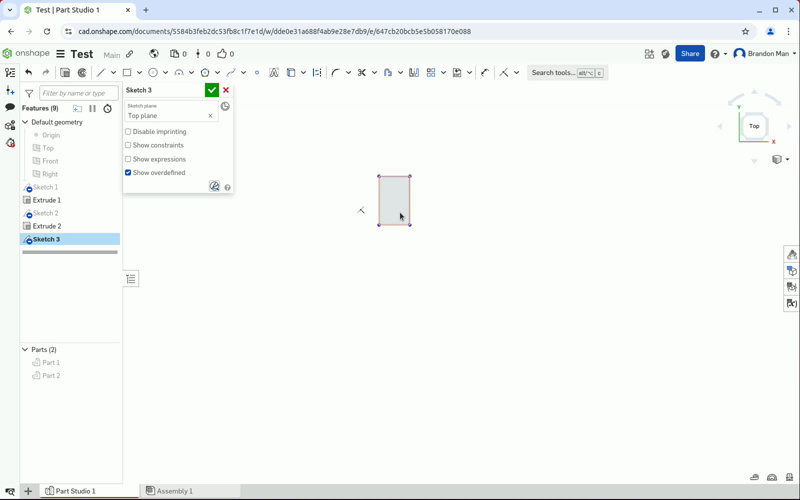
scroll(6)
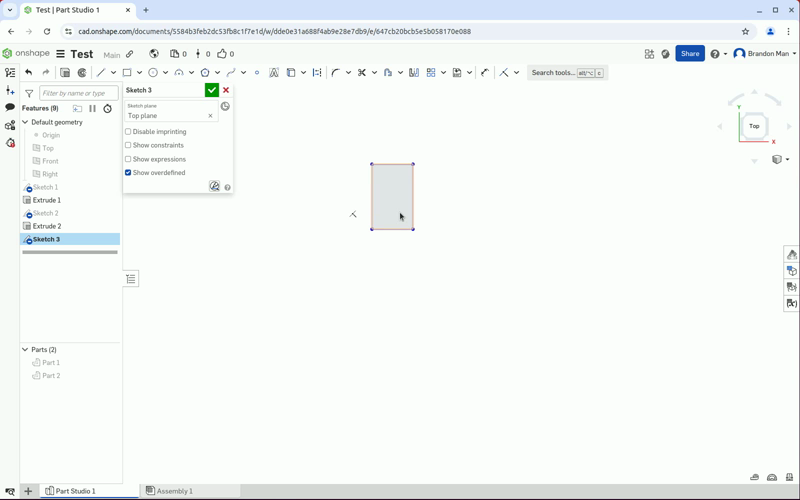
scroll(6)
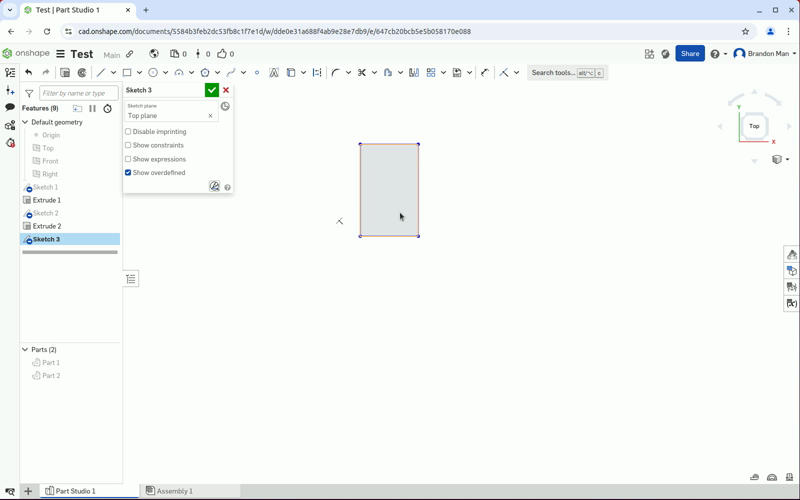
scroll(6)
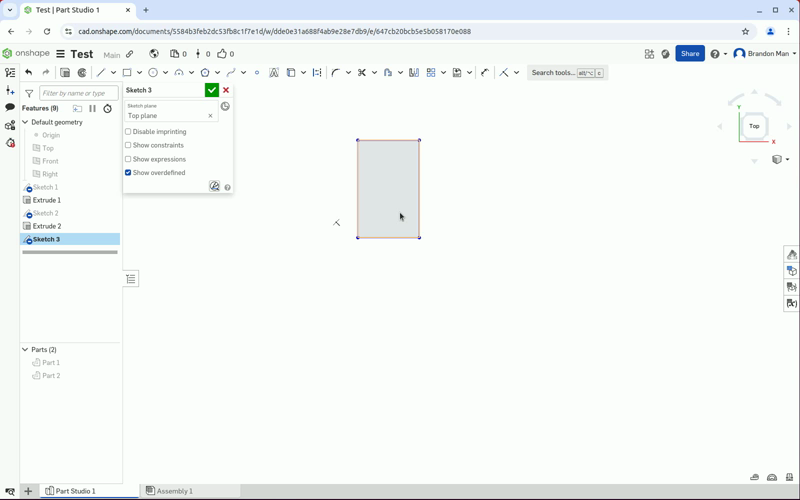
scroll(6)
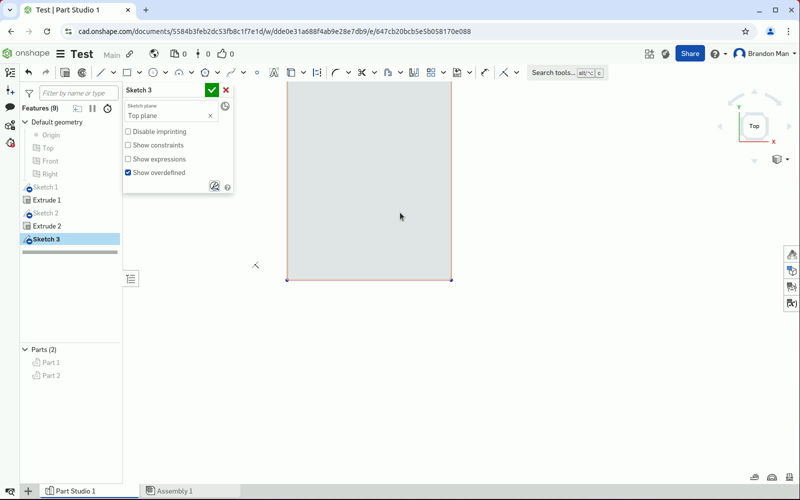
click(400, 212)
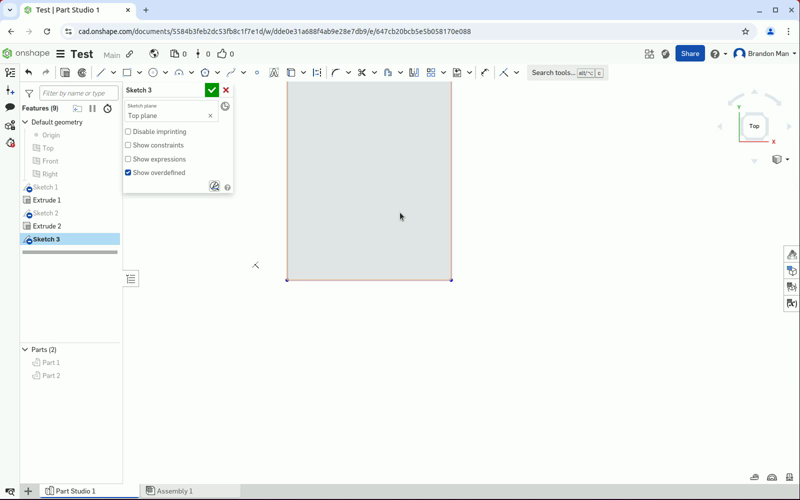
scroll(-6)
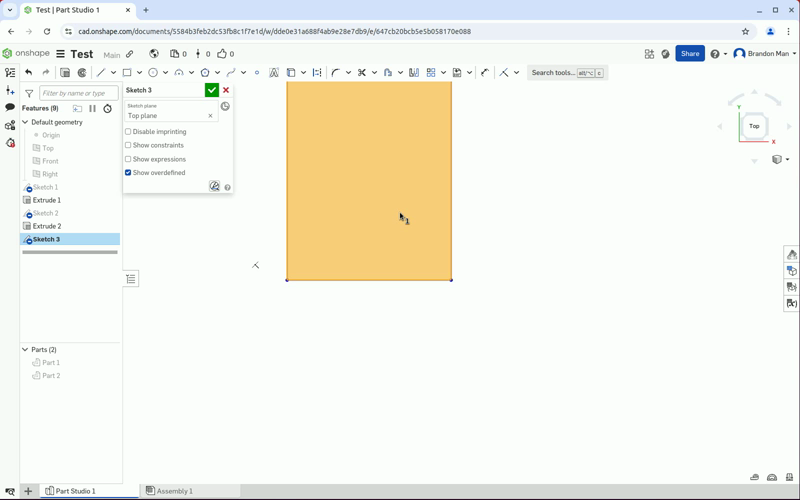
scroll(-6)
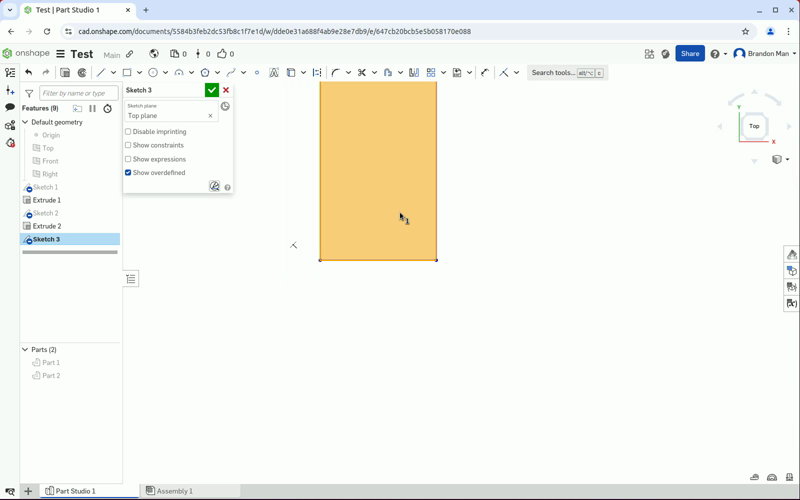
scroll(-6)
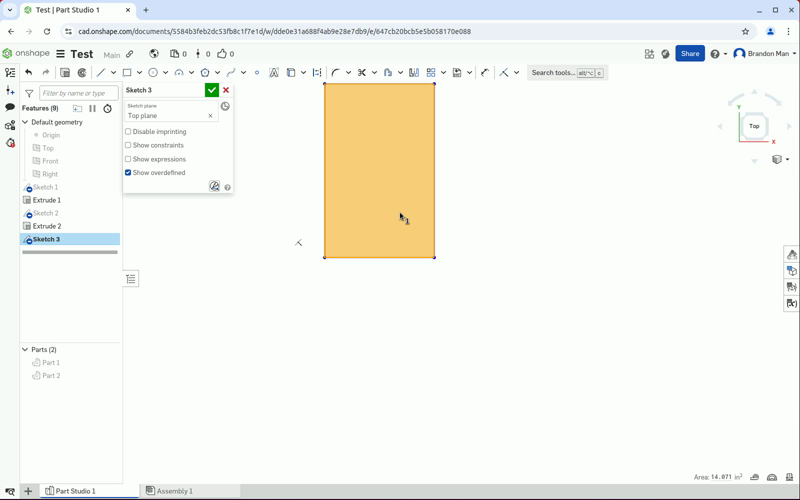
scroll(-6)
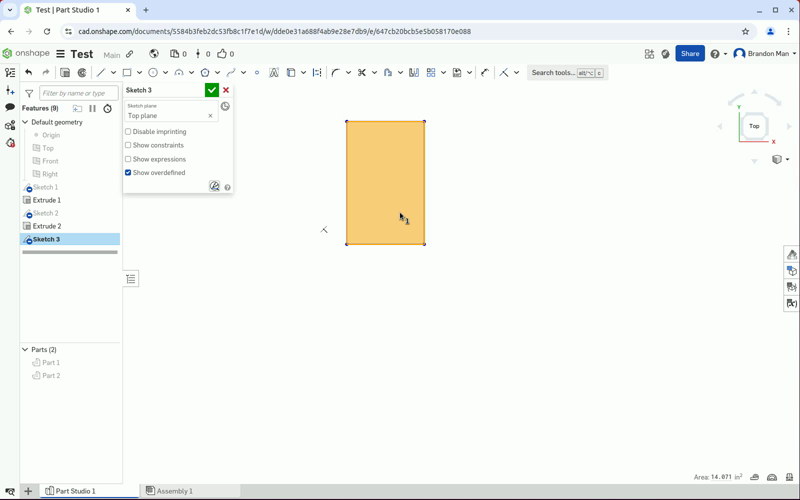
scroll(-6)
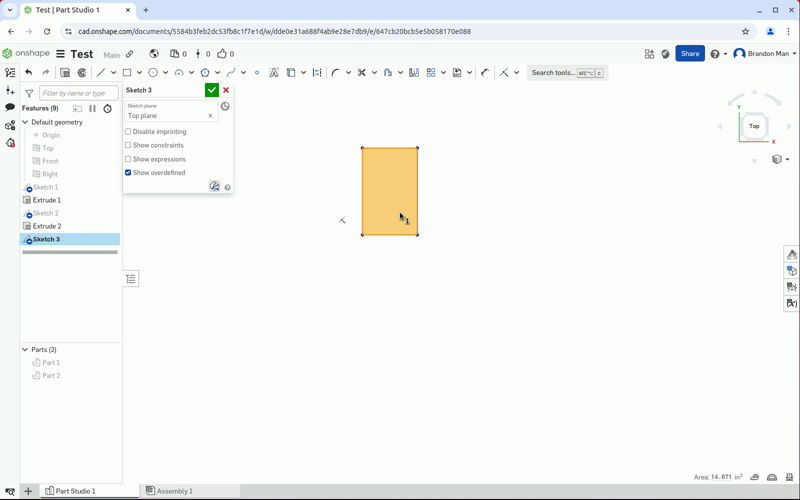
scroll(-6)
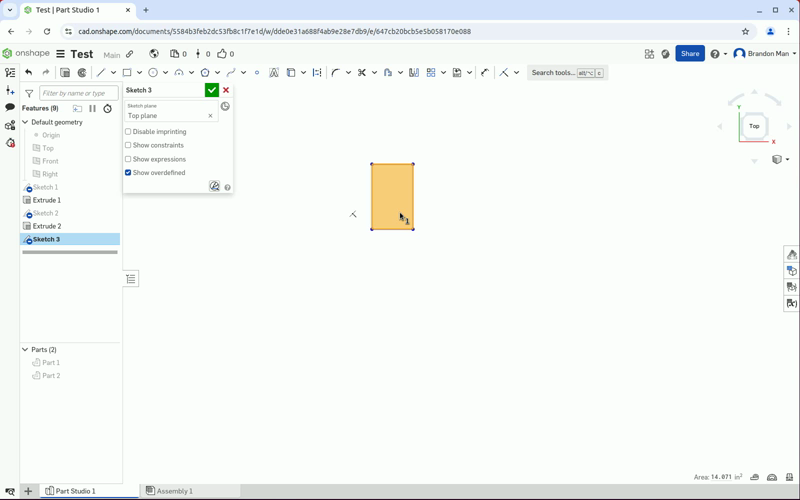
scroll(-6)
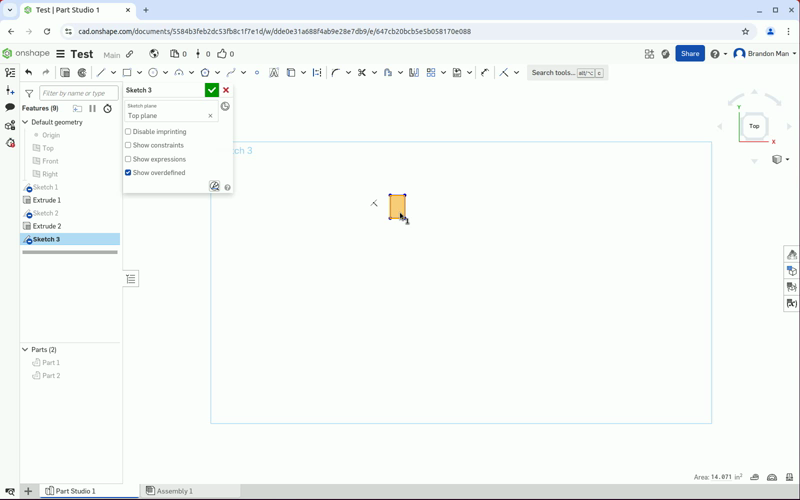
mouse_move(73, 352)
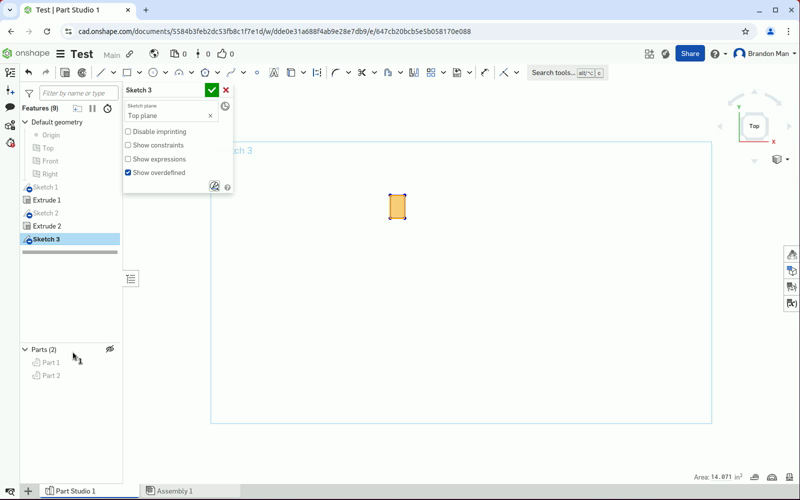
key(shift+y)
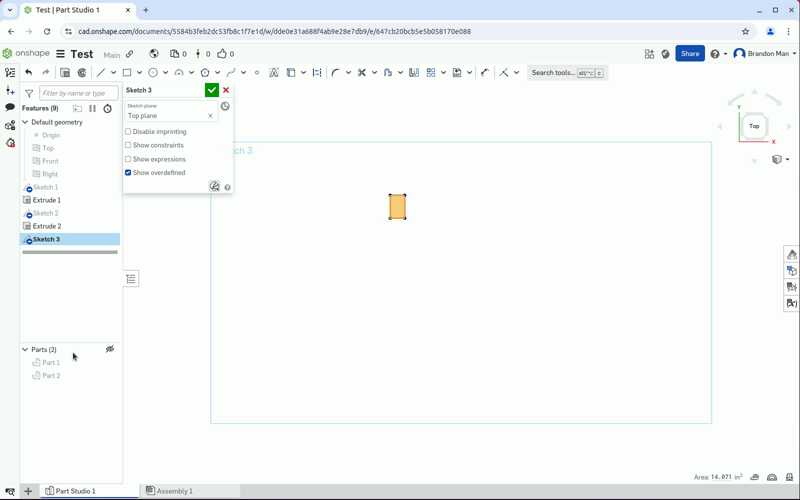
key(shift+e)
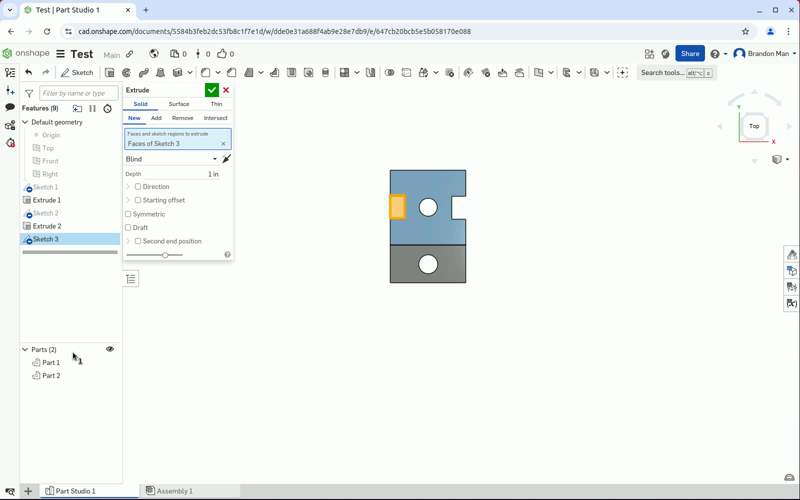
mouse_move(143, 106)
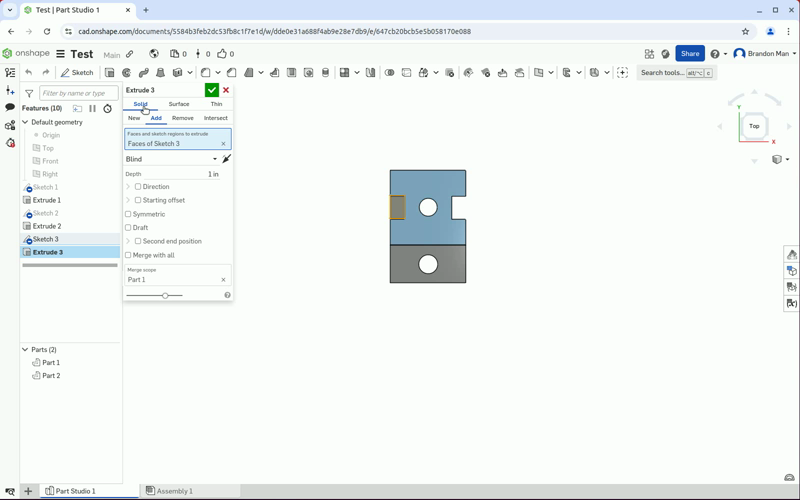
click(143, 106)
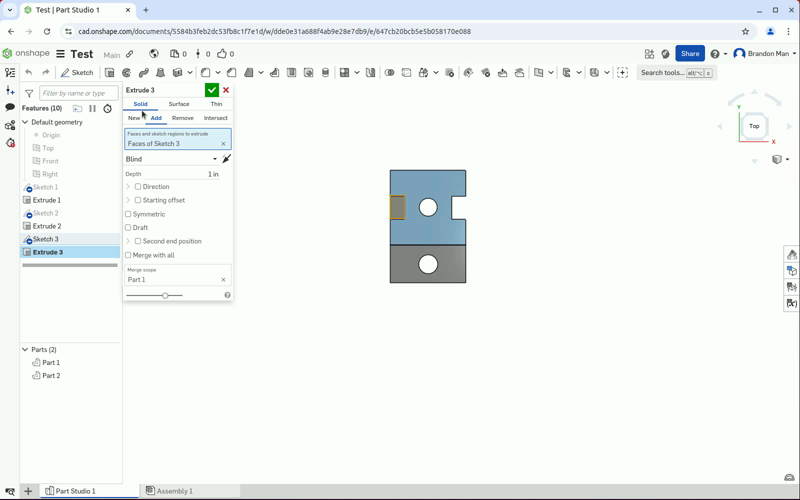
mouse_move(137, 120)
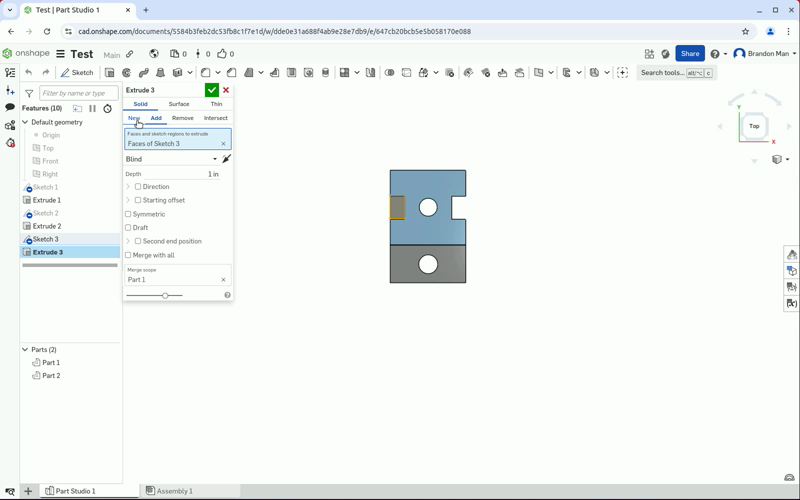
click(137, 120)
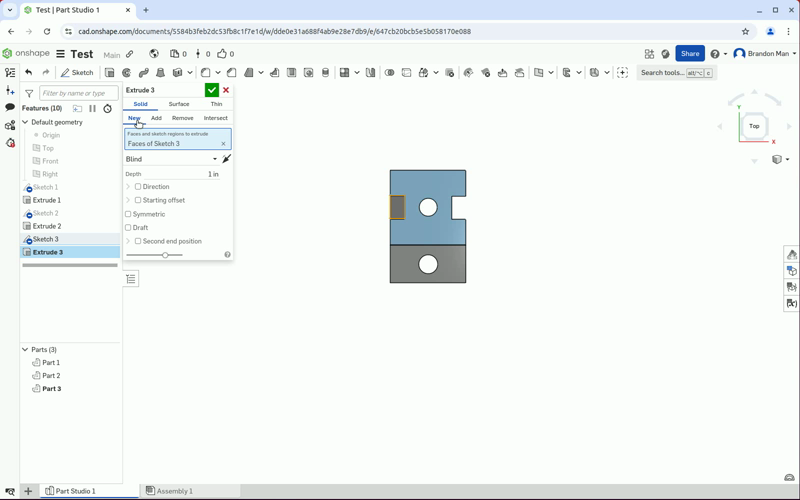
key(tab, 4)
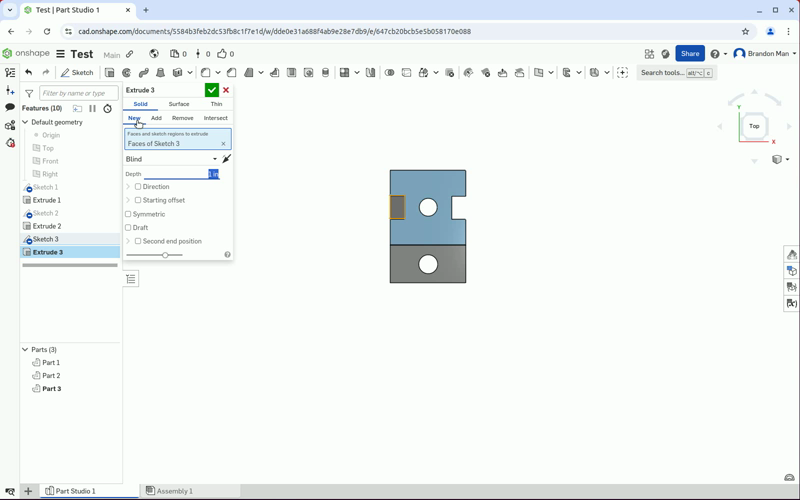
text(7.703)
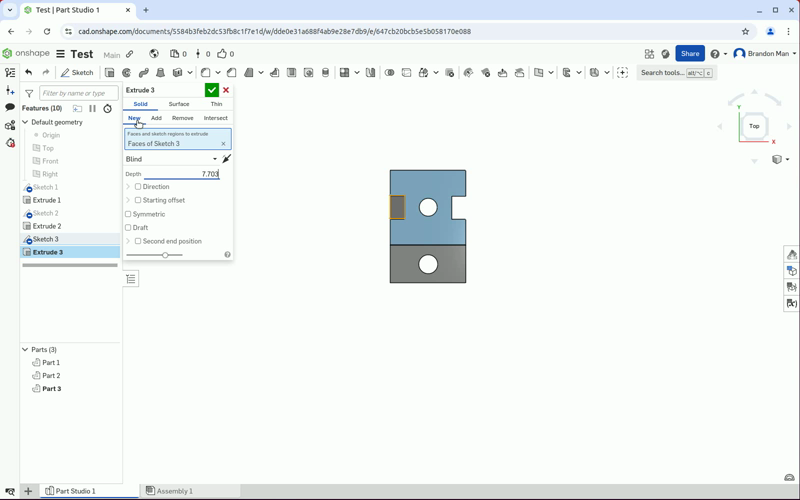
key(enter)
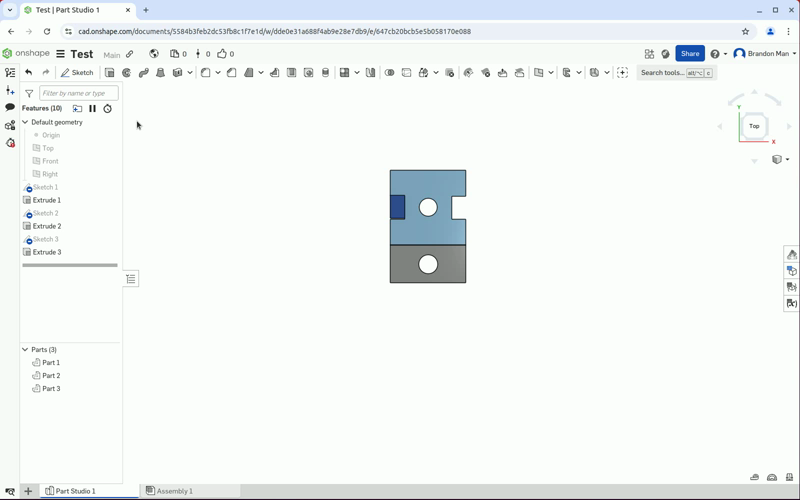
key(shift+h)
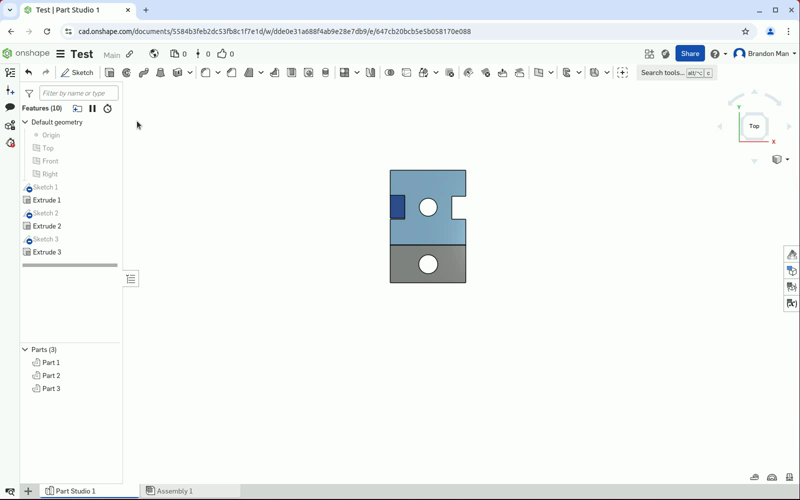
key(shift+h)
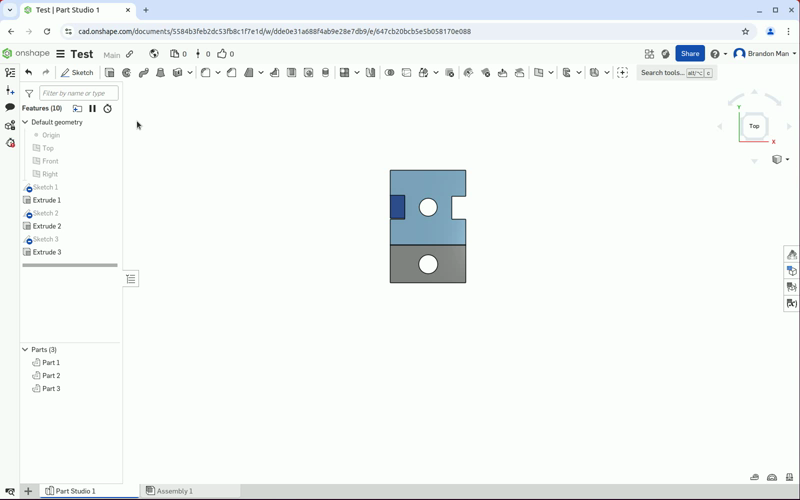
mouse_move(73, 189)
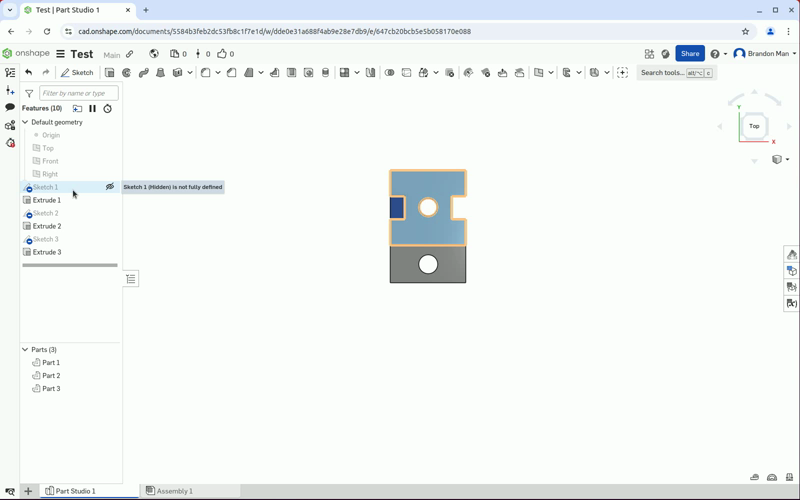
click(73, 189)
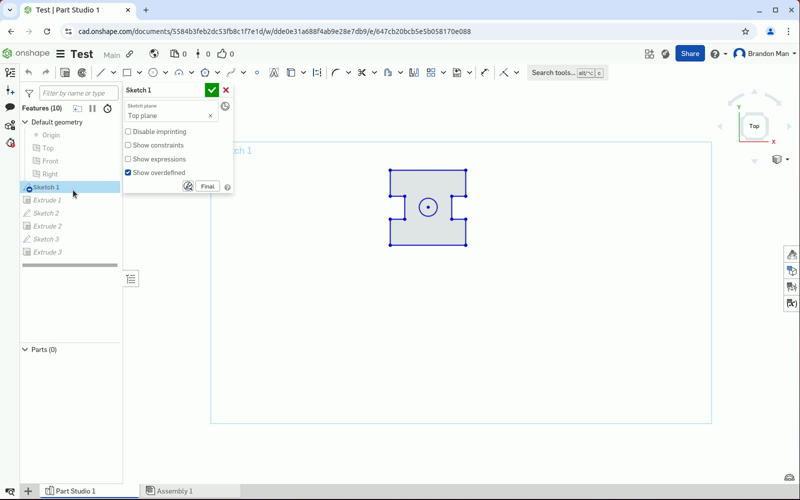
mouse_move(229, 92)
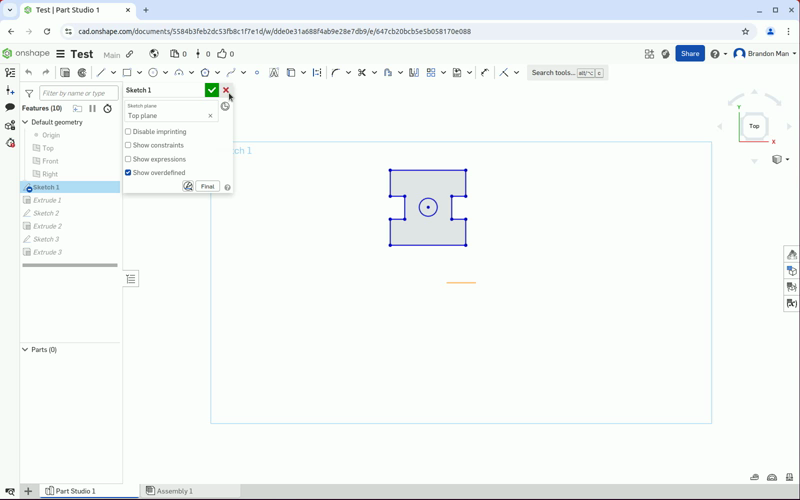
click(229, 92)
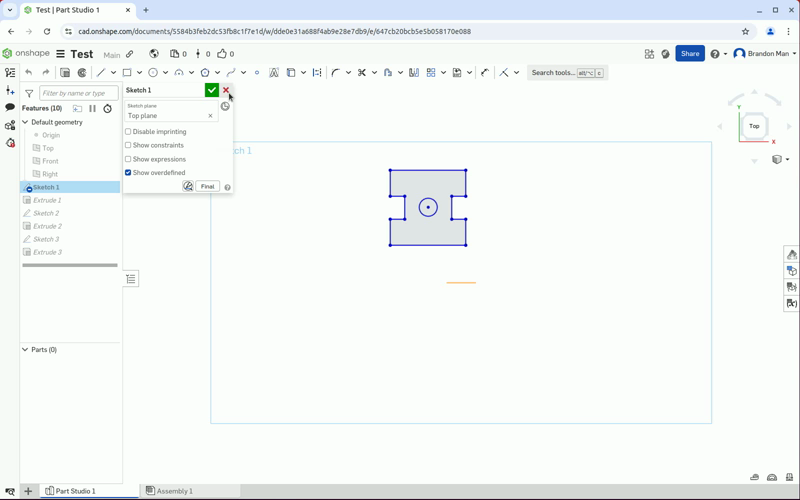
key(shift+s)
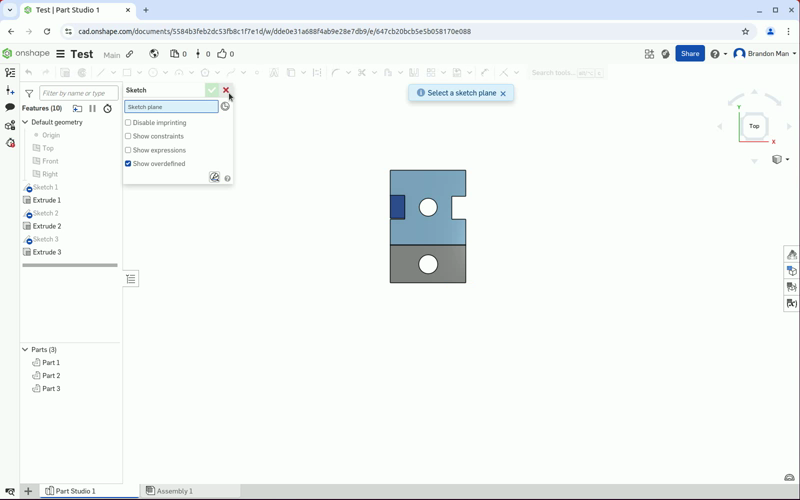
mouse_move(73, 150)
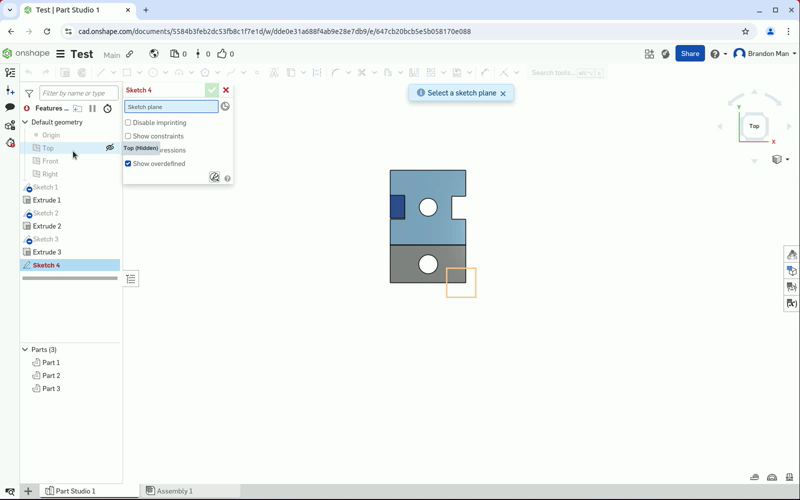
click(73, 150)
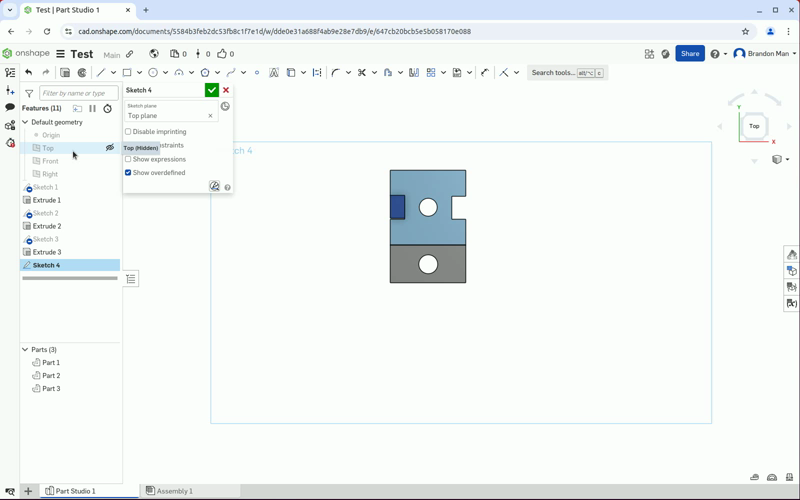
mouse_move(73, 352)
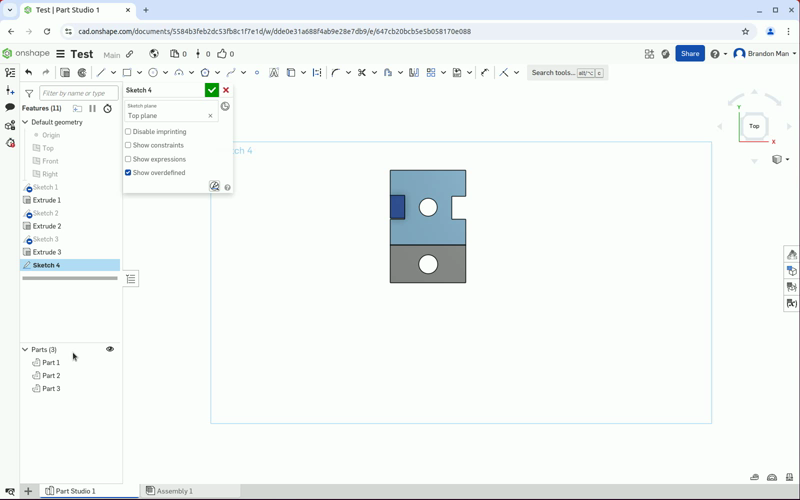
key(y)
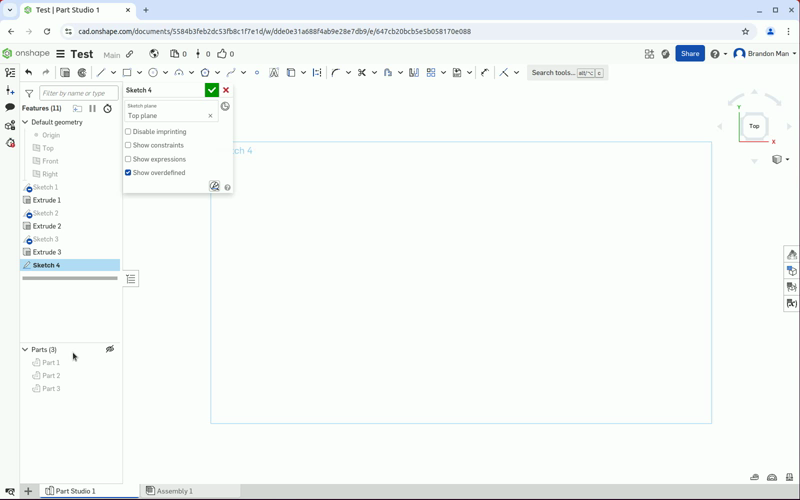
key(l)
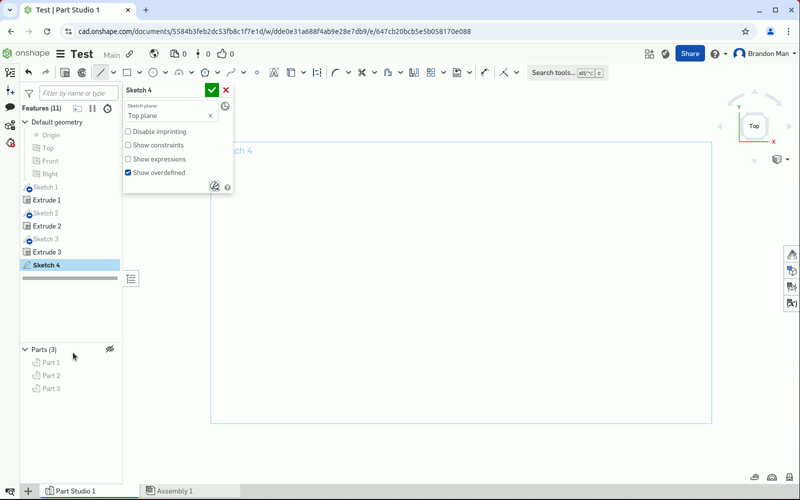
key_down(shift)
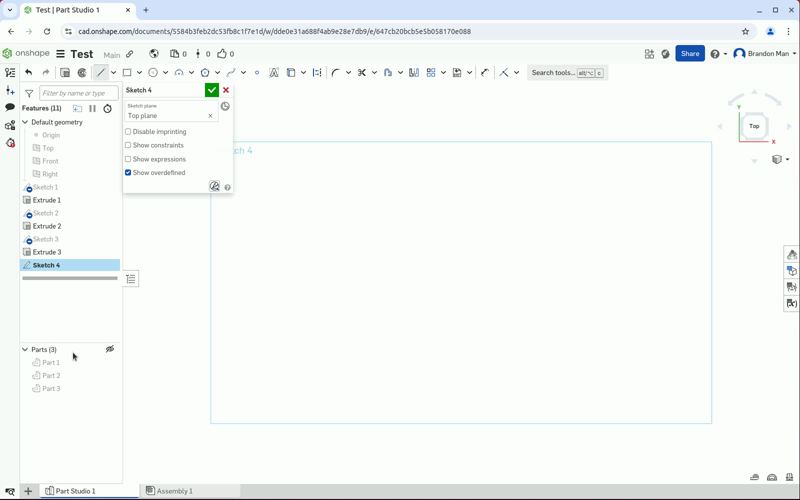
mouse_move(451, 218)
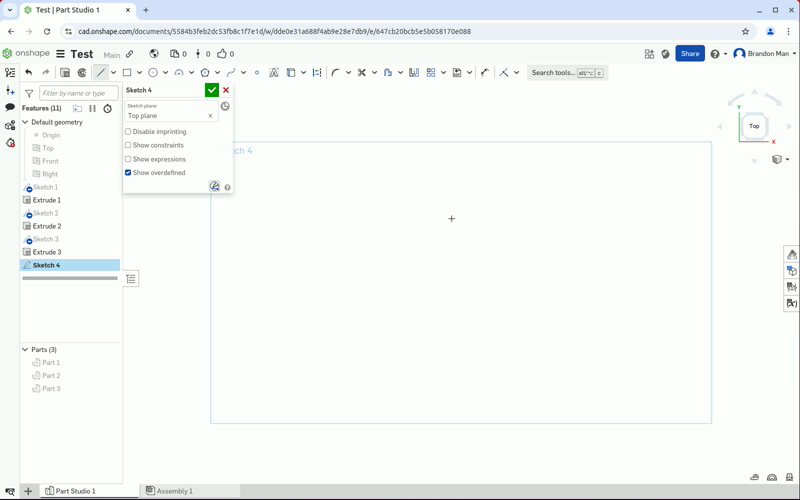
click(451, 218)
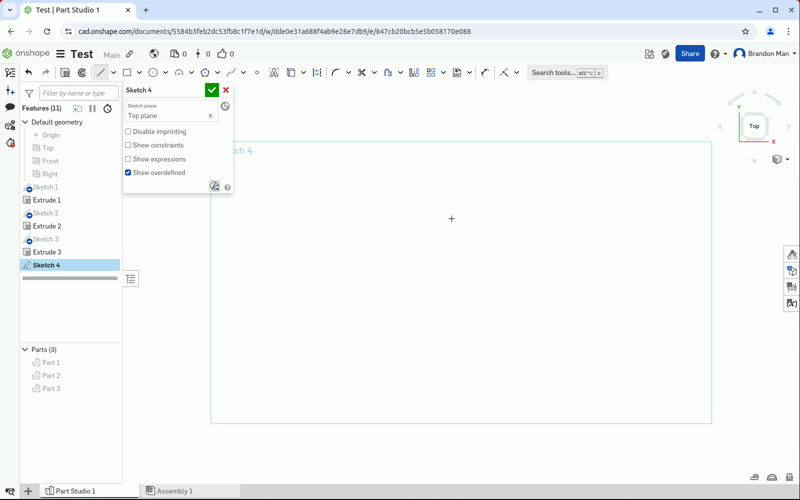
key_up(shift)
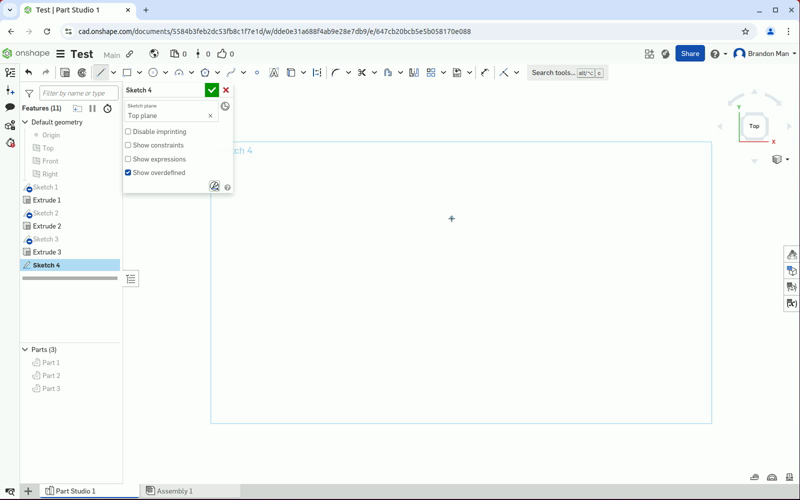
key_down(shift)
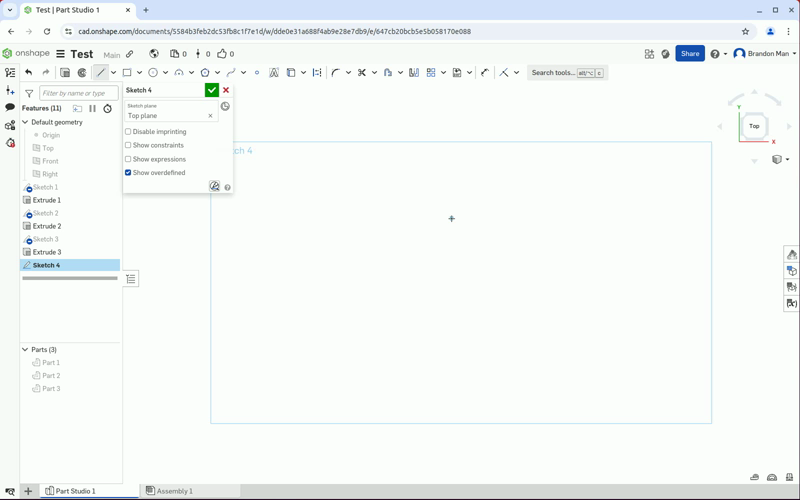
mouse_move(481, 218)
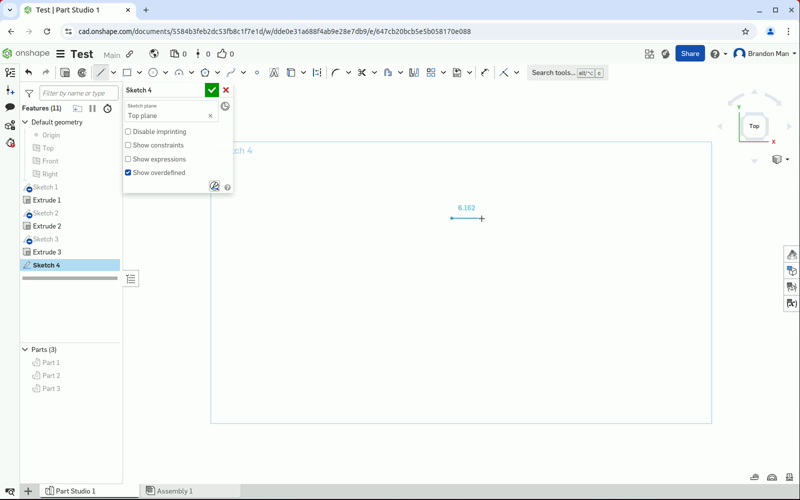
mouse_move(466, 218)
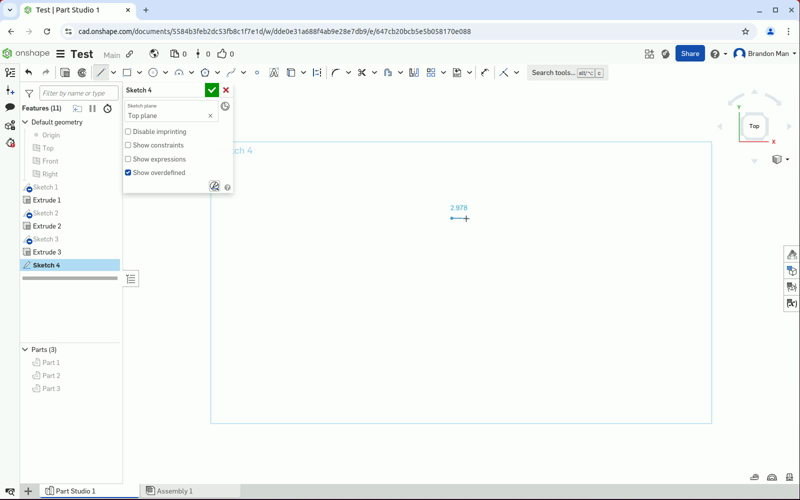
click(466, 218)
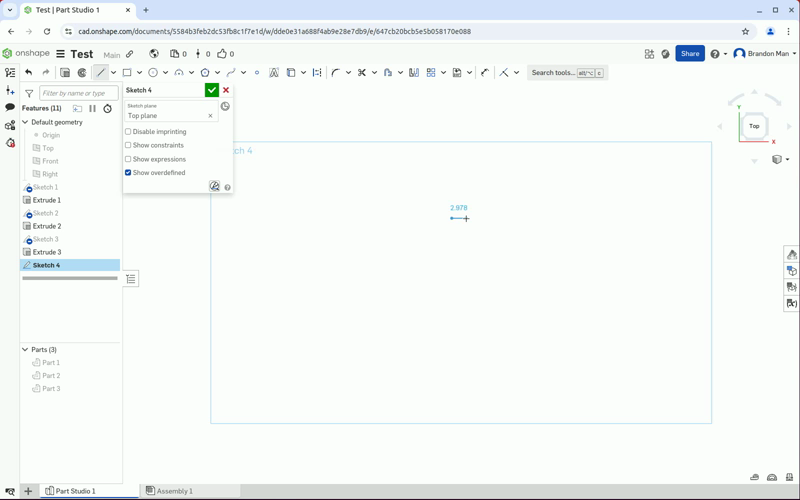
key_up(shift)
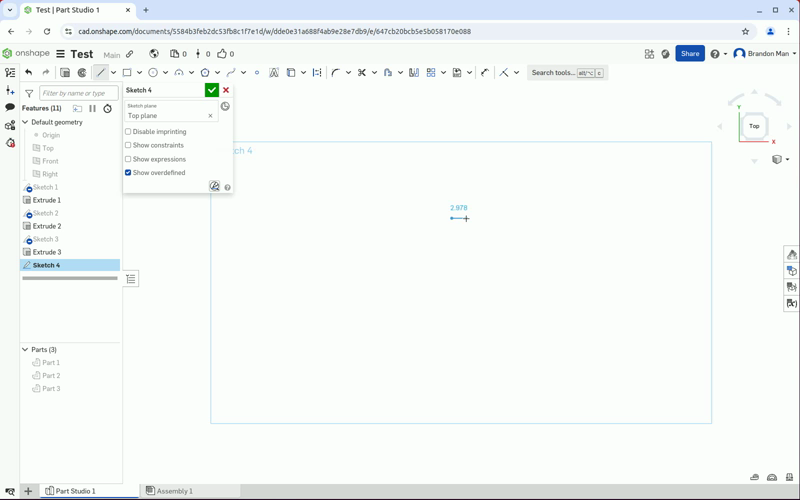
key_down(shift)
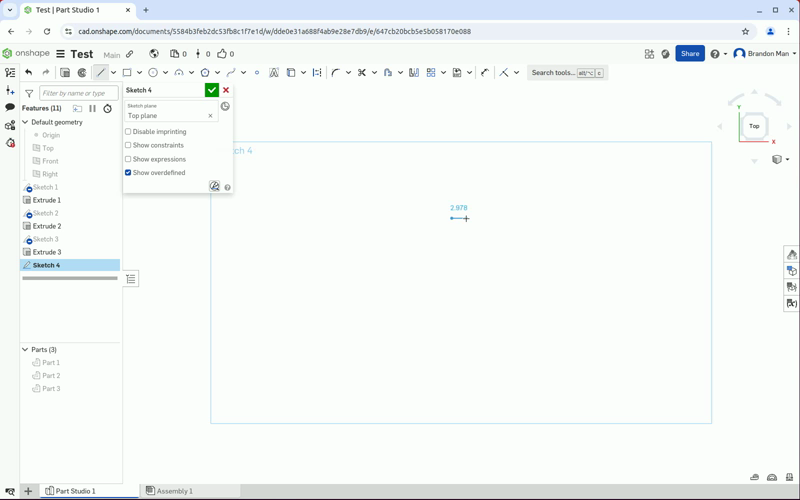
mouse_move(496, 218)
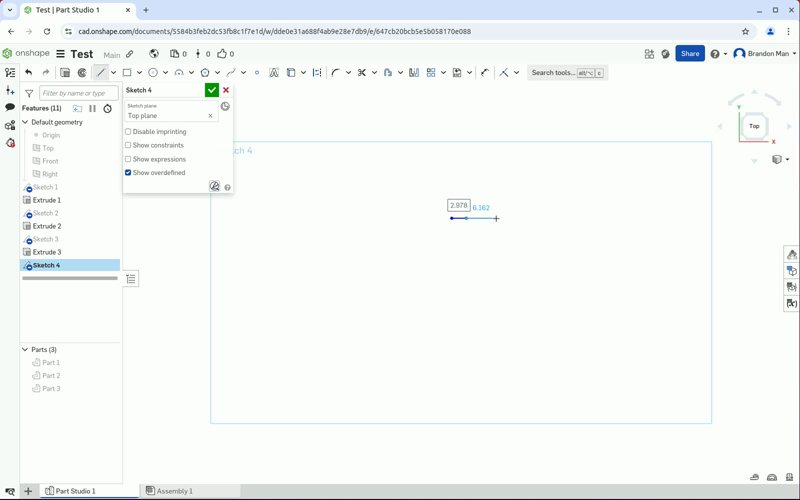
mouse_move(466, 195)
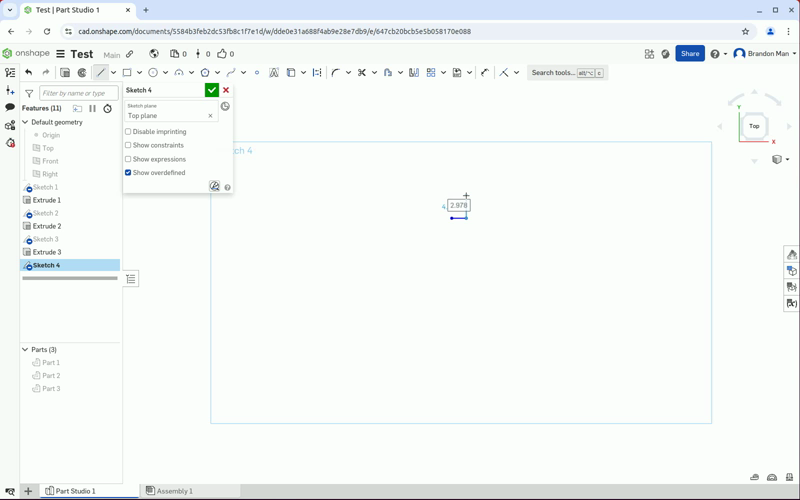
click(466, 195)
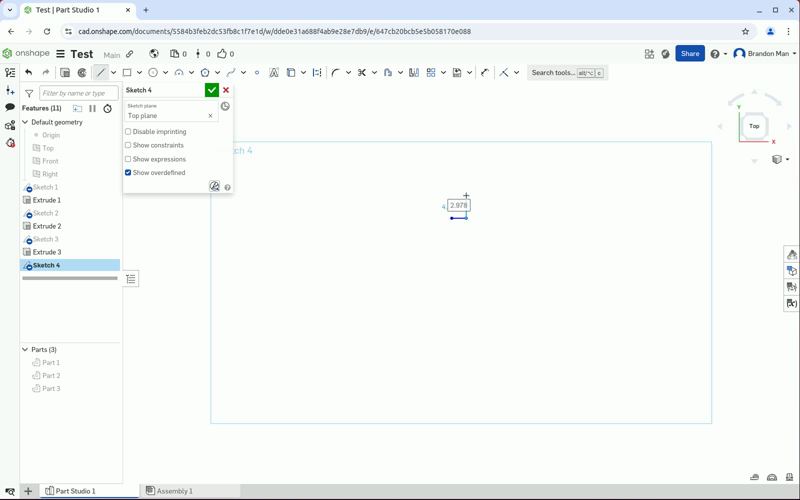
key_up(shift)
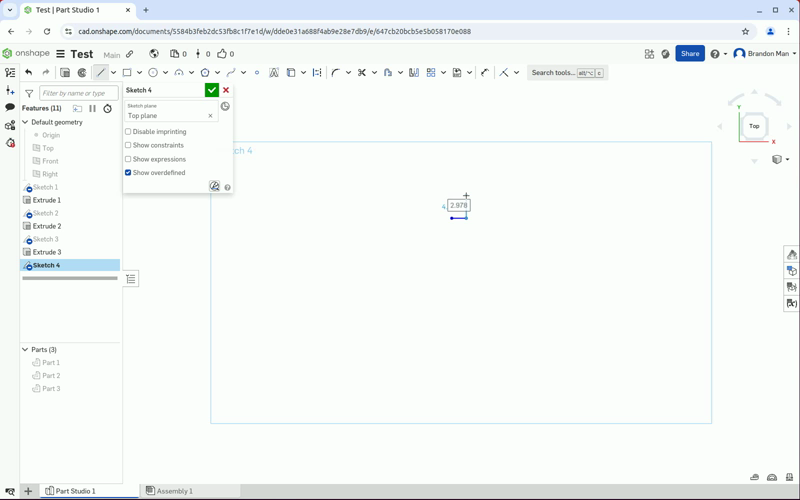
key_down(shift)
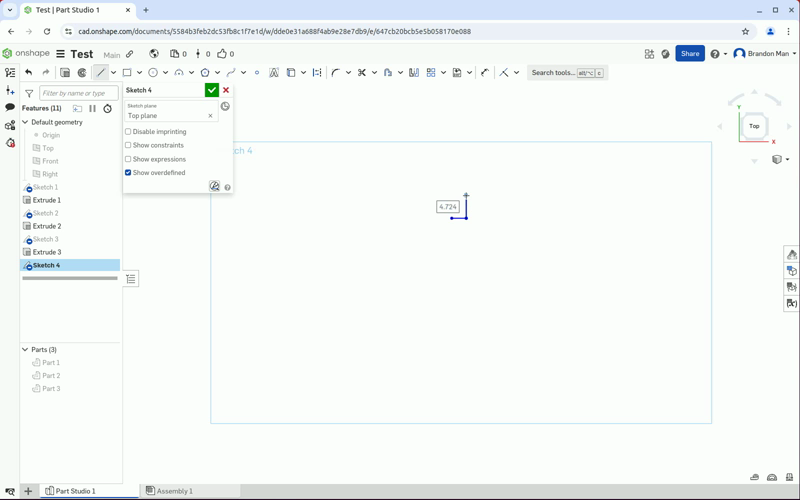
mouse_move(496, 195)
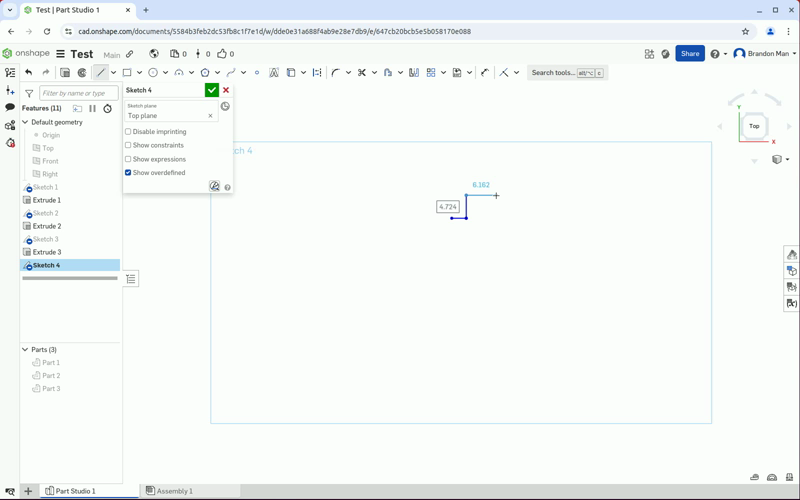
mouse_move(451, 195)
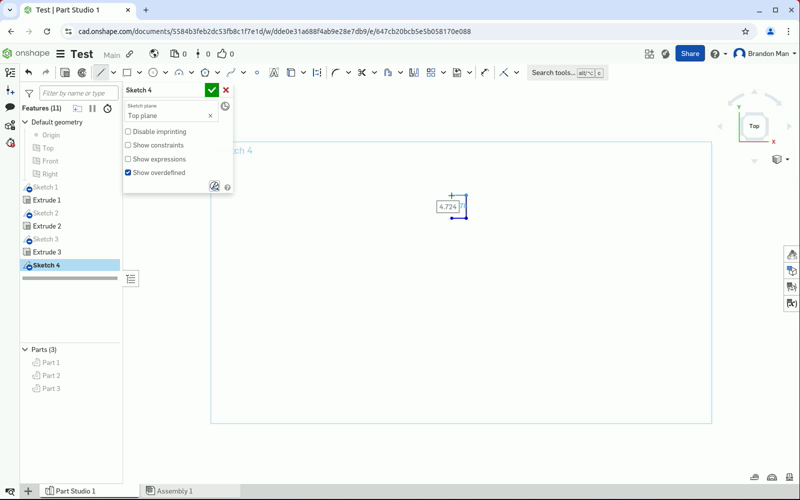
click(451, 195)
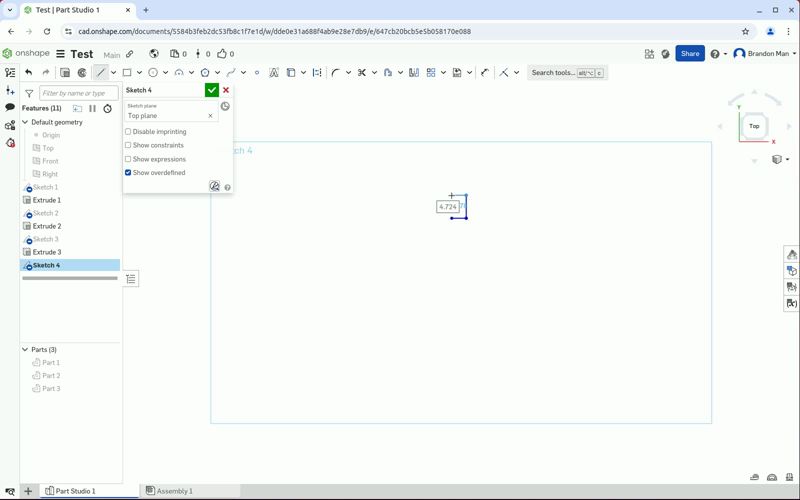
key_up(shift)
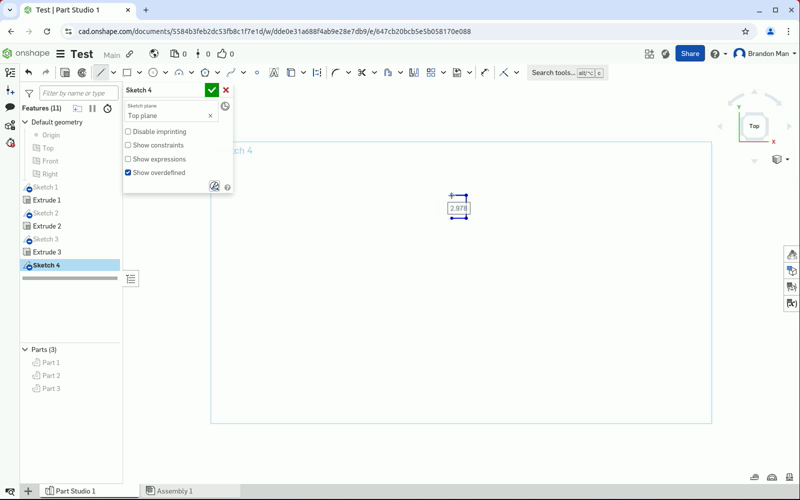
mouse_move(481, 195)
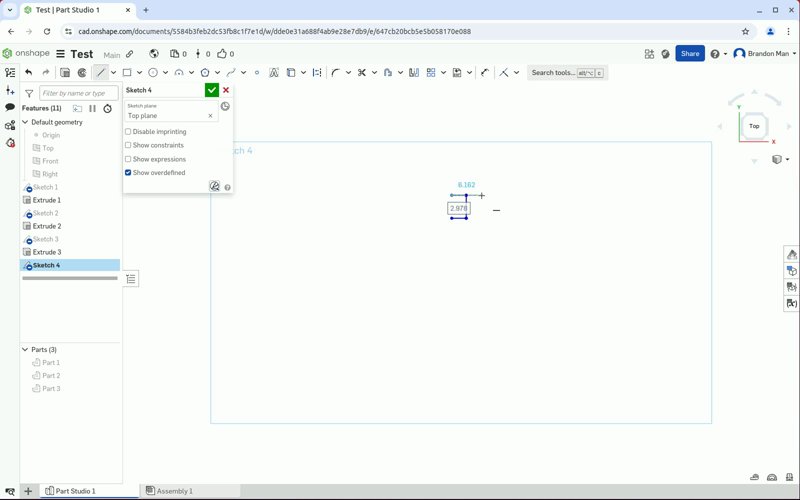
key_down(shift)
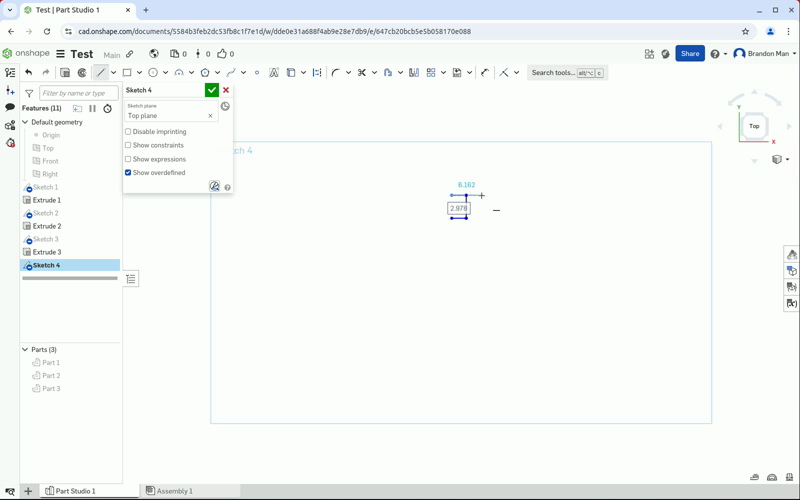
mouse_move(451, 218)
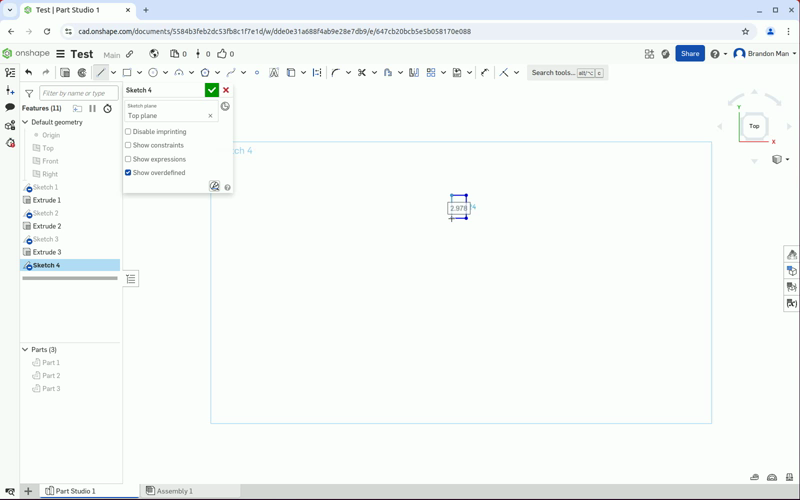
key_up(shift)
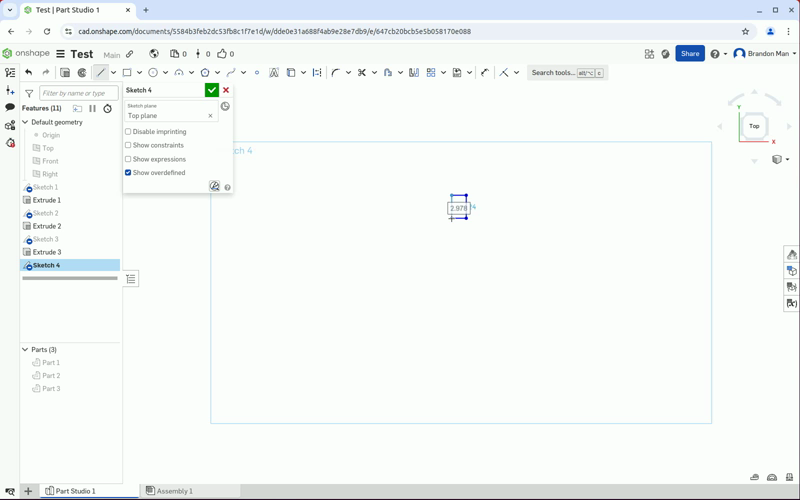
click(451, 218)
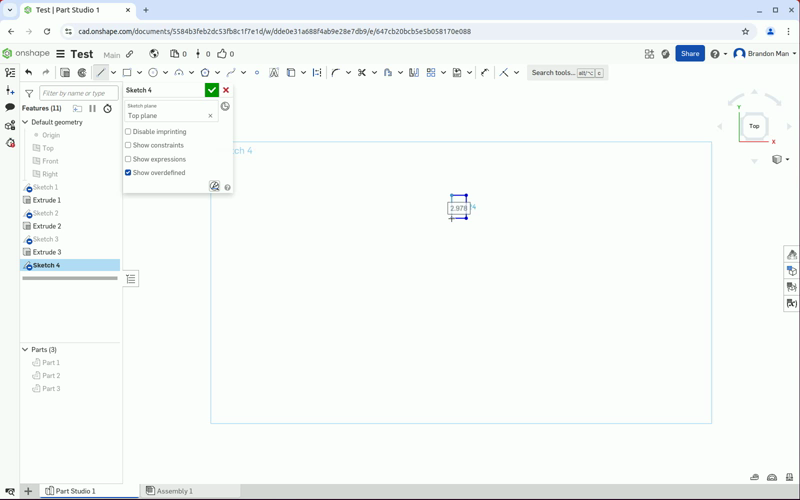
key(esc)
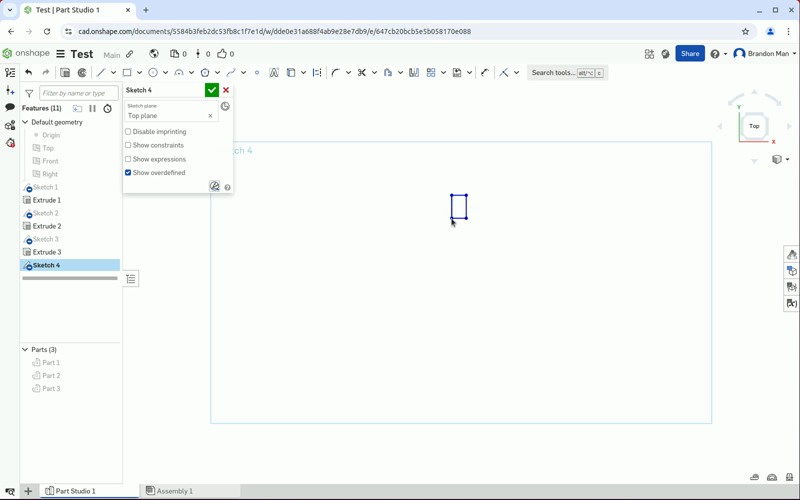
mouse_move(460, 207)
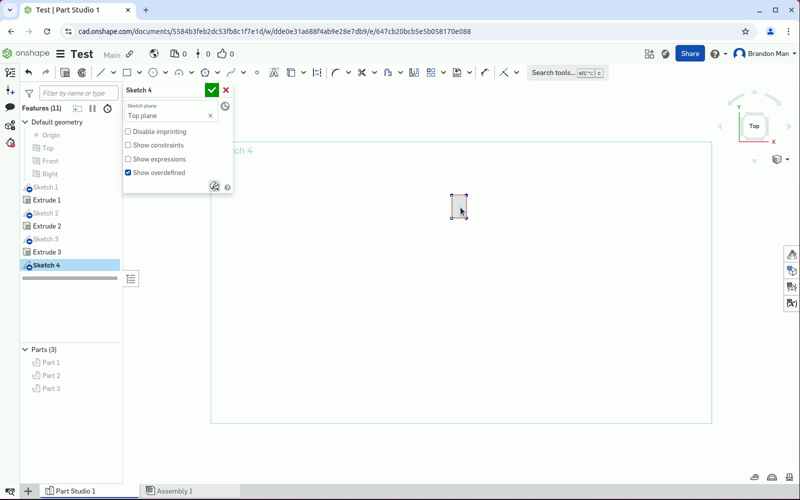
scroll(6)
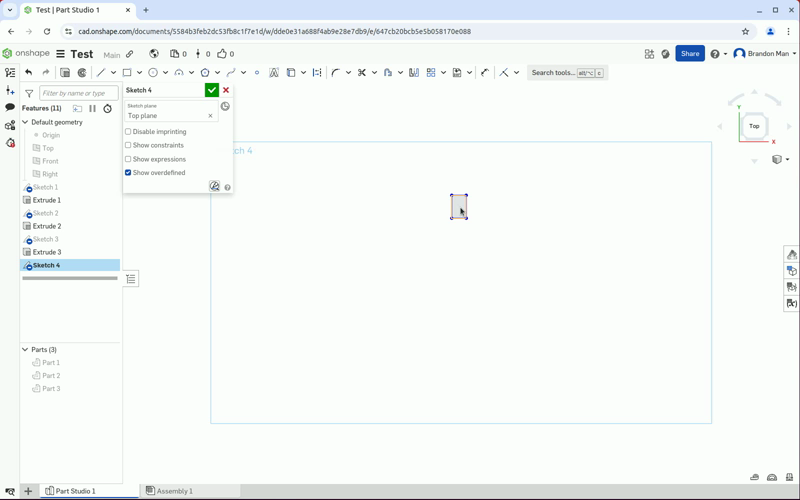
scroll(6)
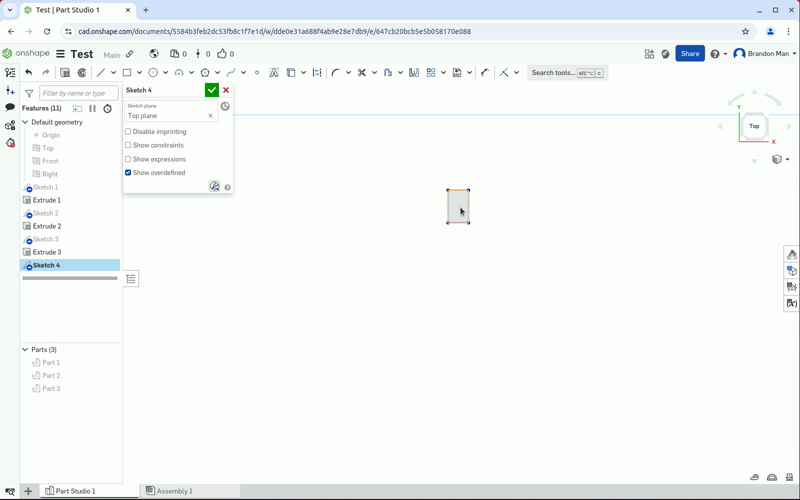
scroll(6)
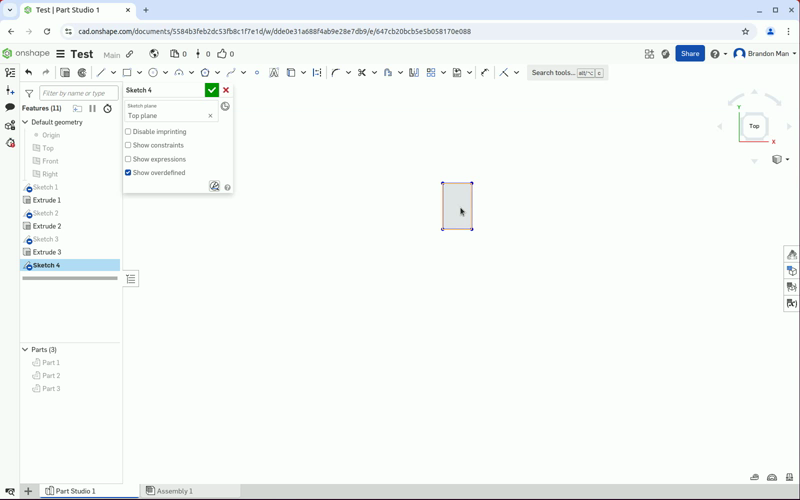
scroll(6)
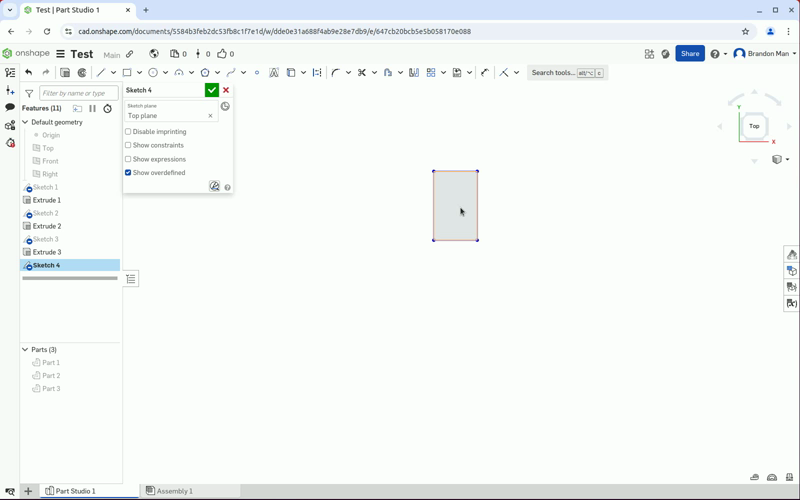
scroll(6)
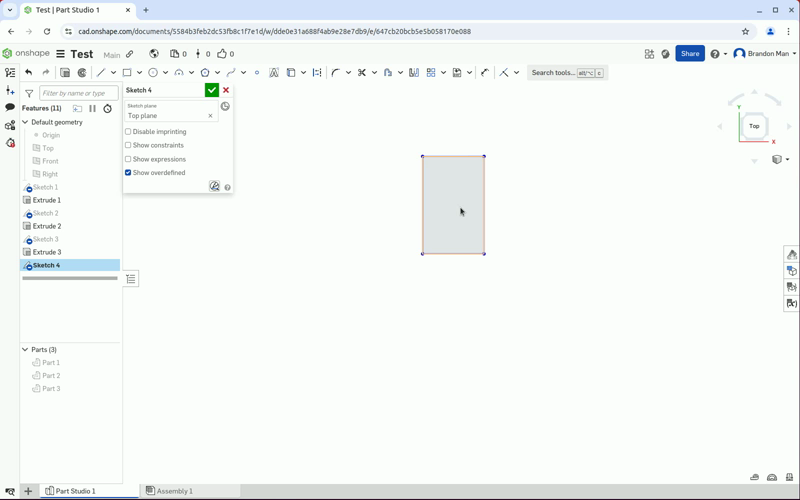
scroll(6)
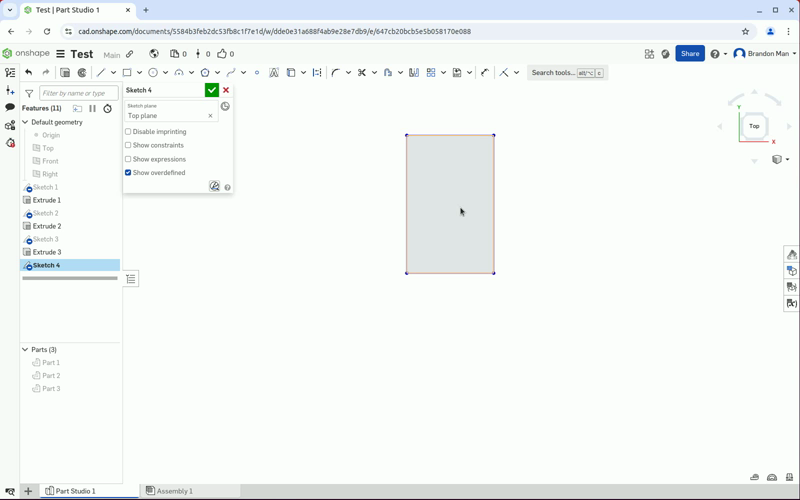
scroll(6)
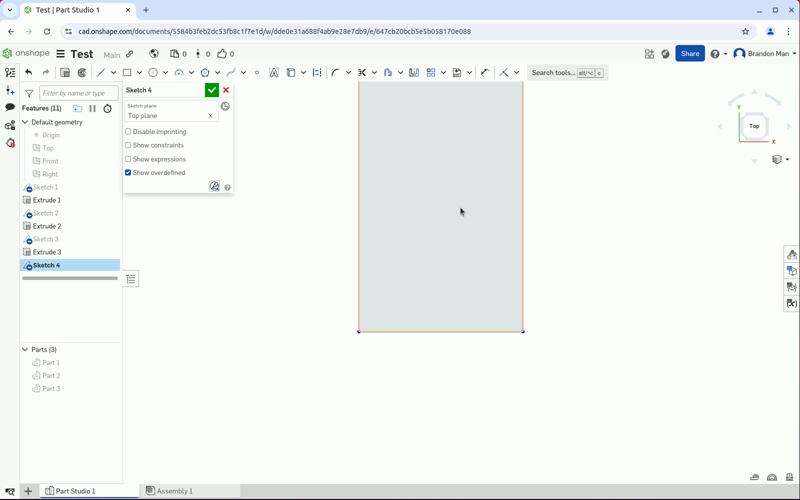
click(460, 207)
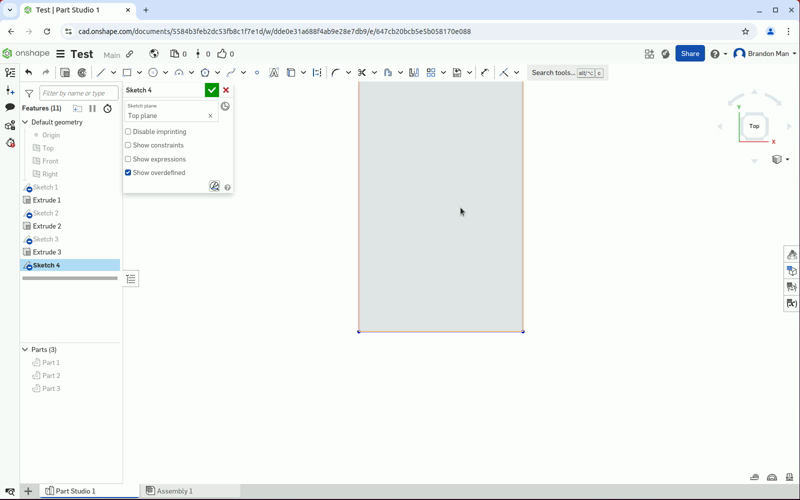
scroll(-6)
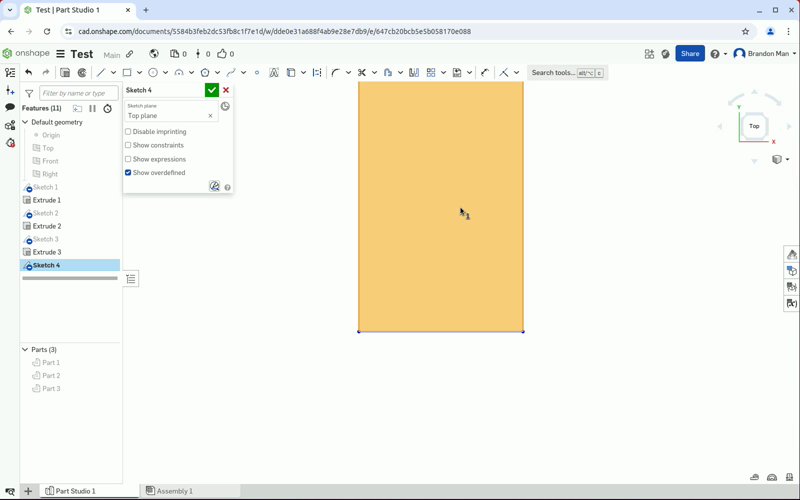
scroll(-6)
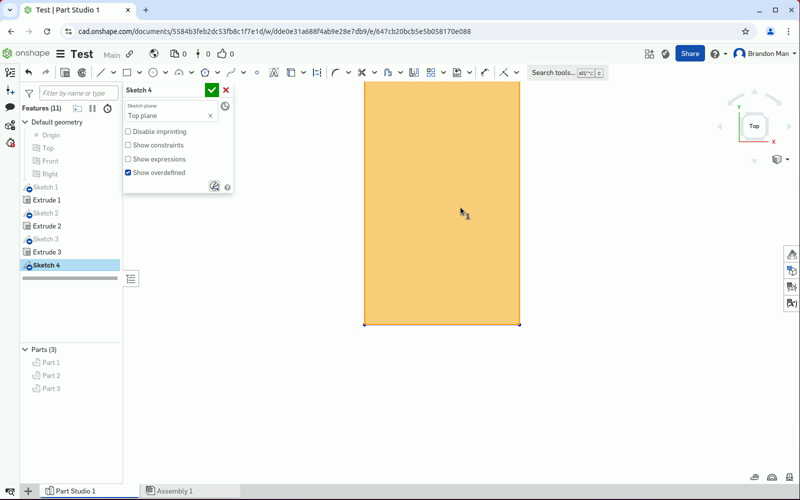
scroll(-6)
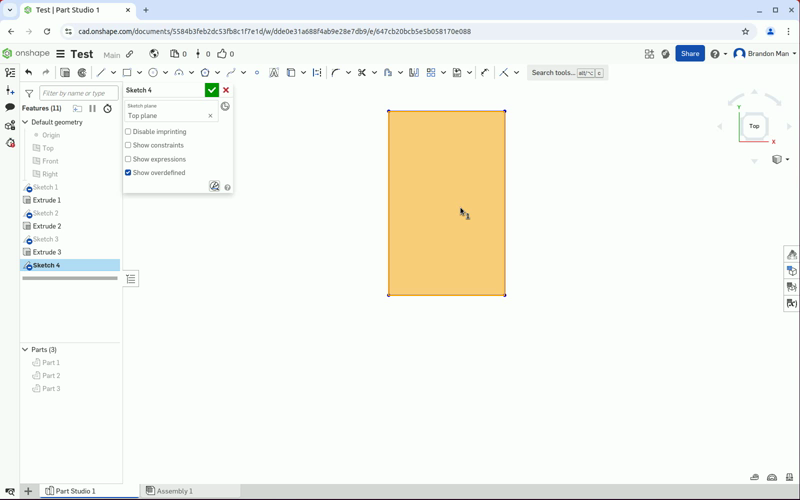
scroll(-6)
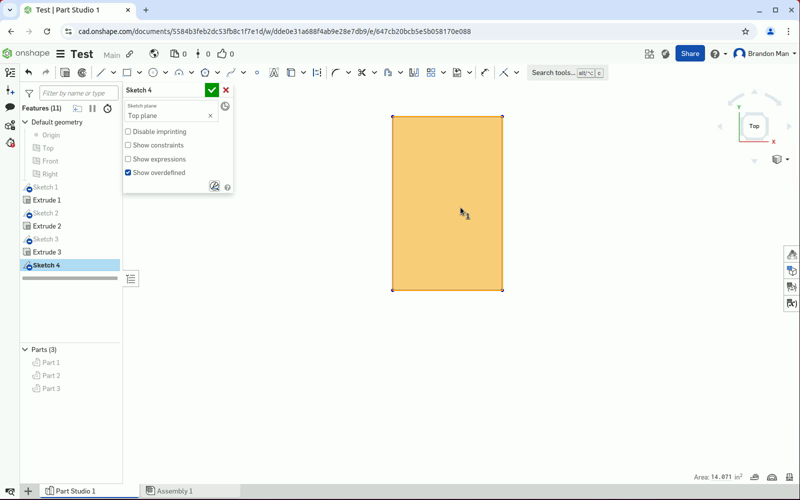
scroll(-6)
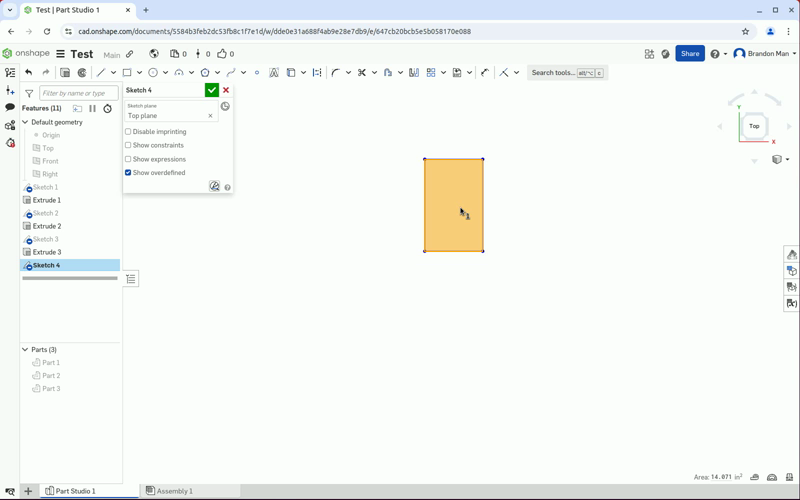
scroll(-6)
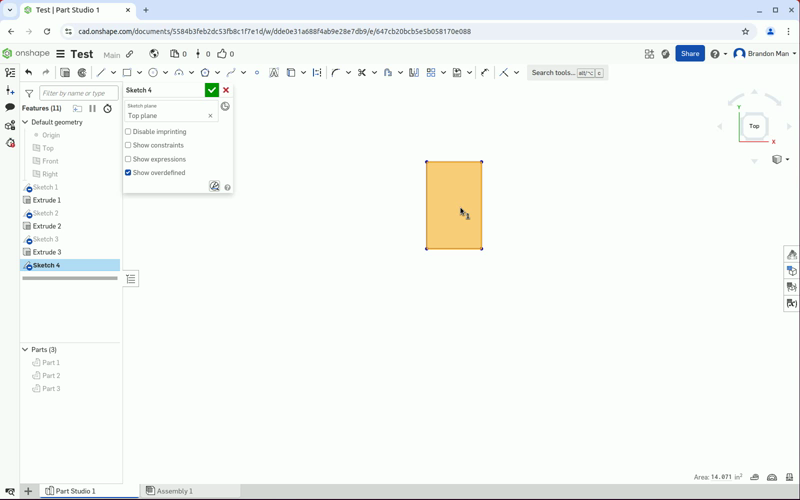
scroll(-6)
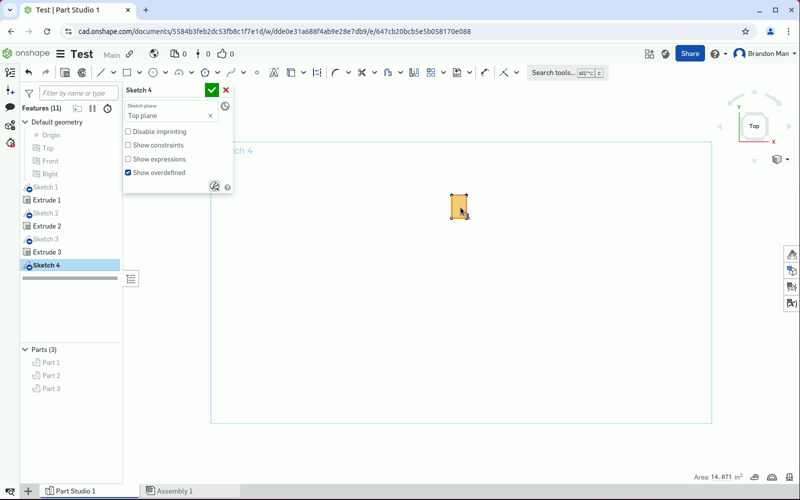
mouse_move(73, 352)
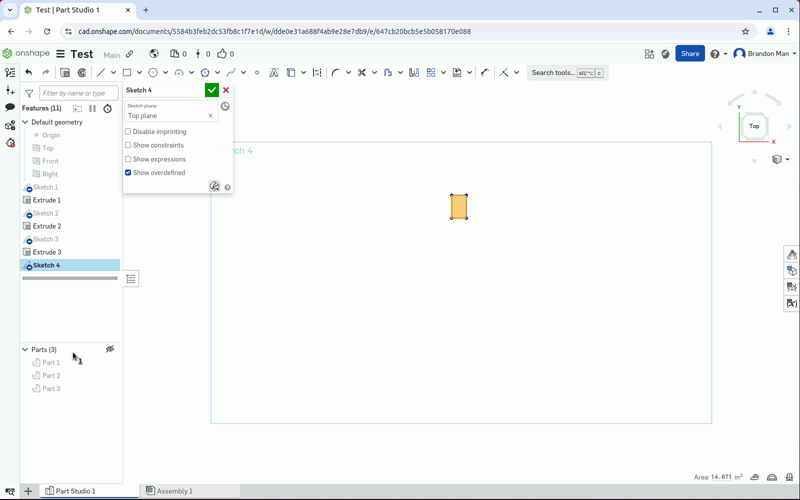
key(shift+y)
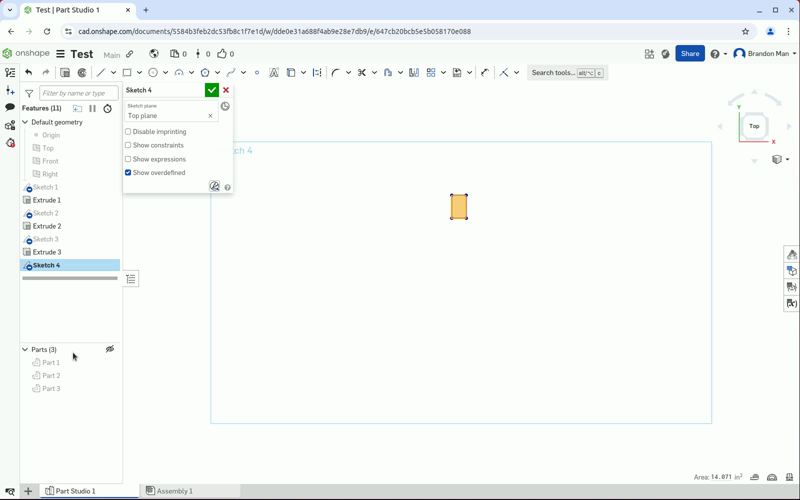
key(shift+e)
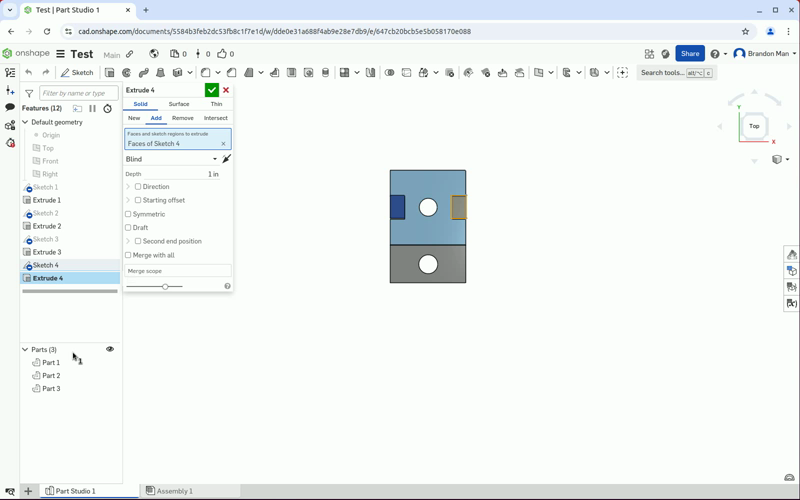
mouse_move(143, 106)
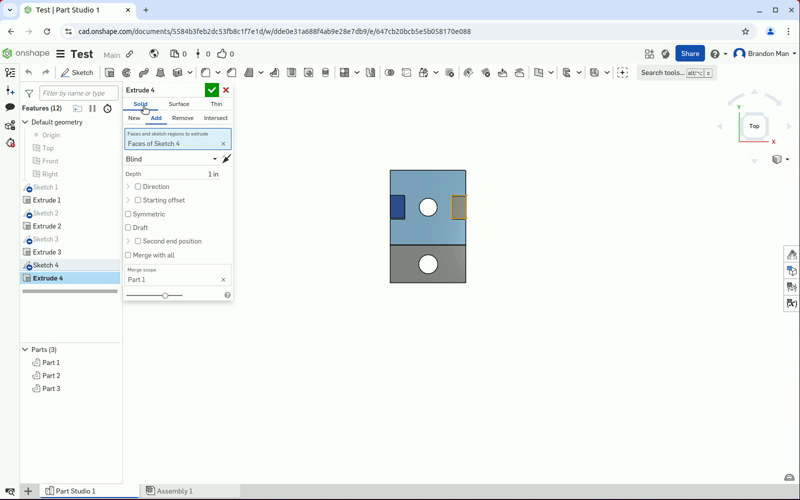
click(143, 106)
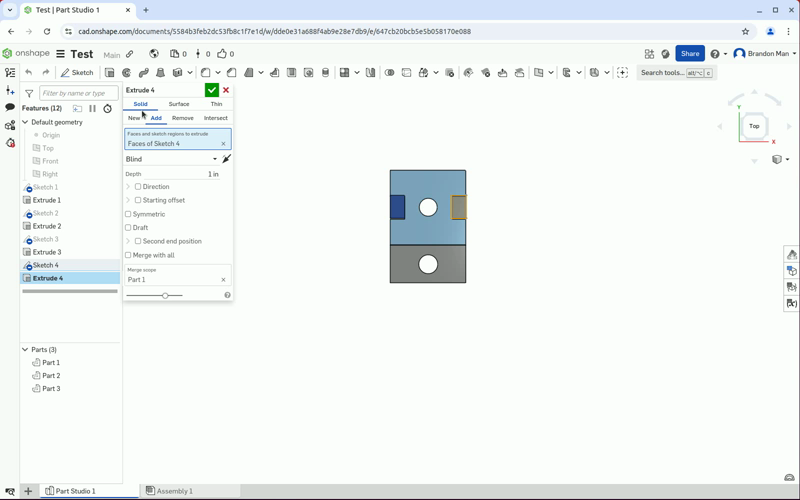
mouse_move(137, 120)
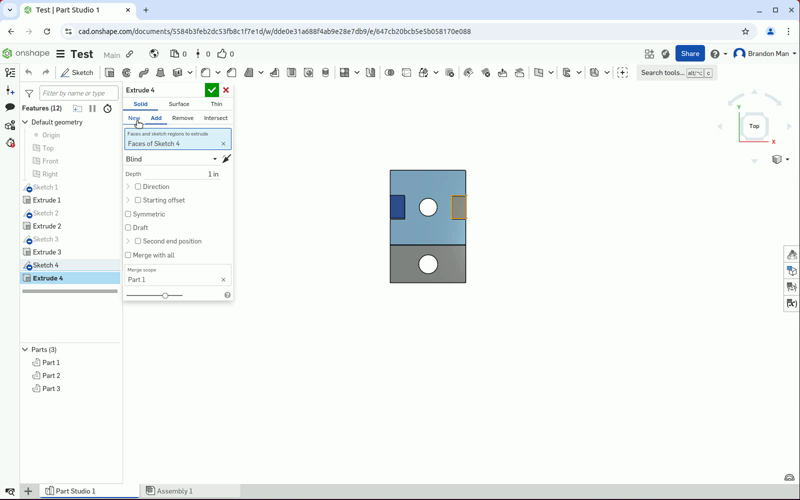
click(137, 120)
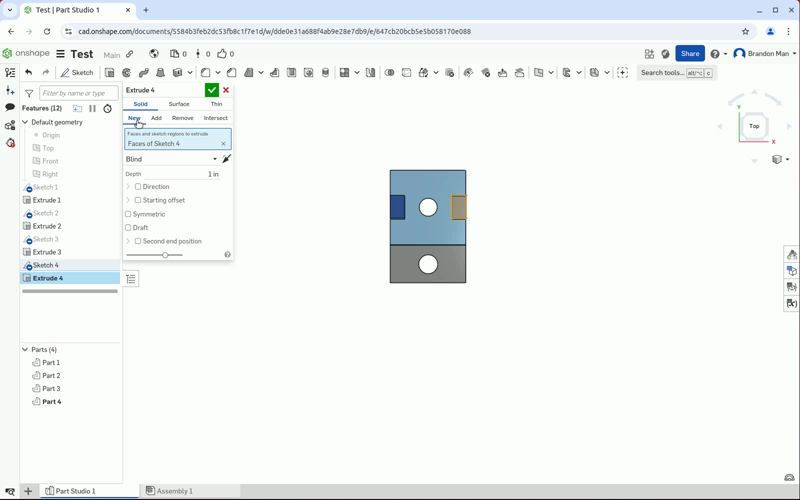
key(tab, 4)
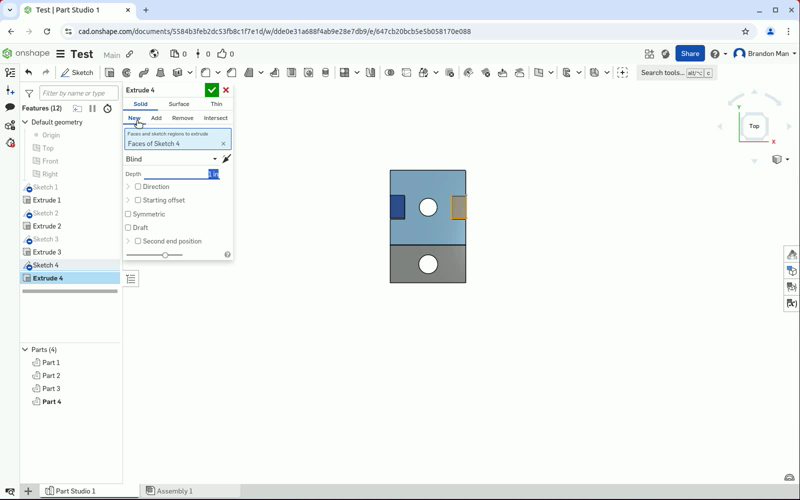
text(7.703)
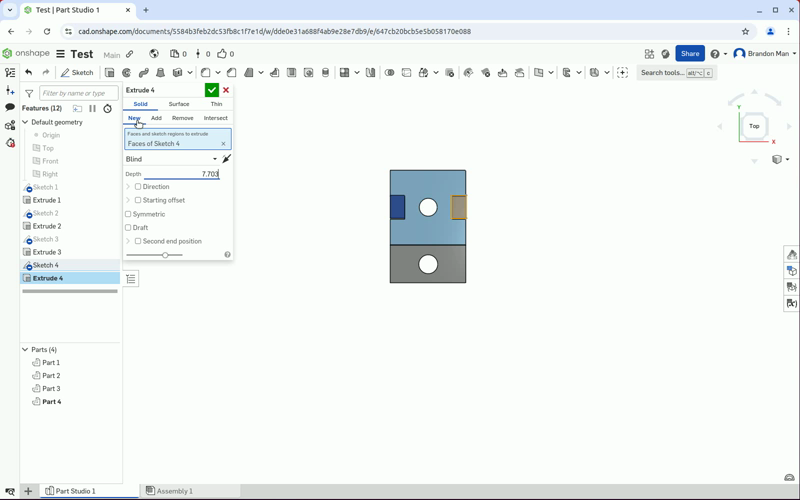
key(enter)
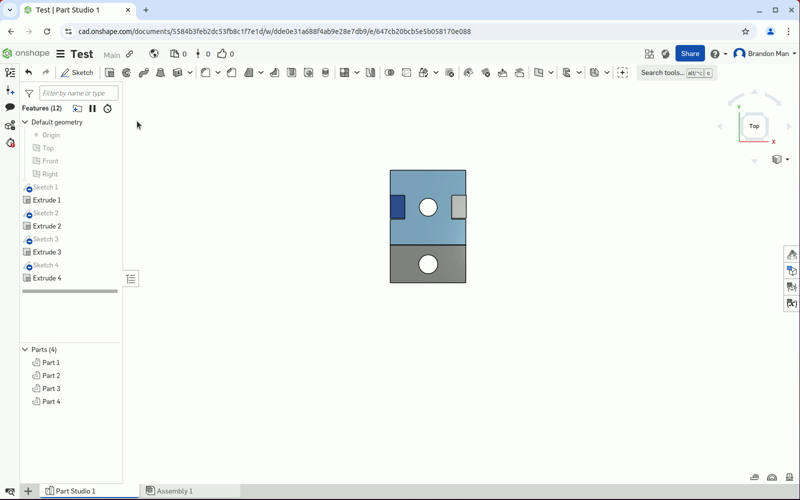
key(shift+h)
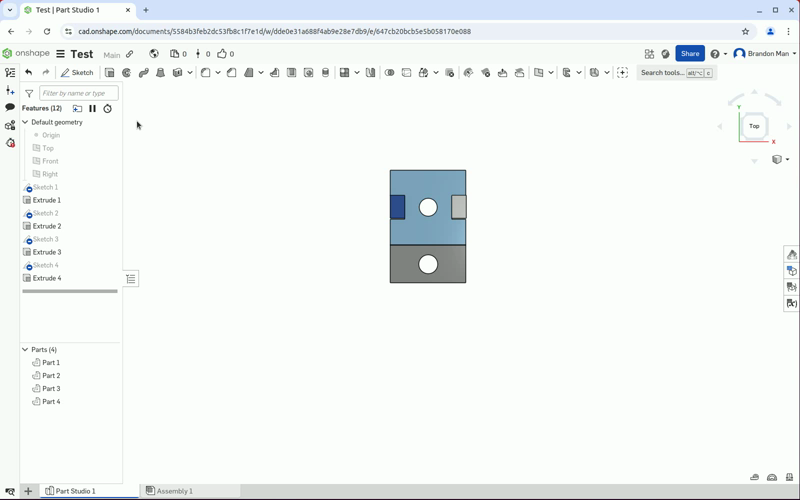
key(shift+h)
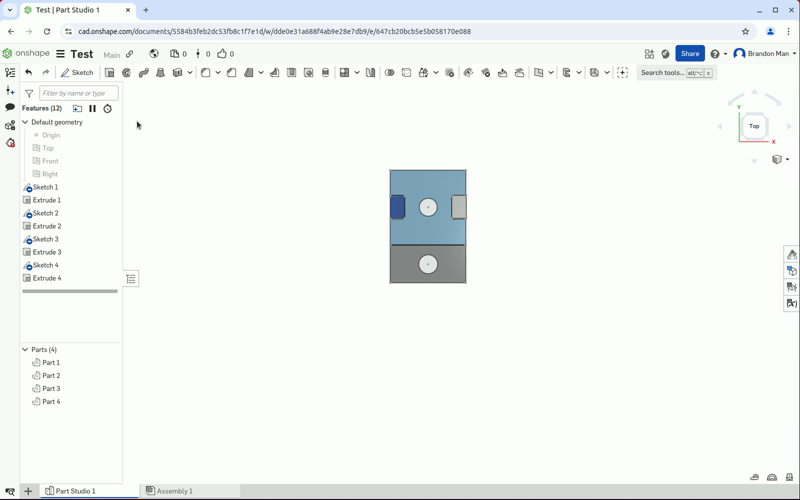
key(shift+7)
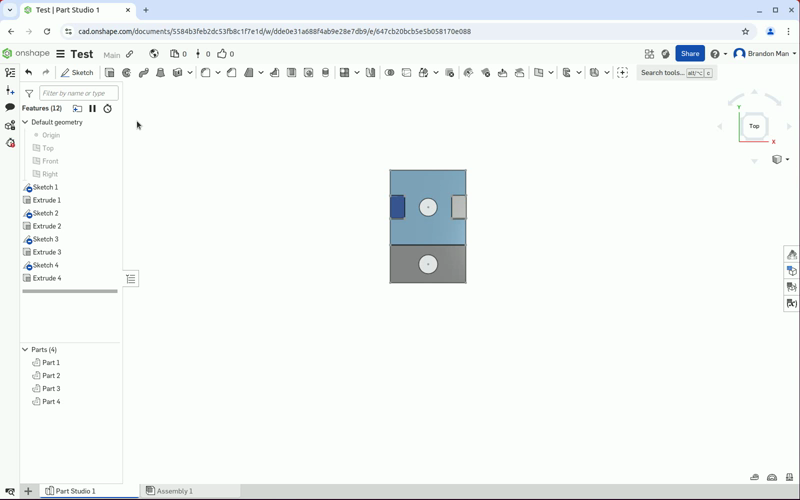
key(up, 3)
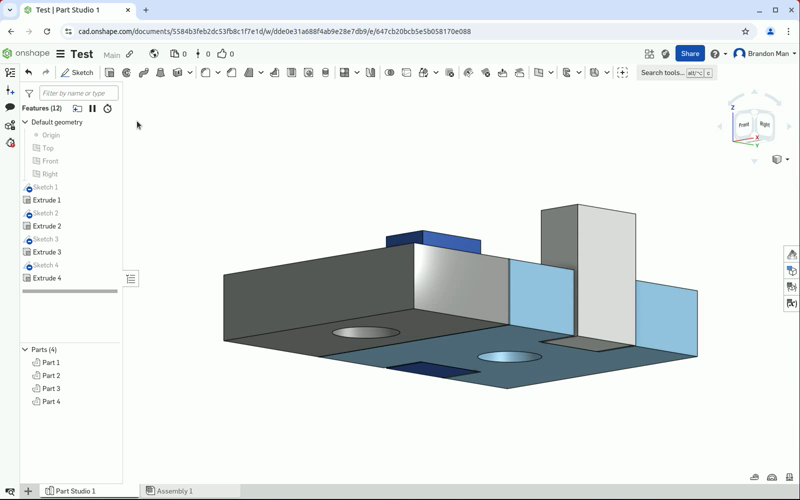
key(left, 3)
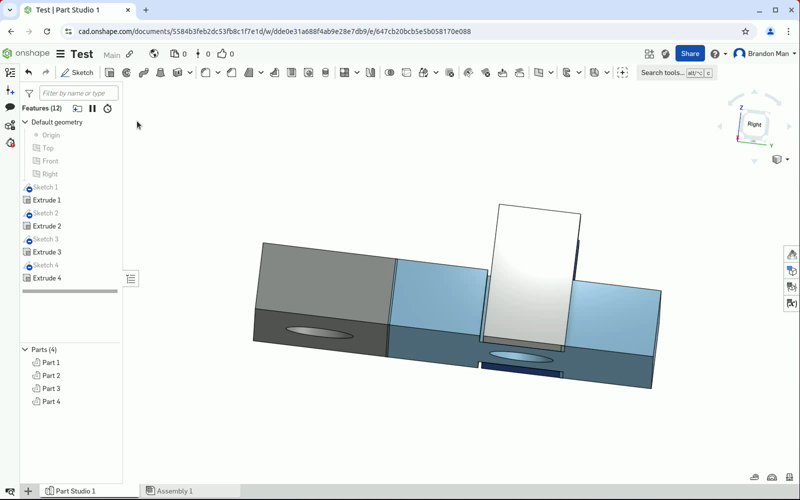
key(right, 3)
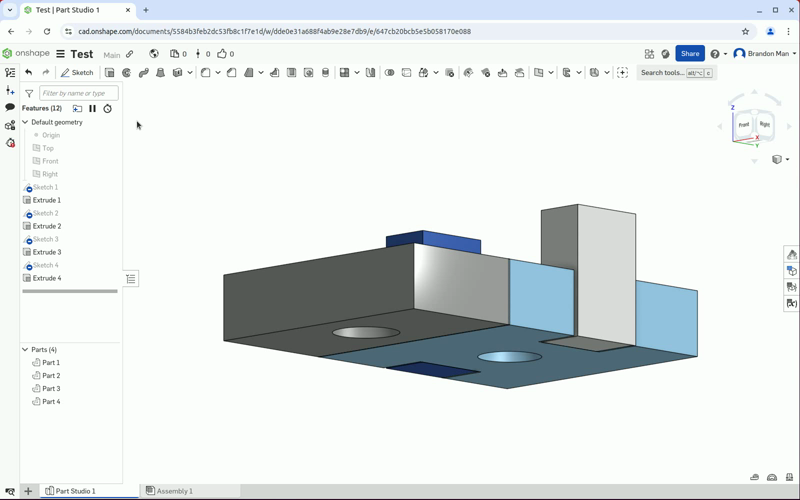
key(down, 3)
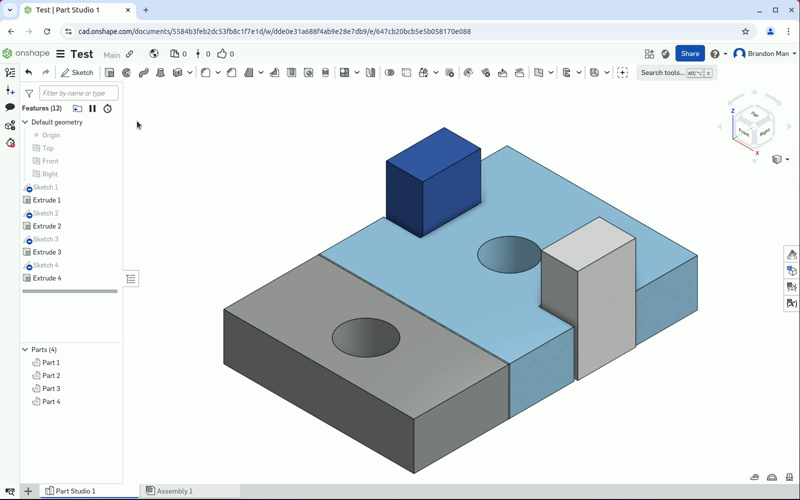
mouse_move(73, 189)
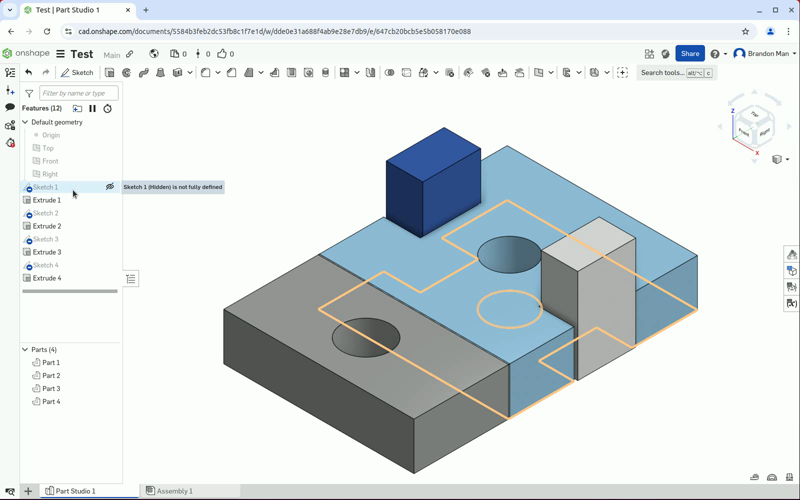
click(73, 189)